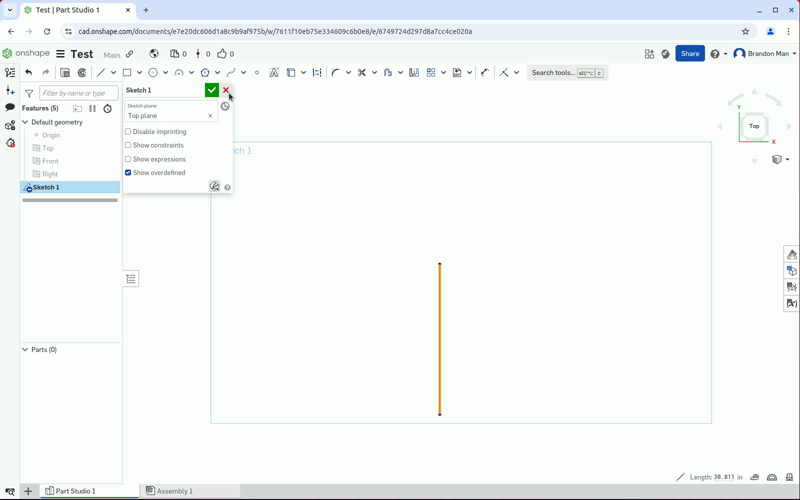
key(shift+h)
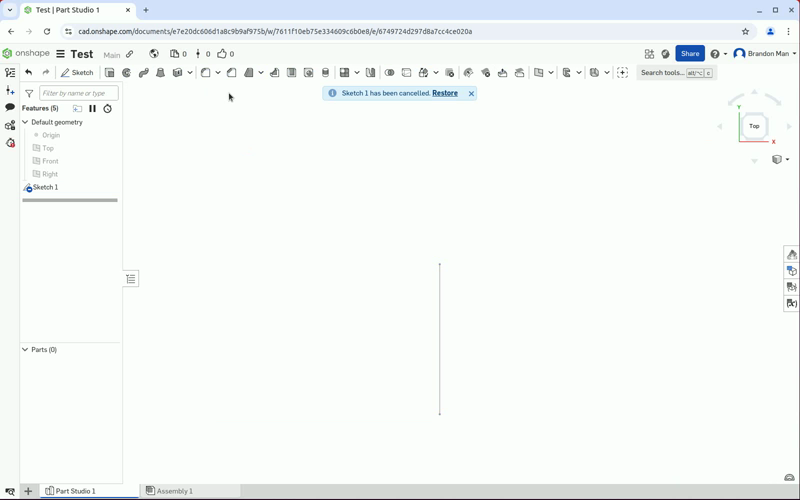
key(shift+s)
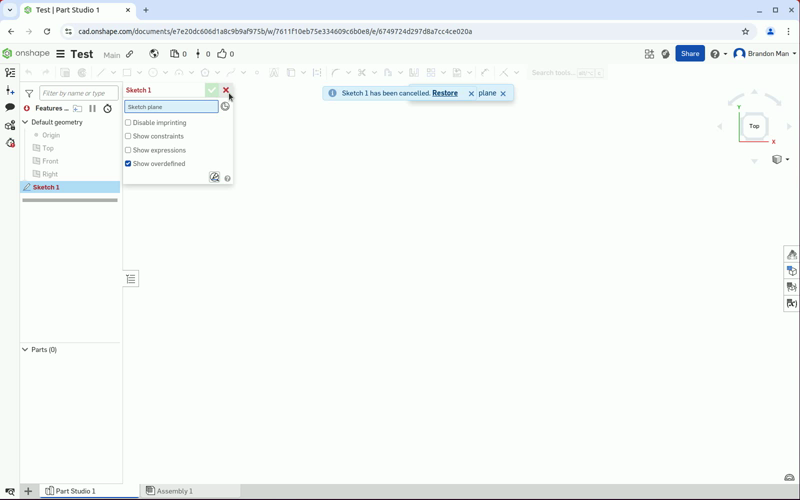
mouse_move(73, 150)
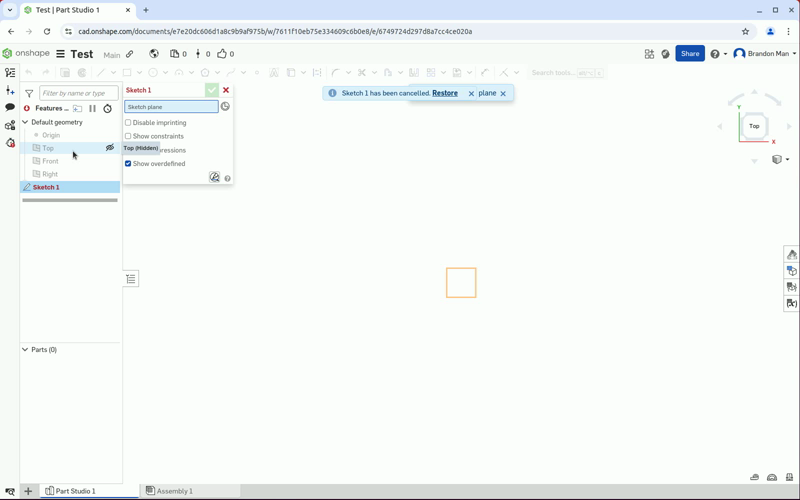
click(73, 150)
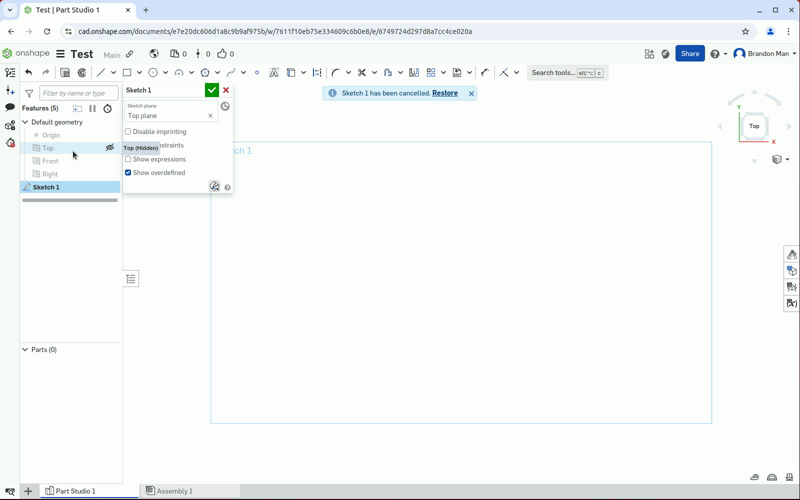
mouse_move(73, 352)
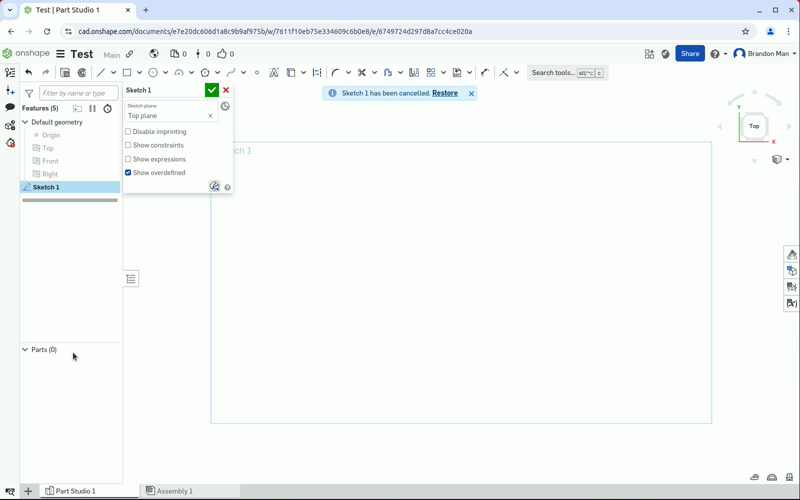
key(y)
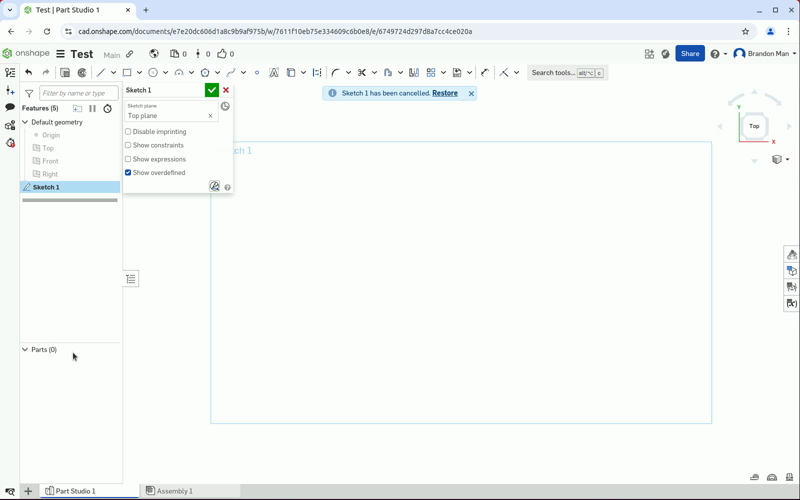
key(l)
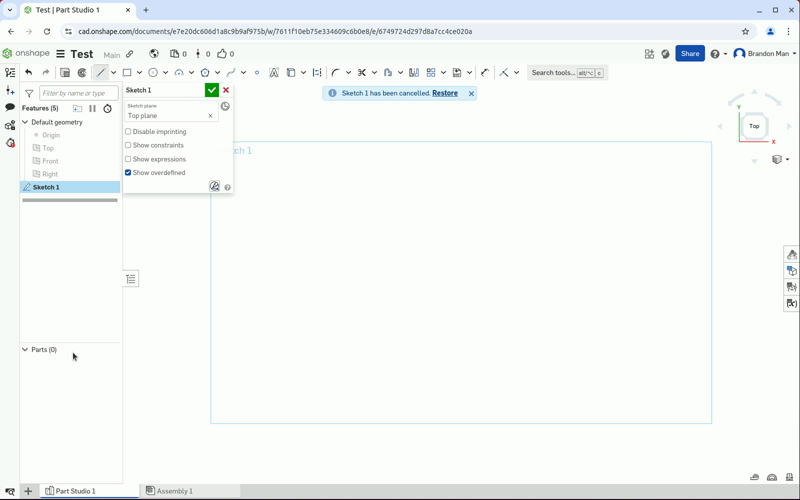
key_down(shift)
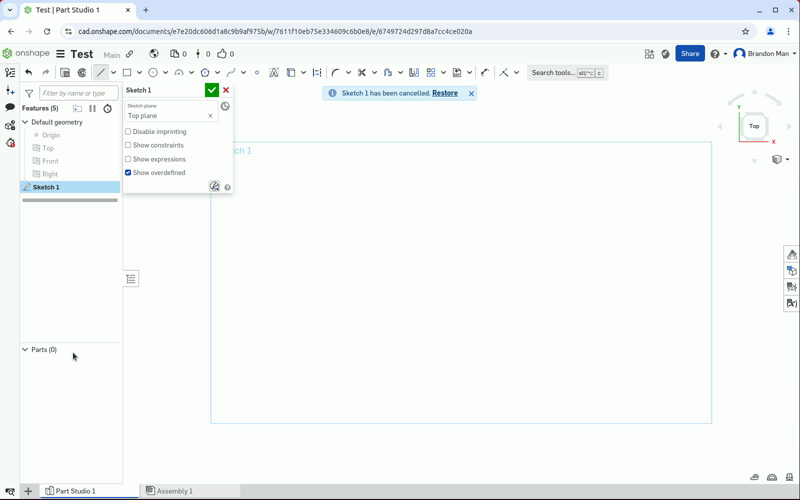
mouse_move(348, 330)
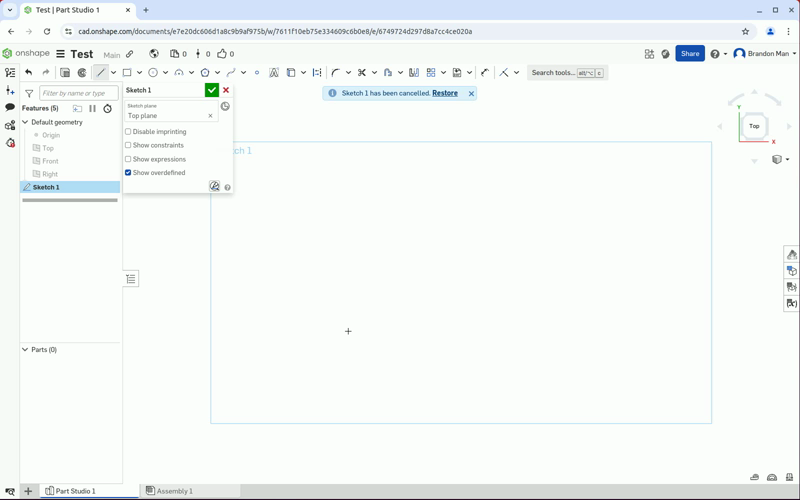
click(348, 330)
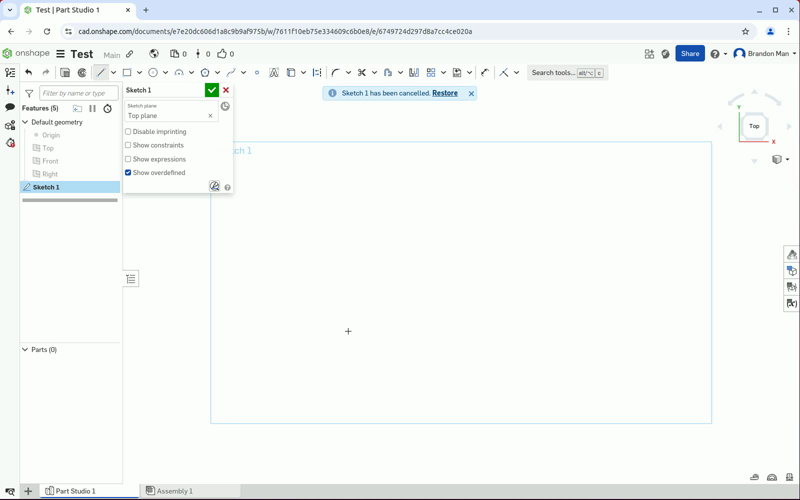
key_up(shift)
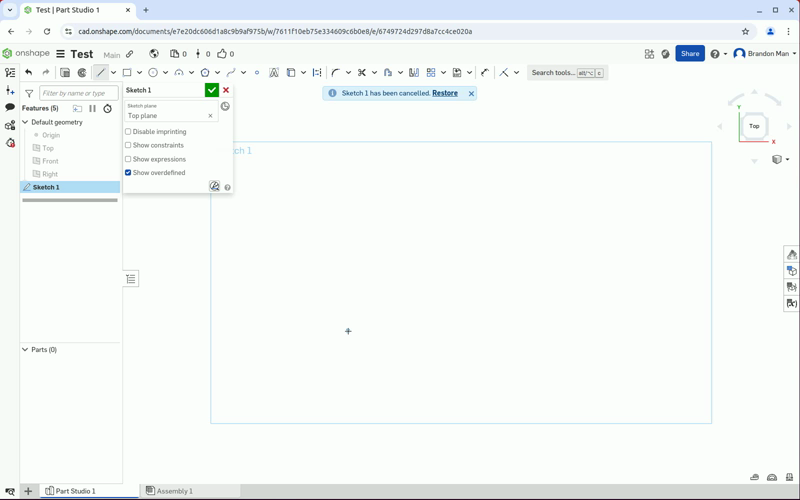
key_down(shift)
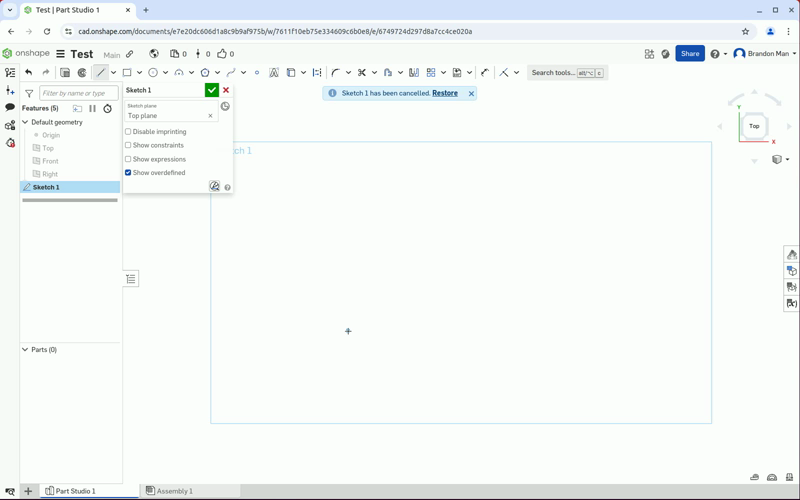
mouse_move(572, 330)
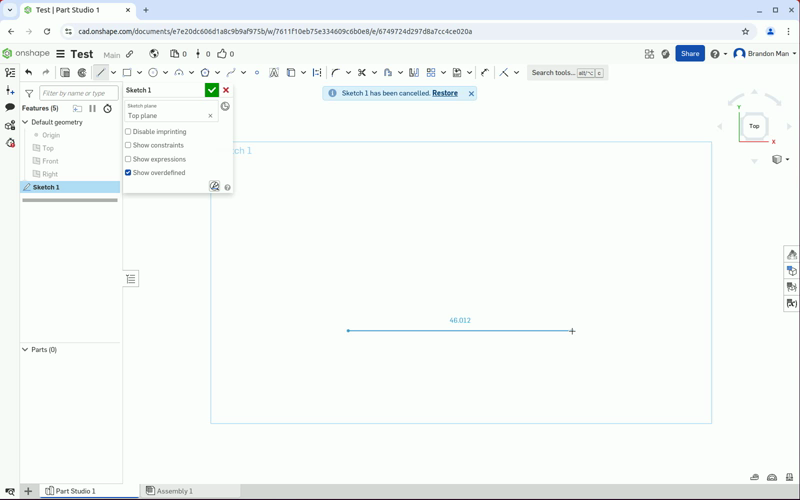
click(572, 330)
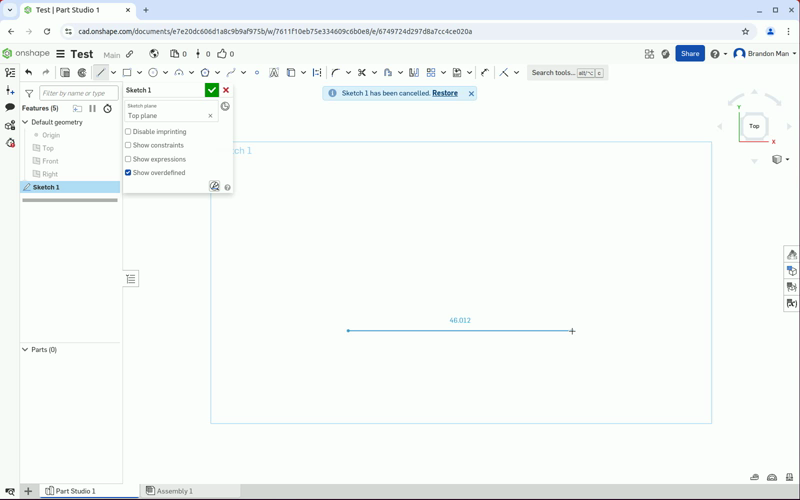
key_up(shift)
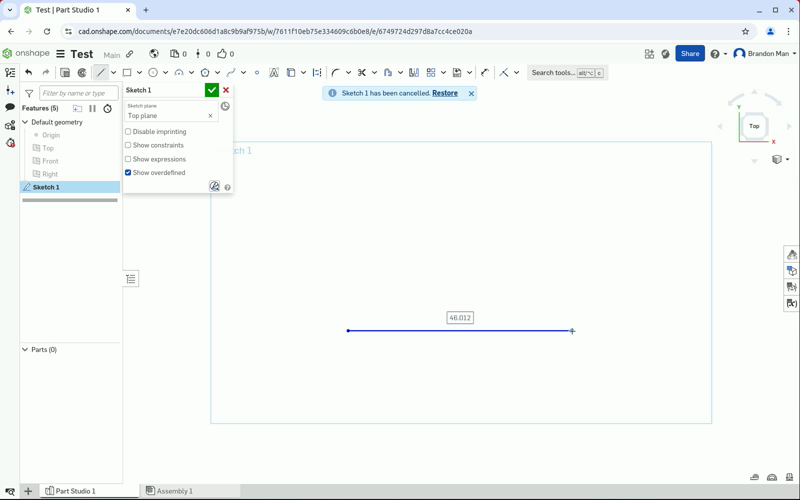
key_down(shift)
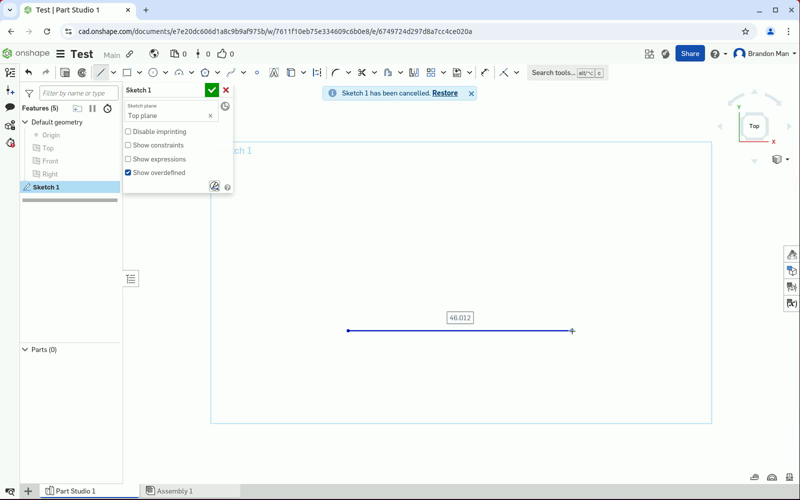
mouse_move(572, 234)
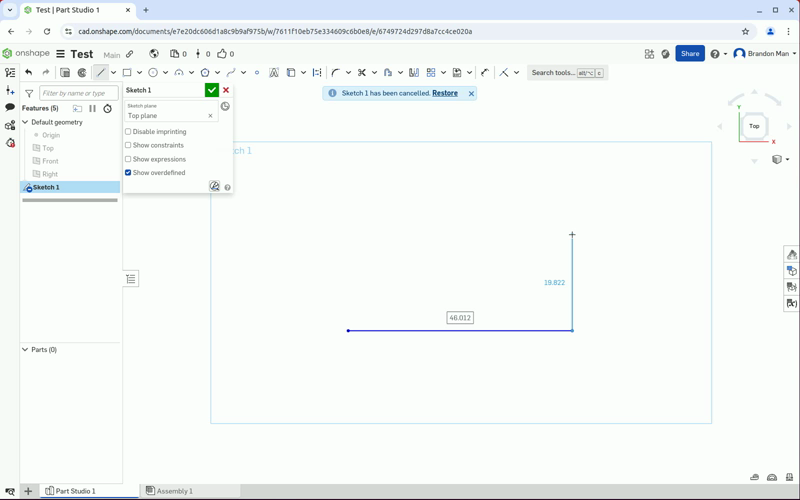
click(572, 234)
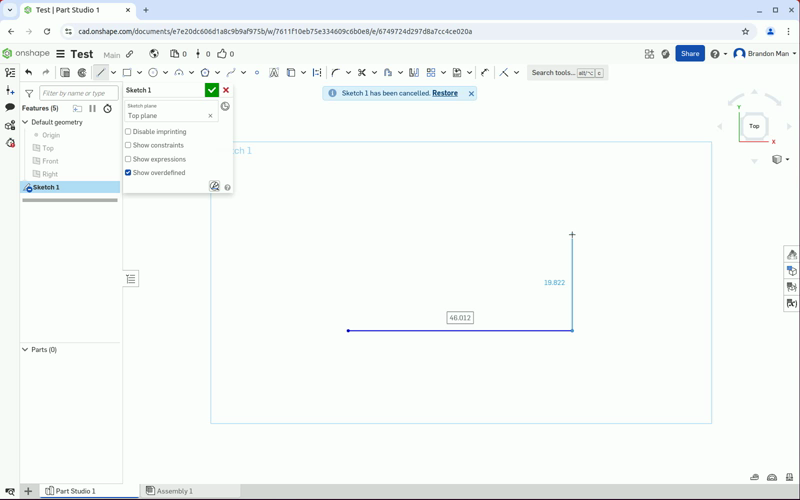
key_up(shift)
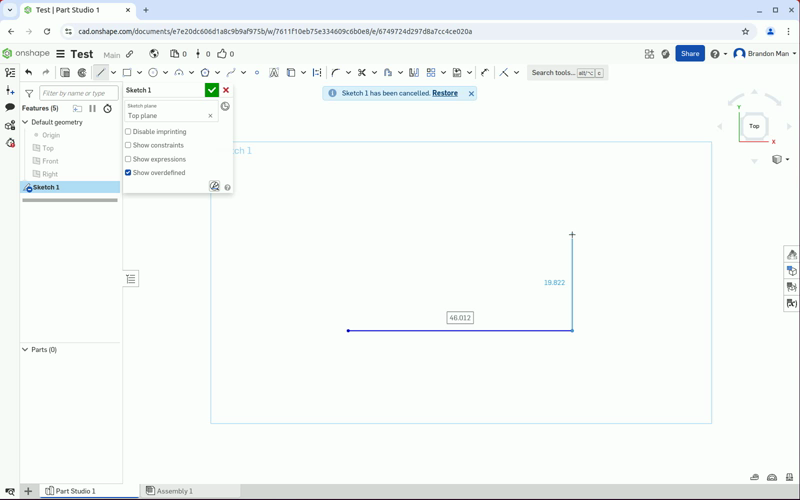
key_down(shift)
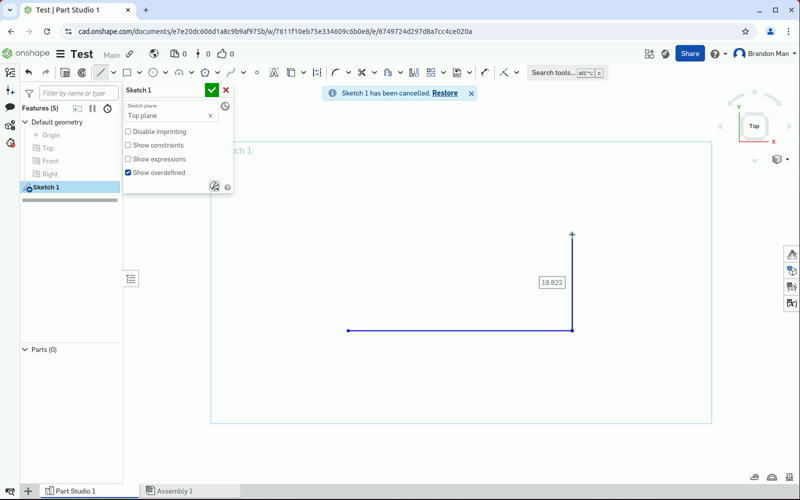
mouse_move(348, 234)
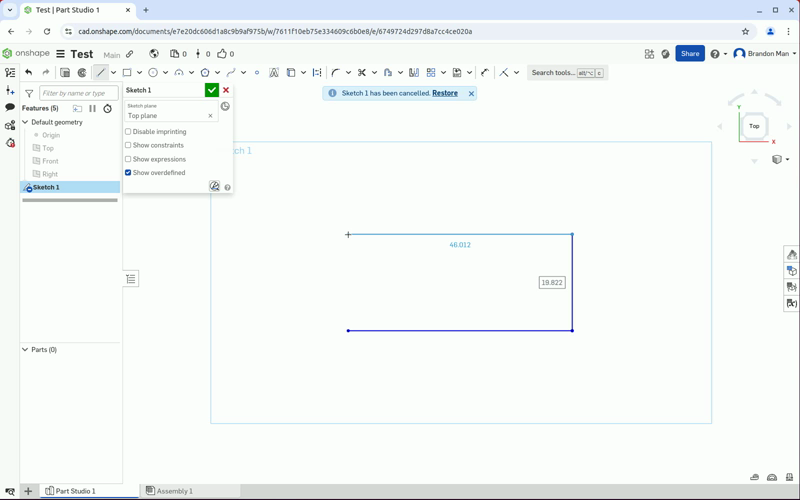
click(348, 234)
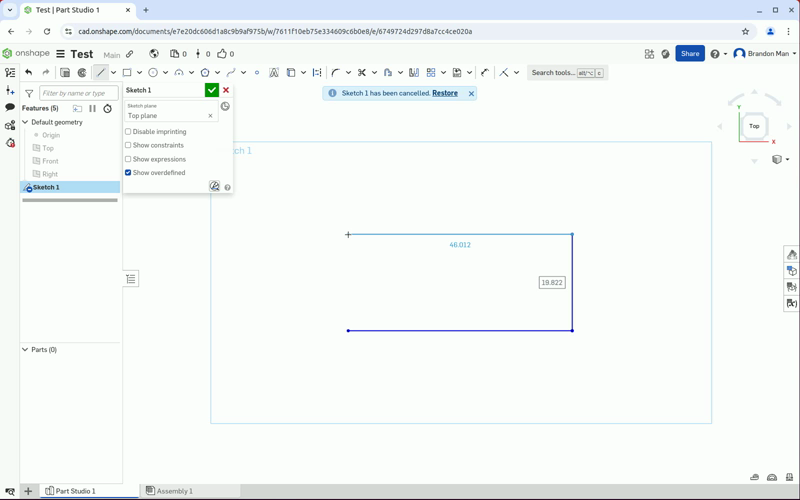
key_up(shift)
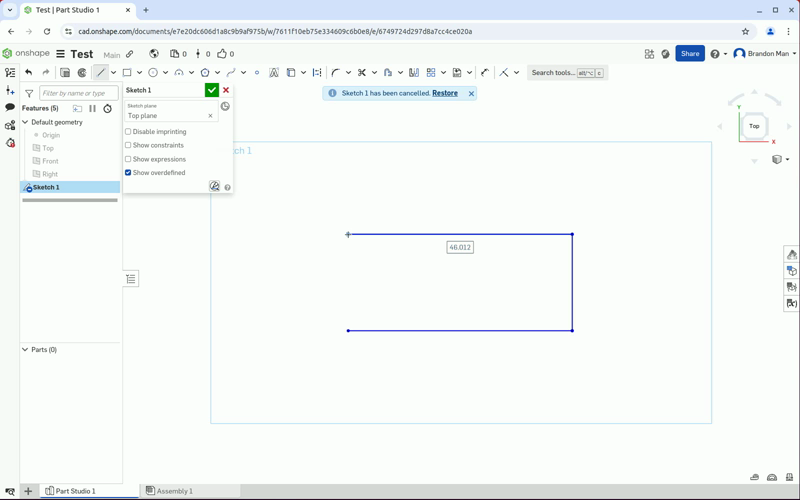
key_down(shift)
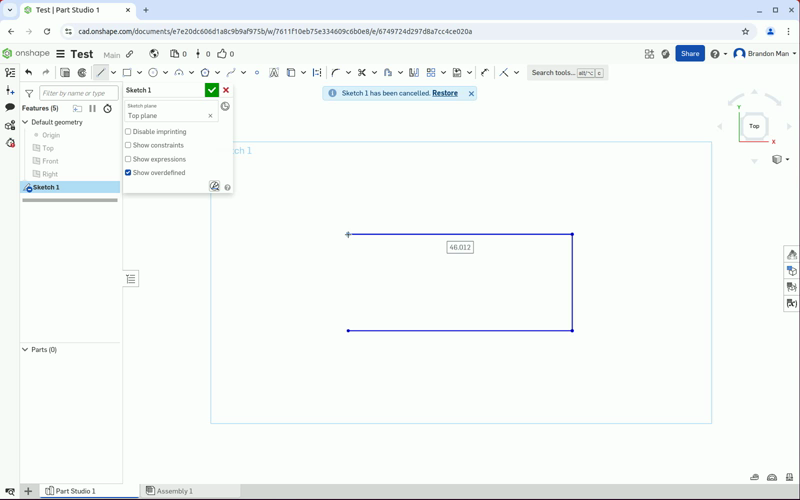
mouse_move(348, 330)
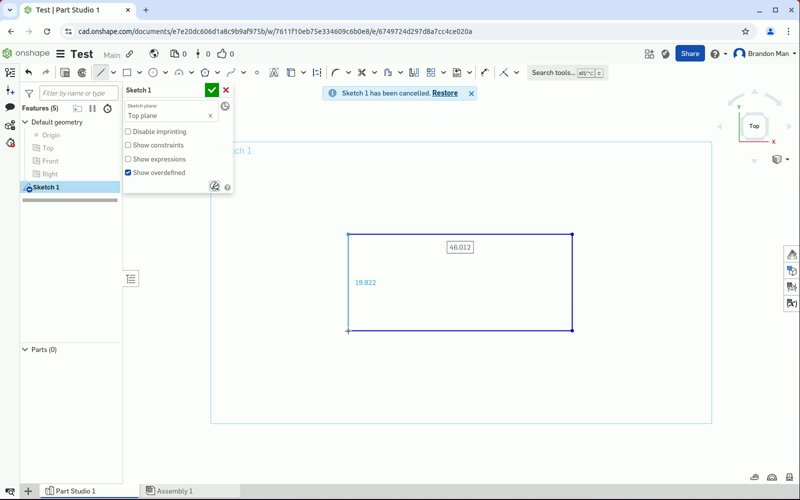
key_up(shift)
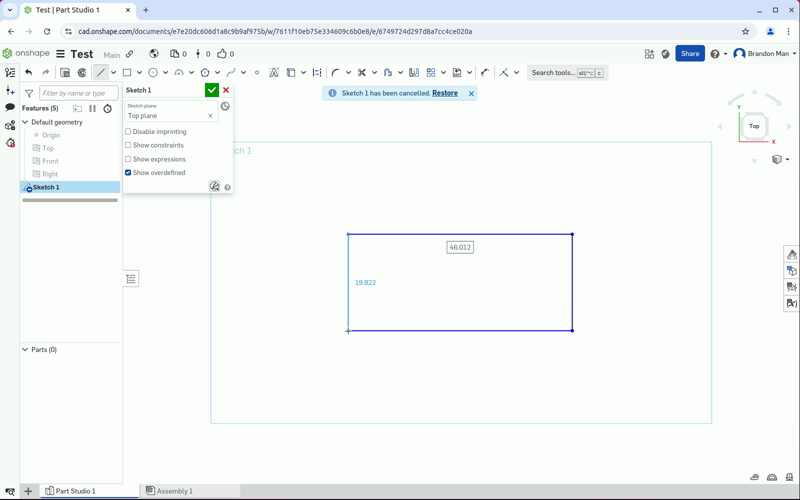
click(348, 330)
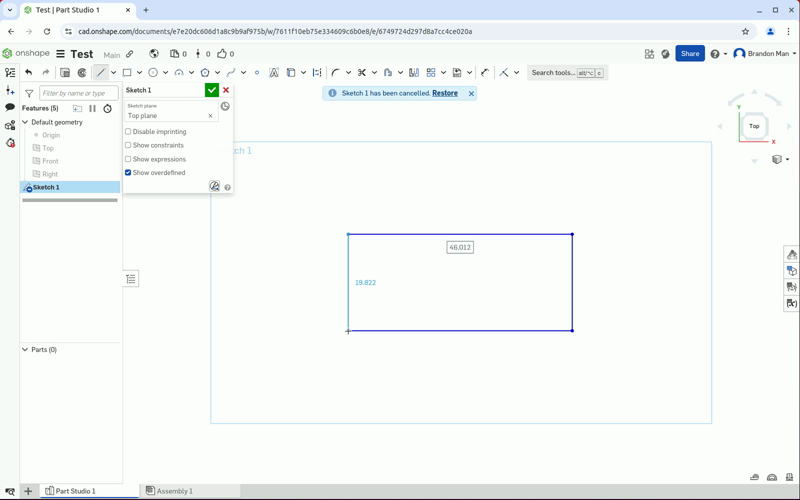
key(esc)
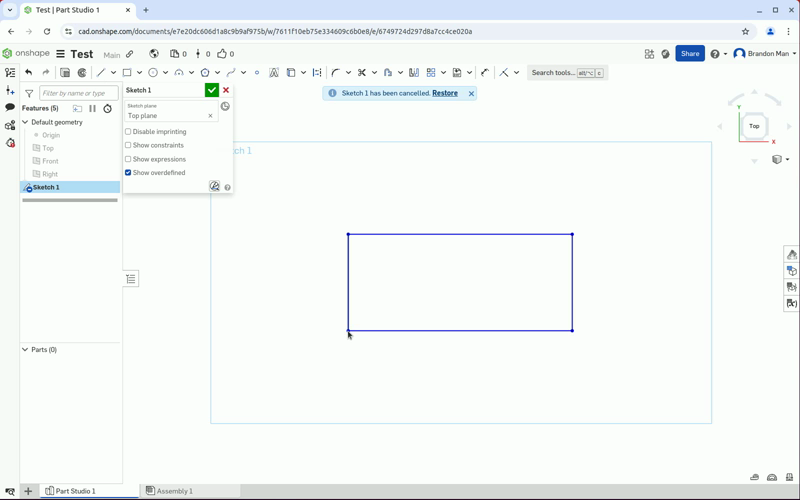
mouse_move(426, 267)
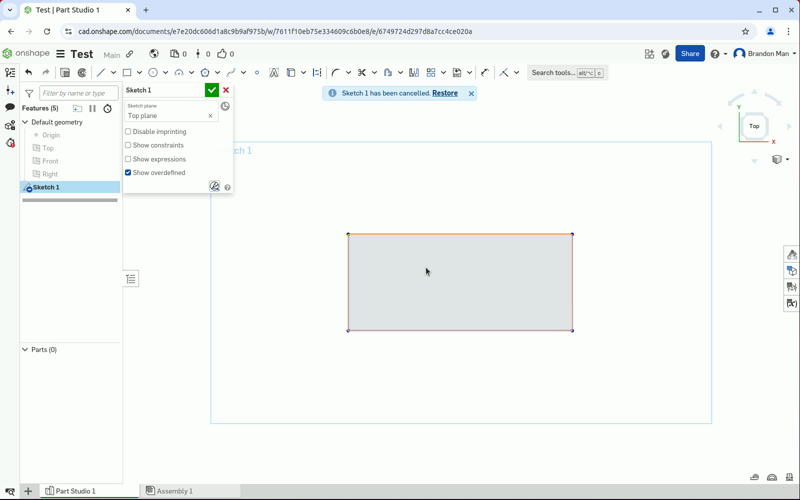
click(426, 267)
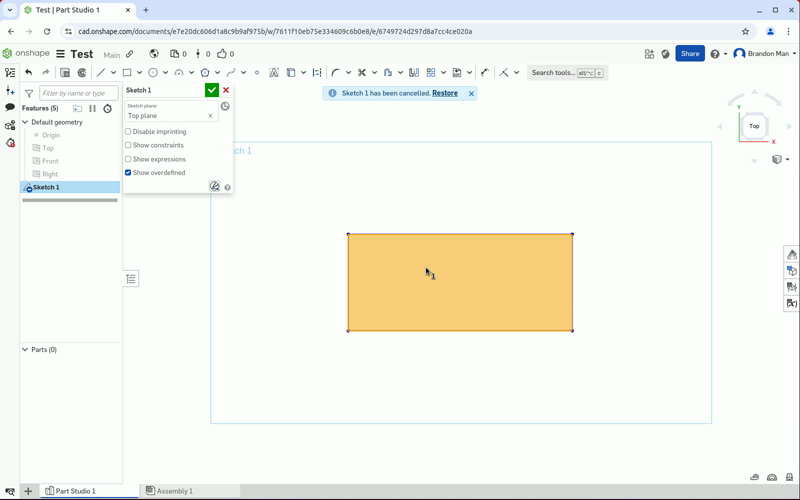
mouse_move(73, 352)
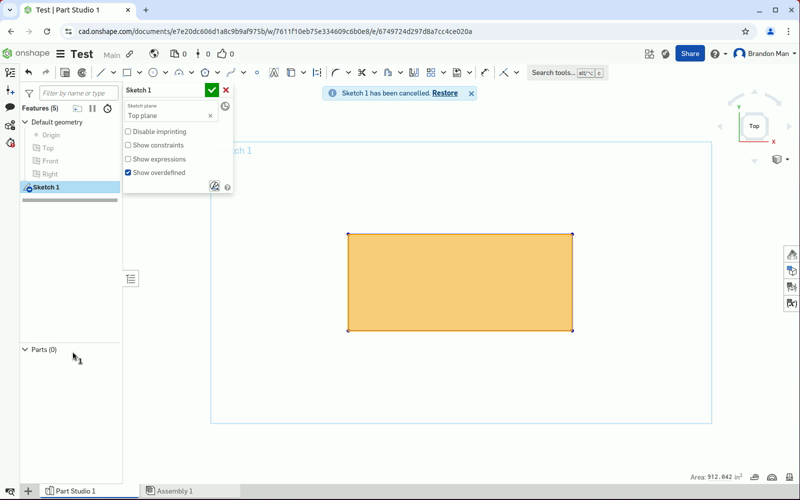
key(shift+y)
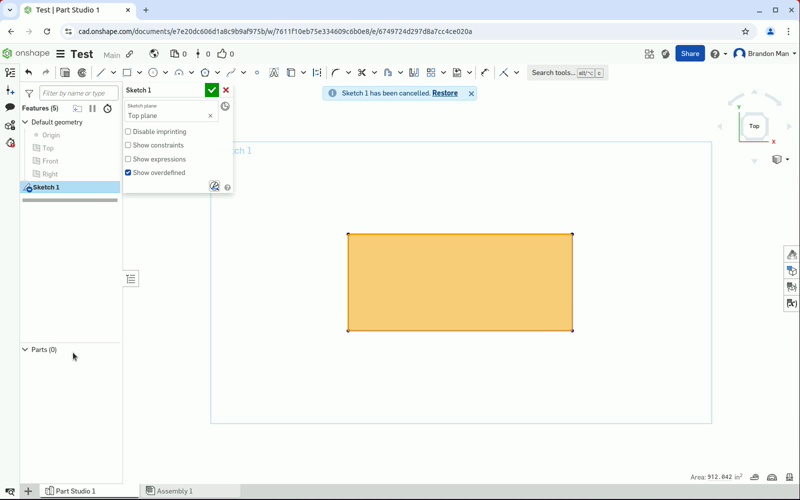
key(shift+e)
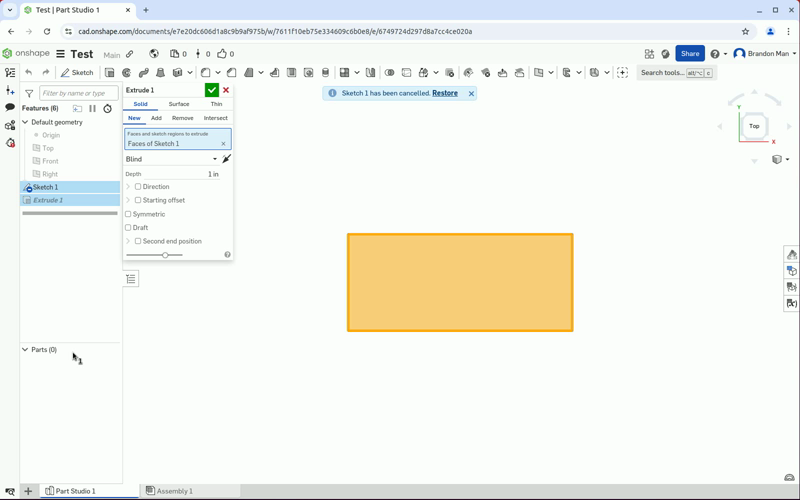
mouse_move(143, 106)
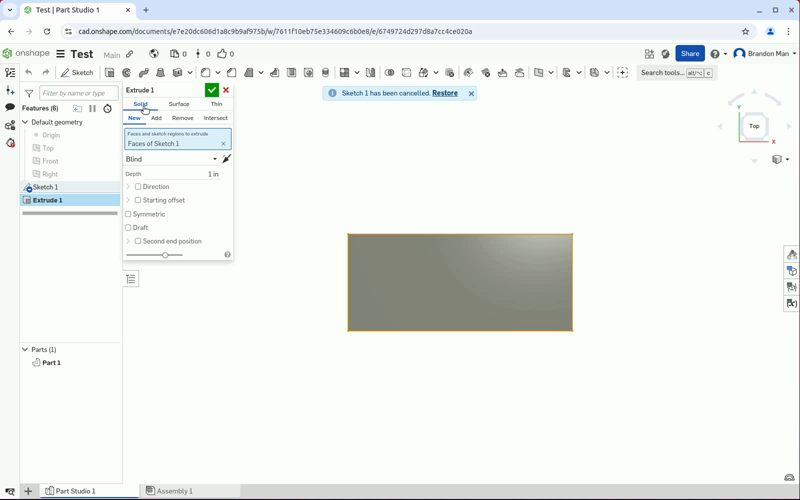
click(143, 106)
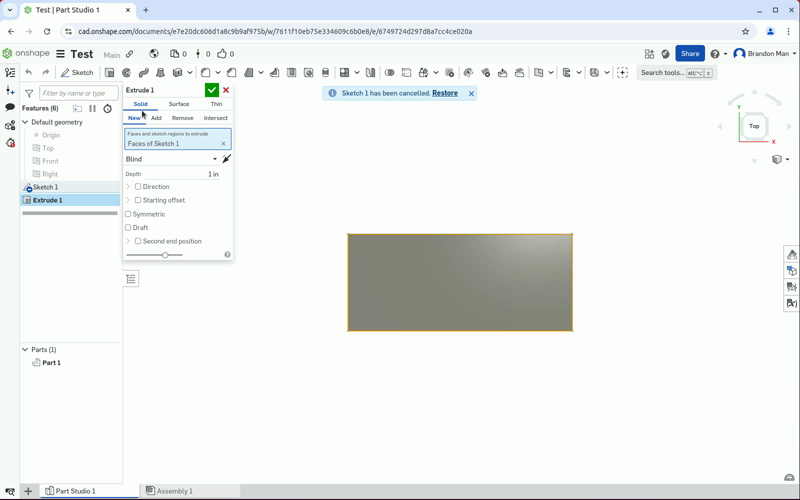
mouse_move(137, 120)
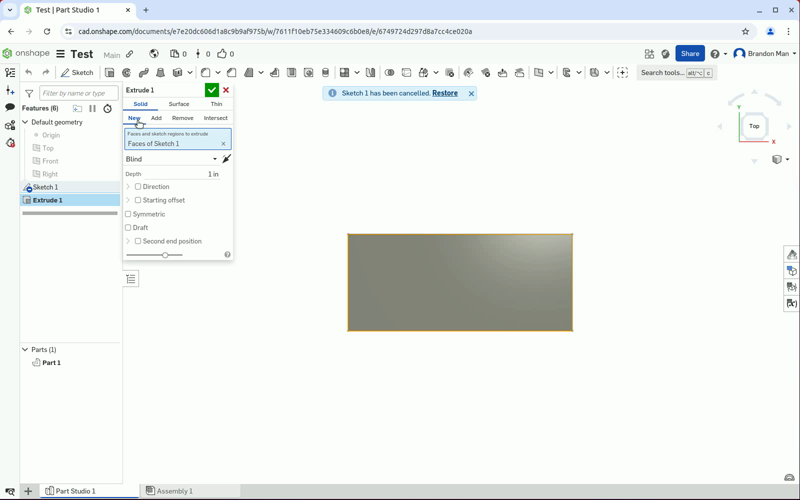
click(137, 120)
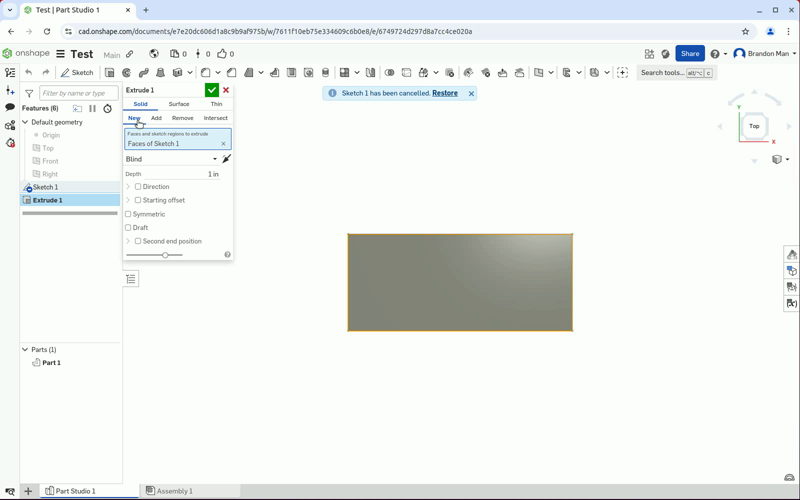
key(tab, 4)
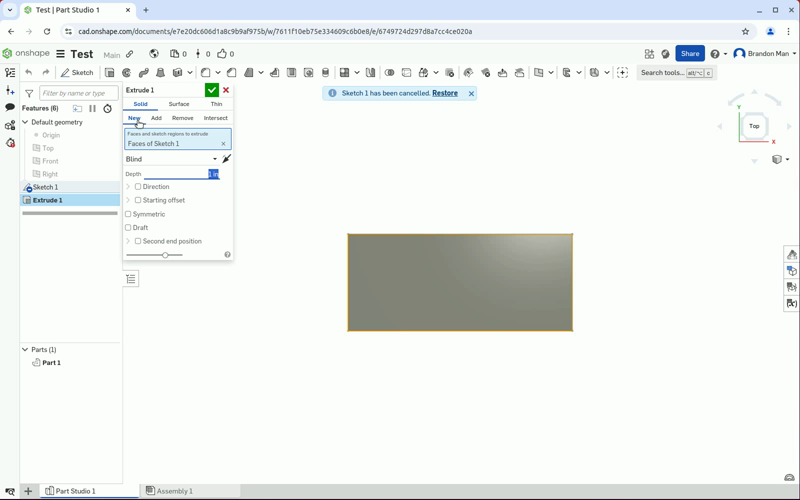
text(19.738)
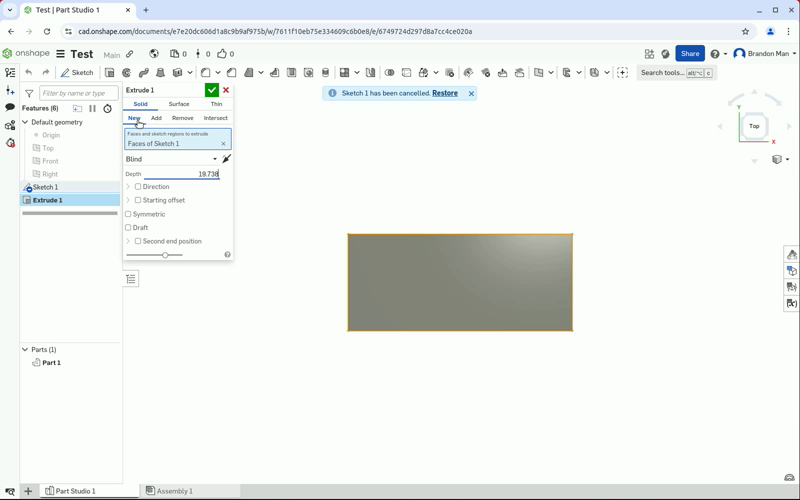
key(enter)
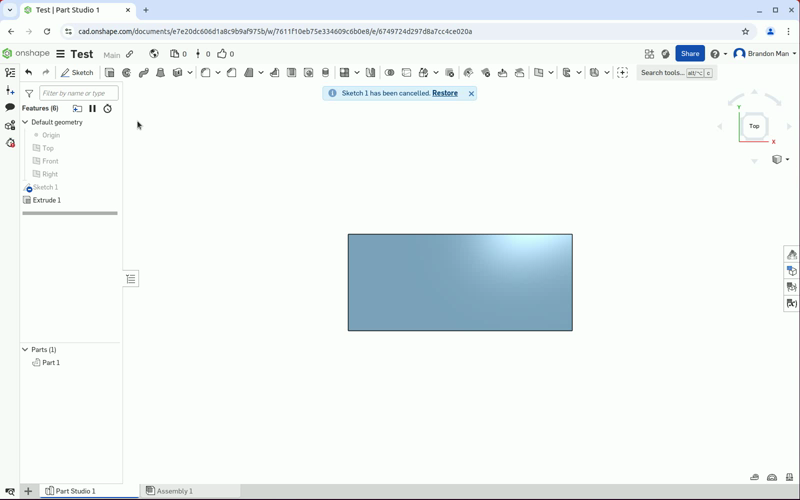
key(shift+h)
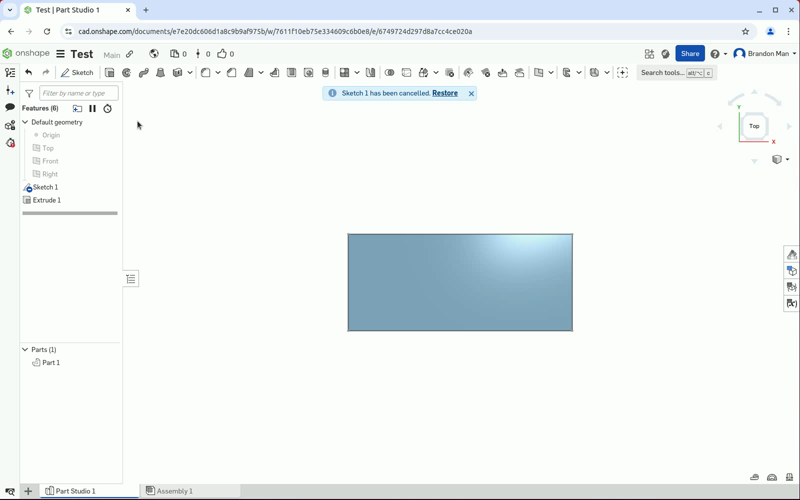
key(shift+h)
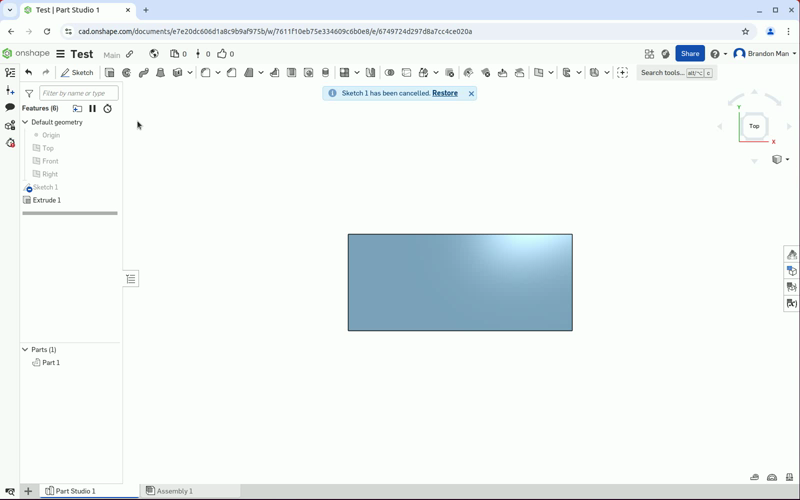
mouse_move(73, 189)
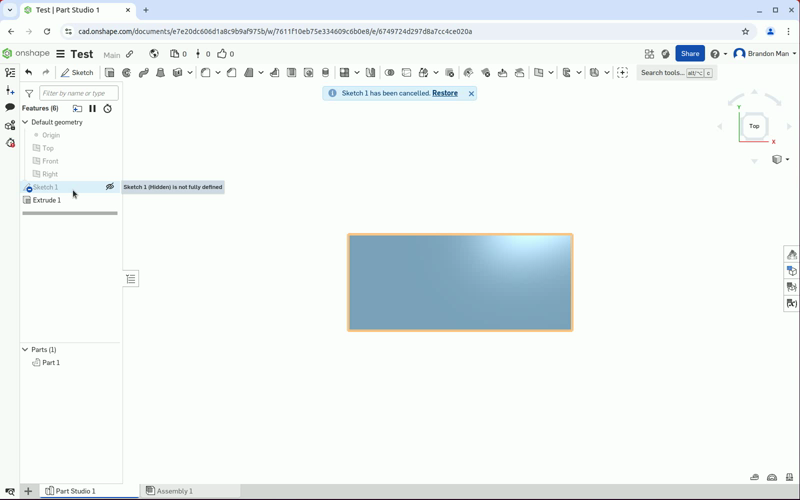
click(73, 189)
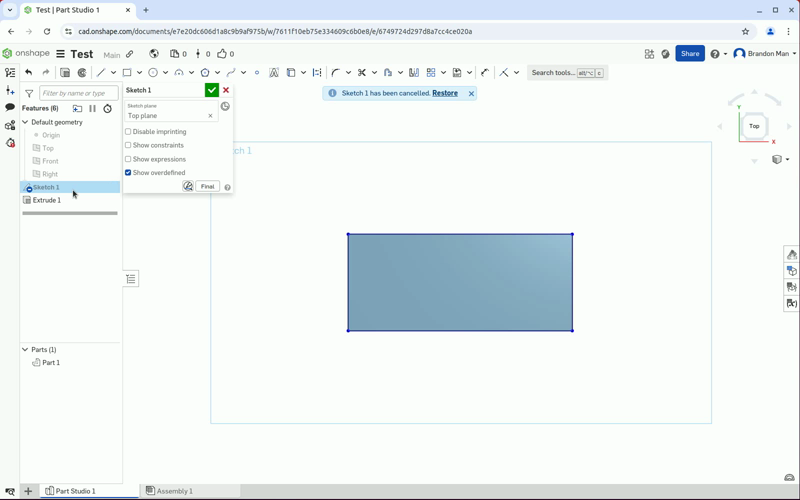
mouse_move(229, 92)
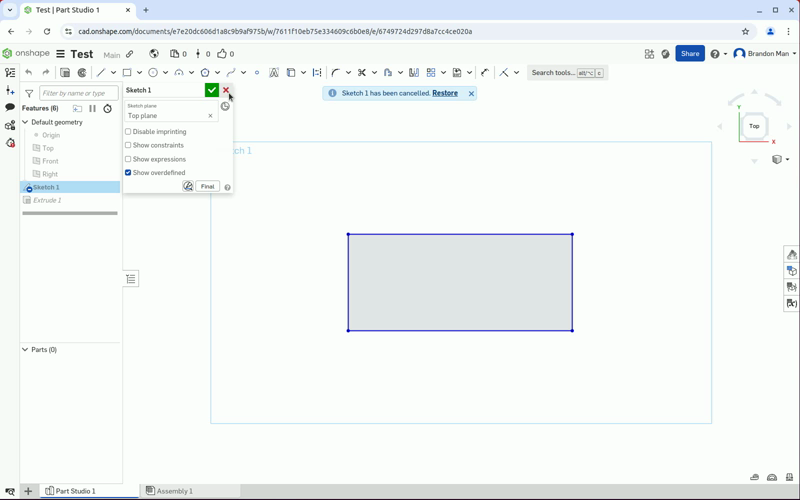
click(229, 92)
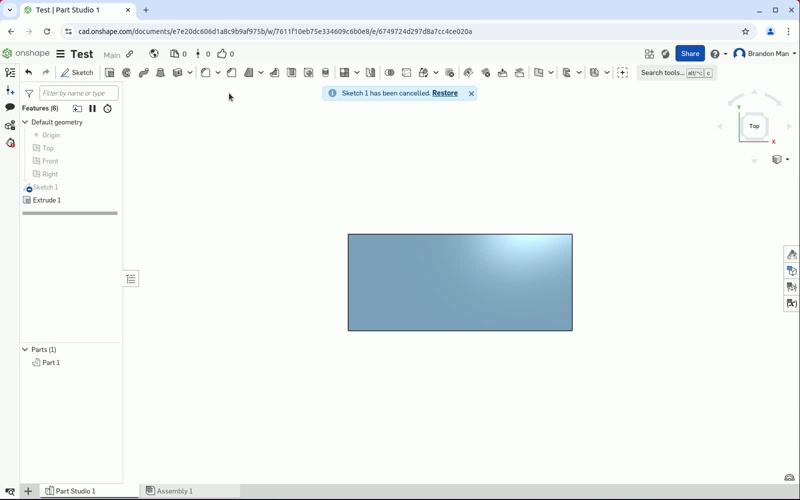
mouse_move(541, 75)
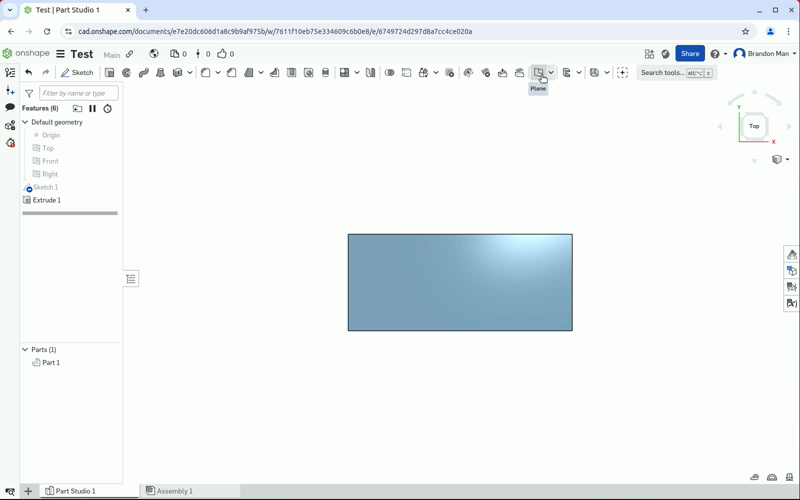
click(541, 75)
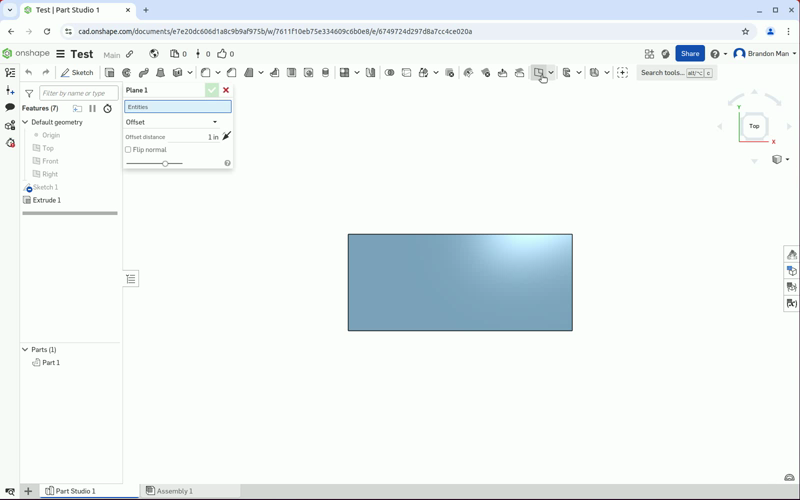
mouse_move(73, 150)
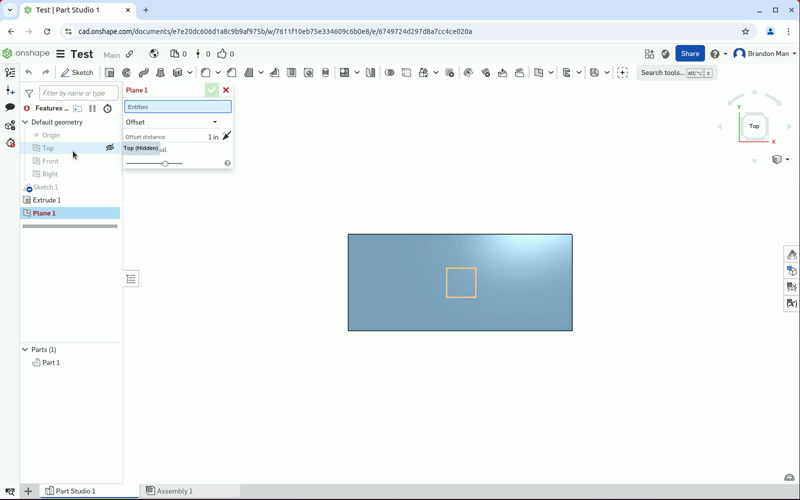
click(73, 150)
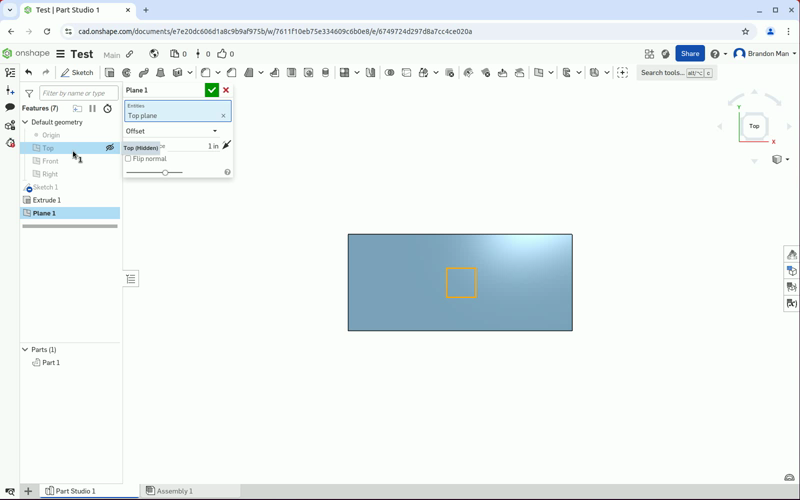
key(tab, 2)
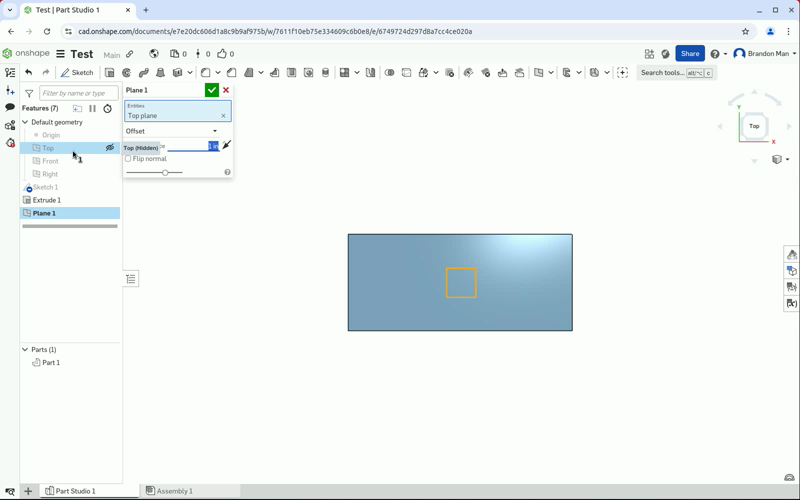
text(19.75)
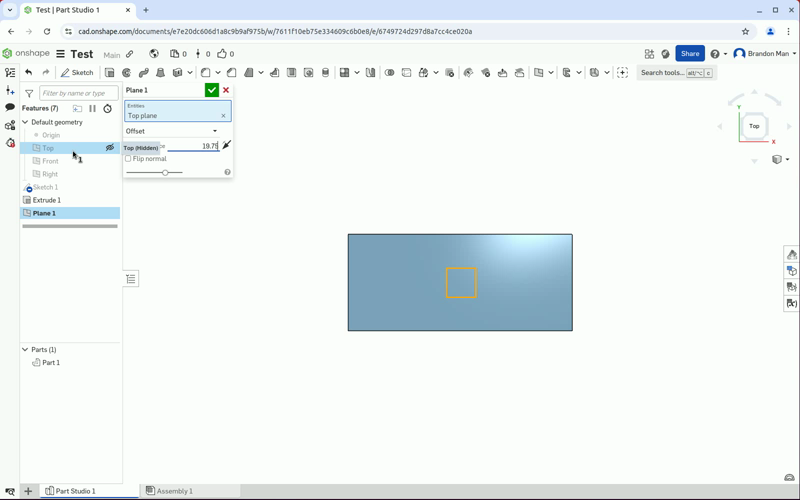
key(enter, 2)
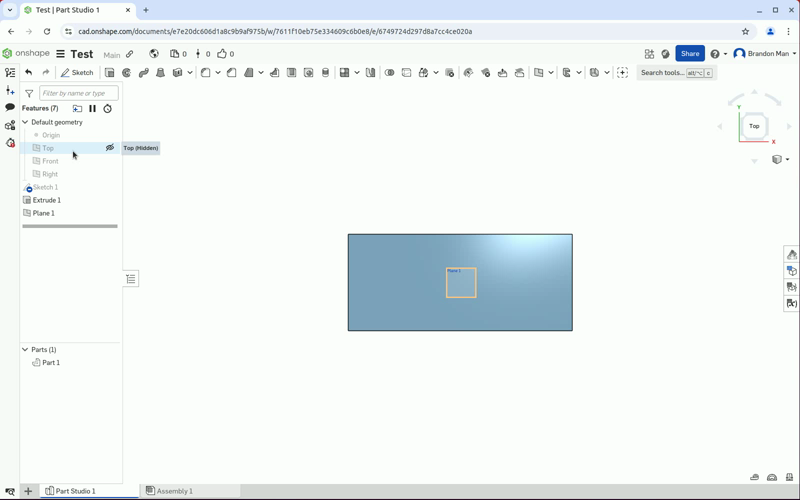
key(shift+s)
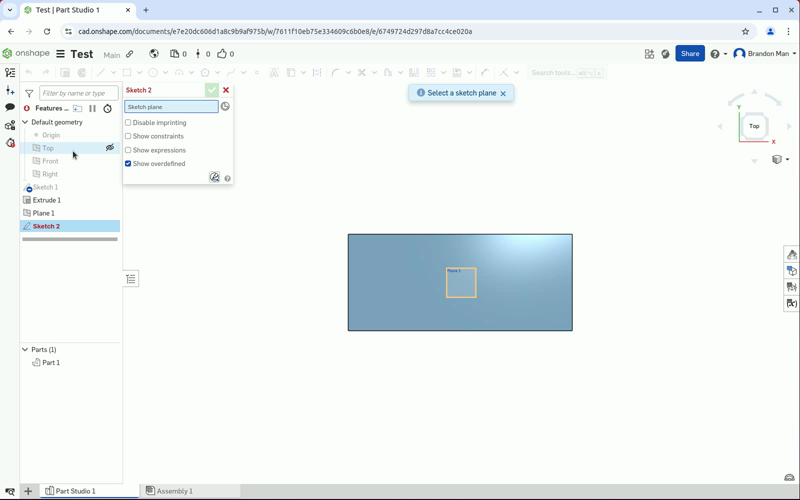
mouse_move(73, 215)
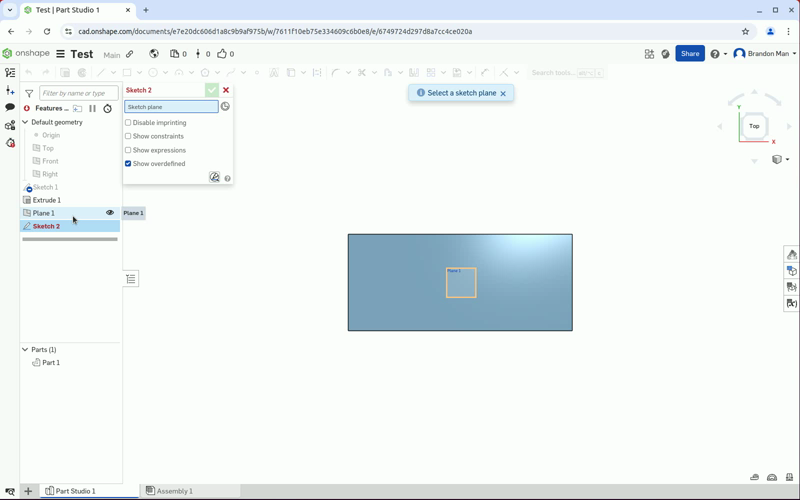
click(73, 215)
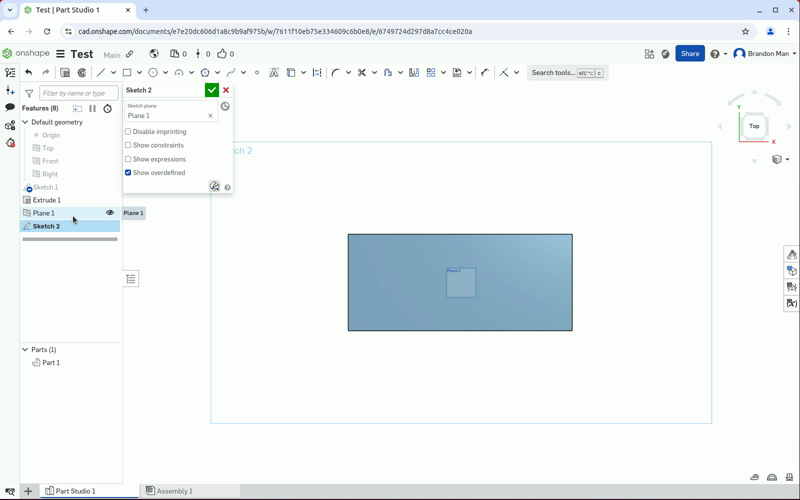
mouse_move(73, 352)
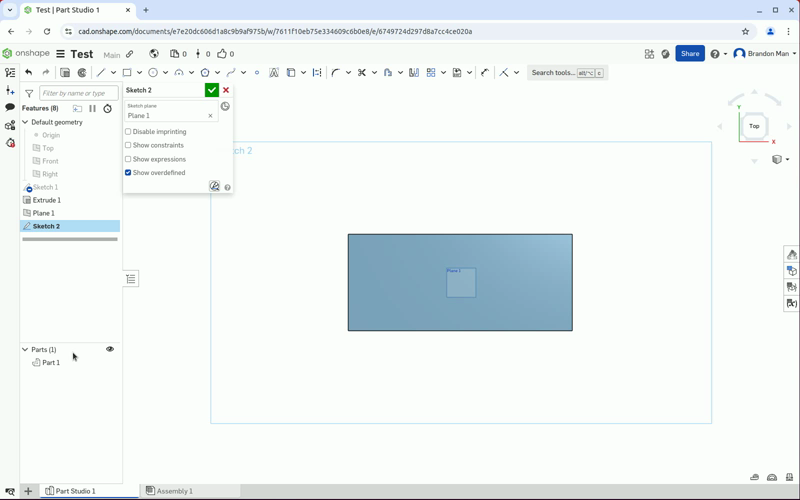
key(y)
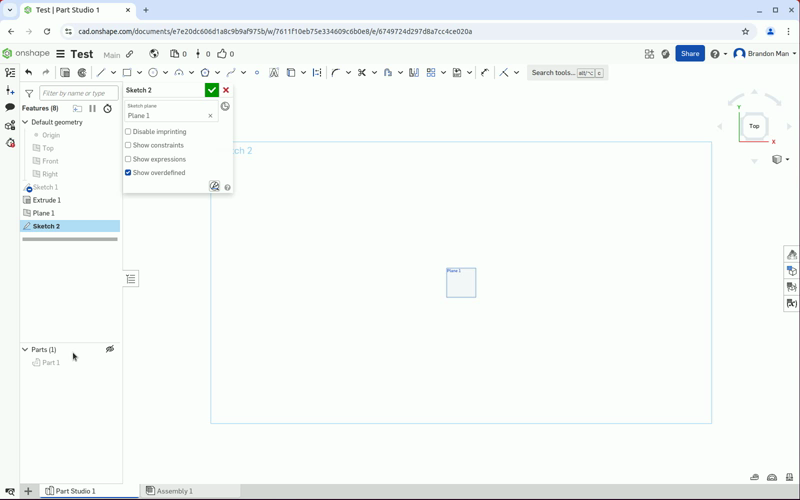
key(c)
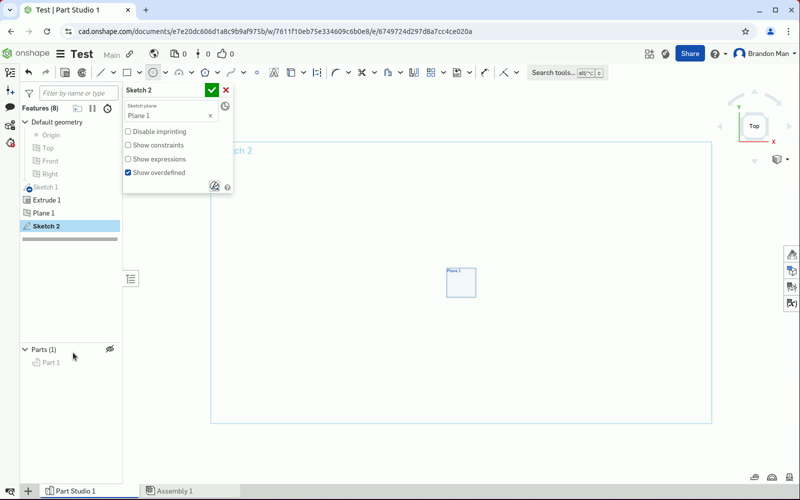
key_down(shift)
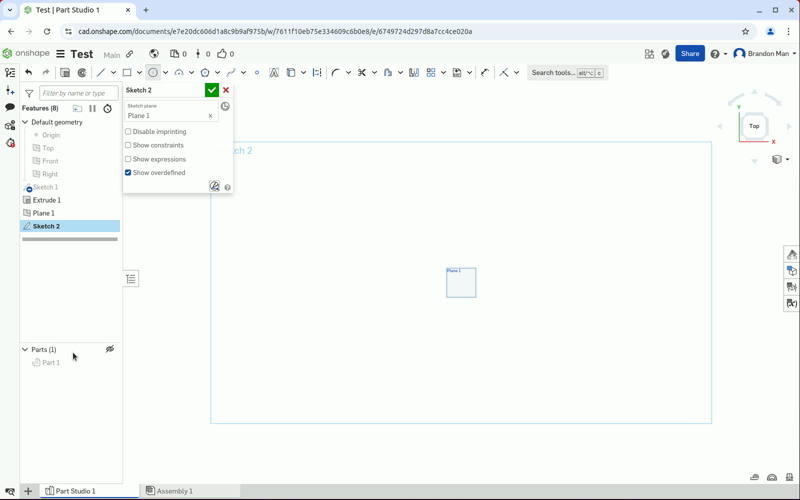
mouse_move(460, 282)
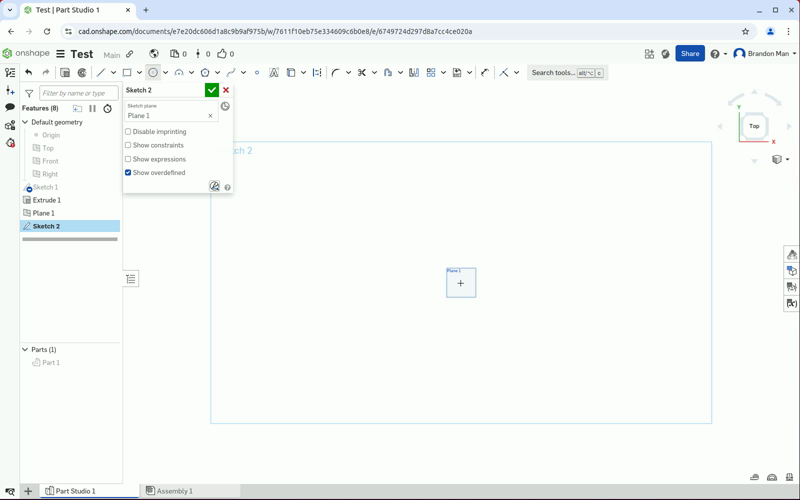
click(460, 282)
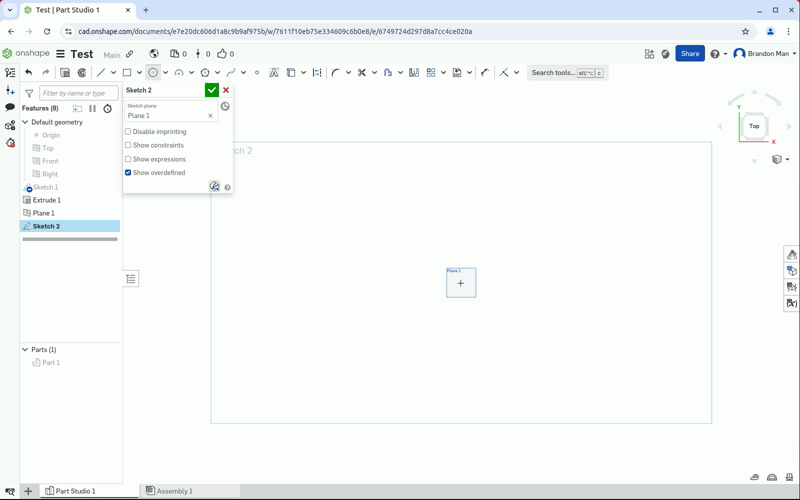
key_up(shift)
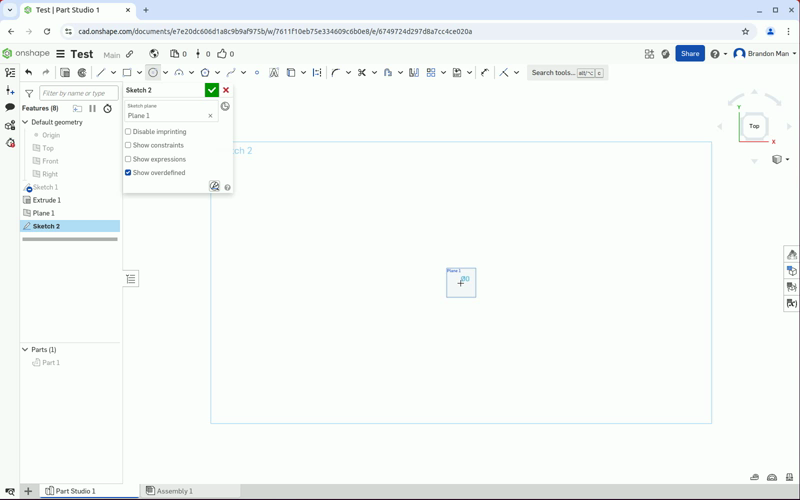
mouse_move(477, 282)
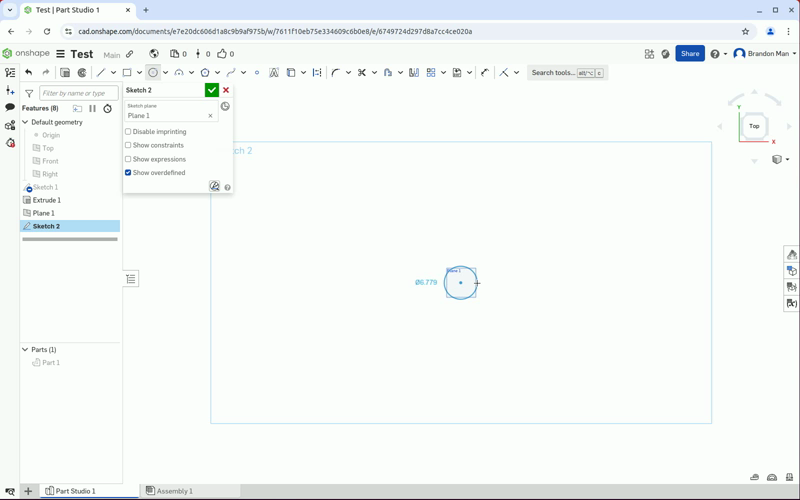
click(477, 282)
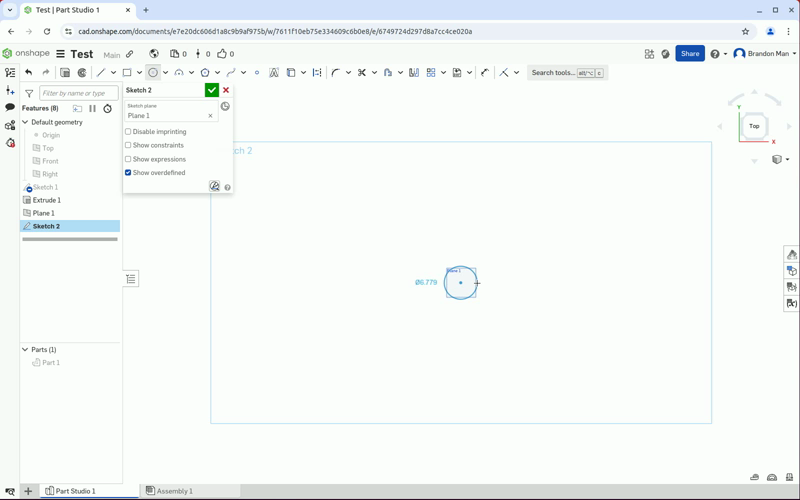
key(esc)
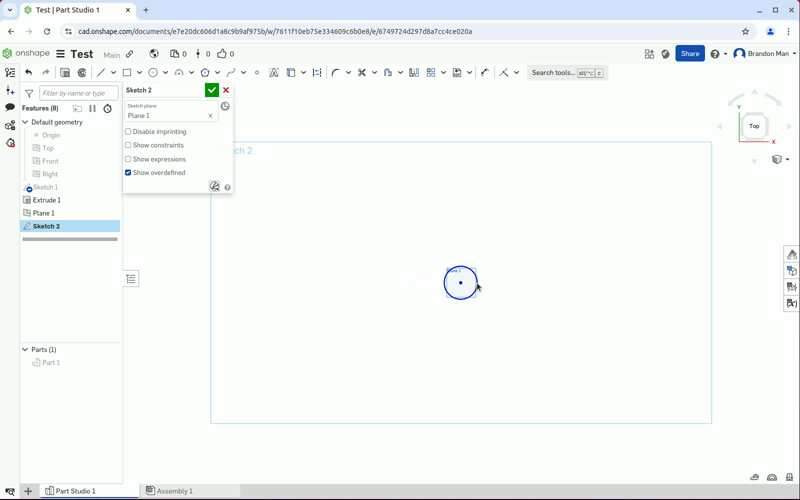
mouse_move(453, 290)
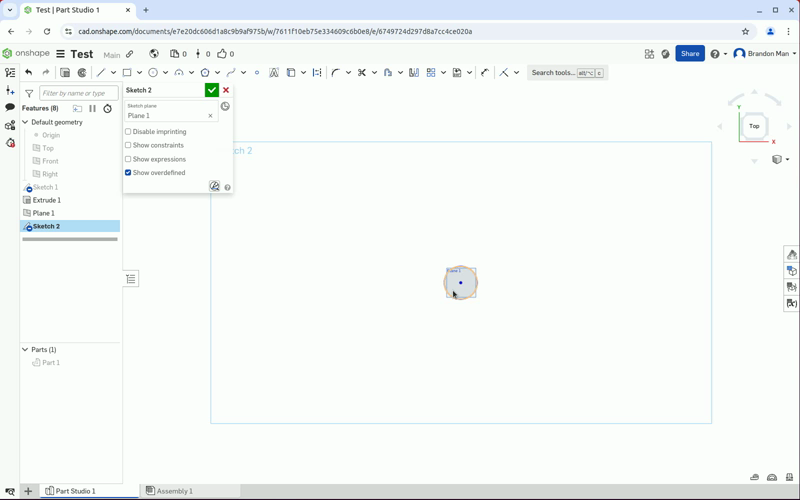
scroll(6)
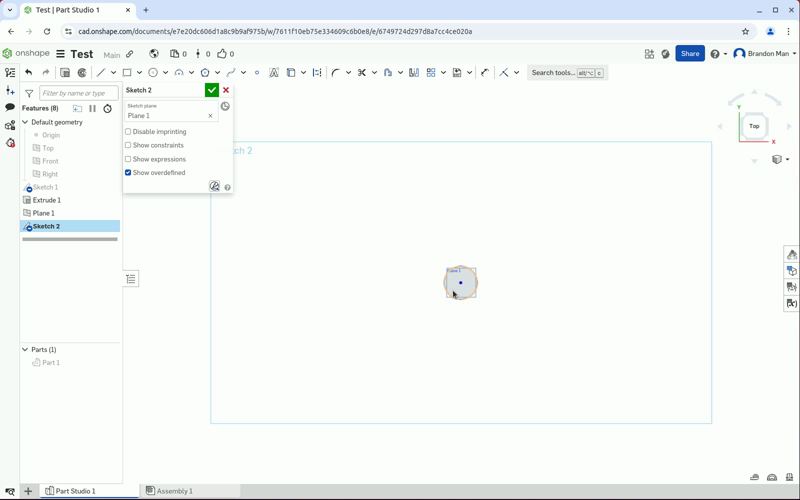
scroll(6)
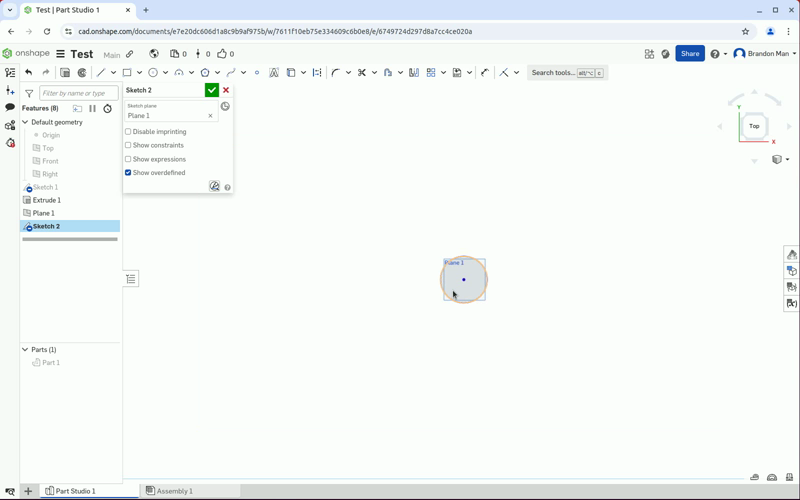
scroll(6)
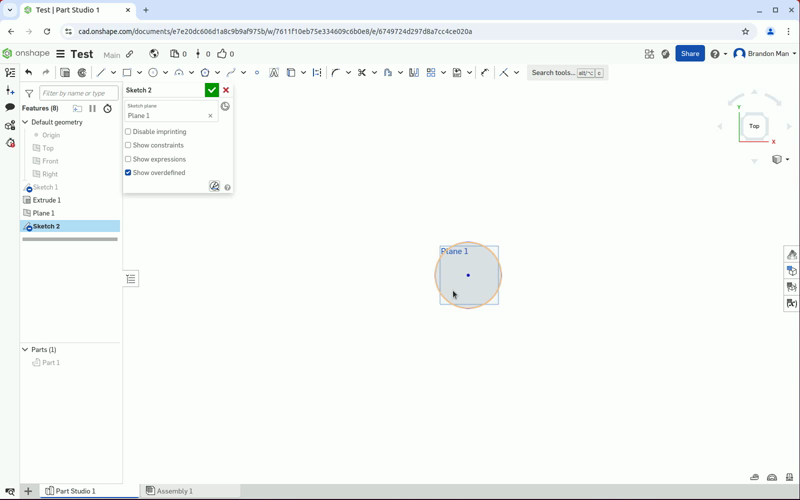
scroll(6)
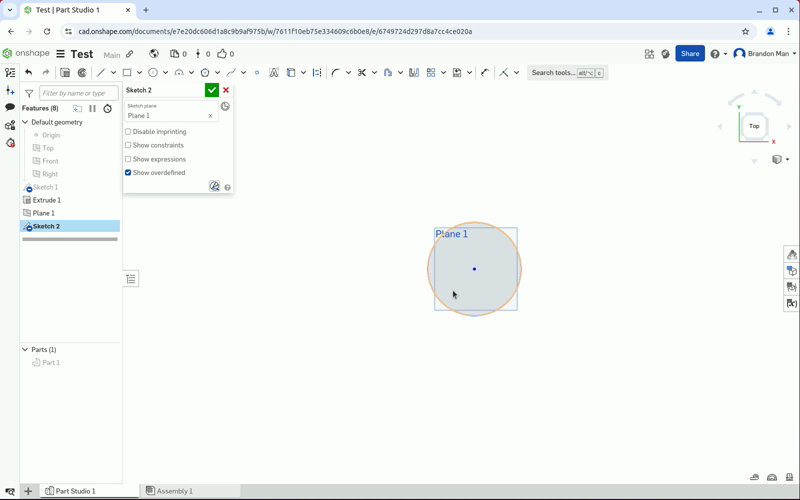
scroll(6)
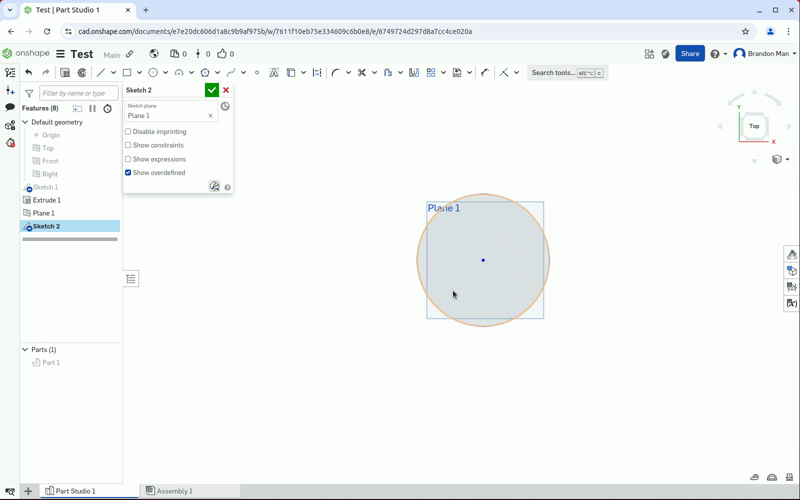
scroll(6)
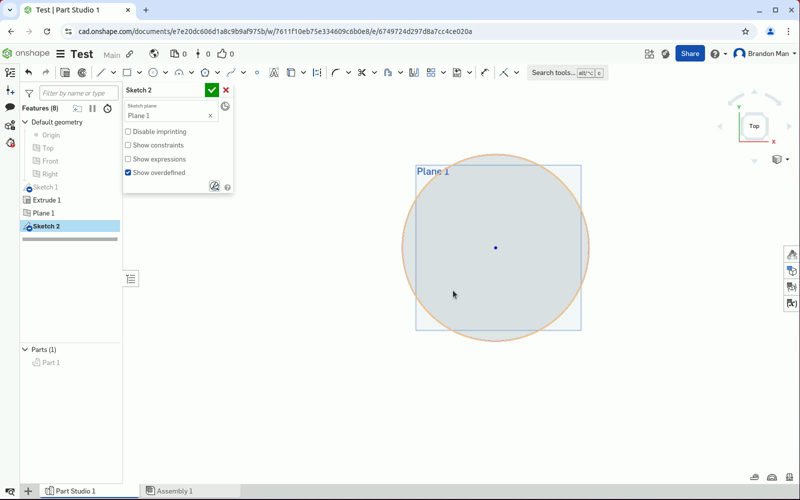
scroll(6)
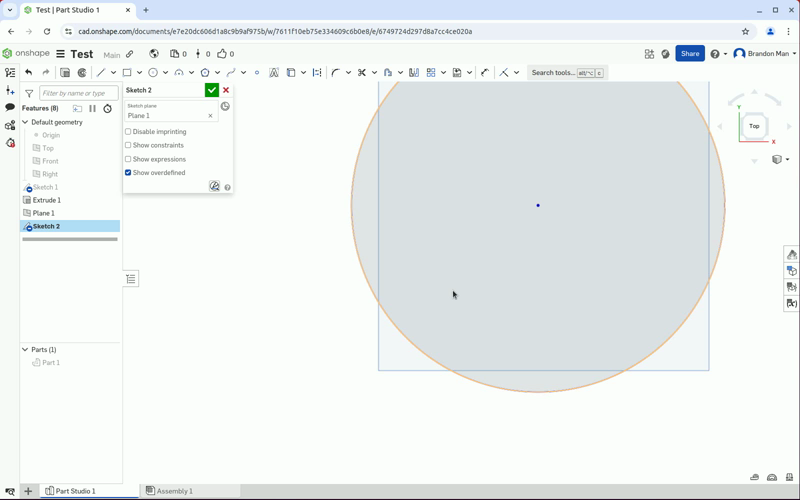
click(453, 290)
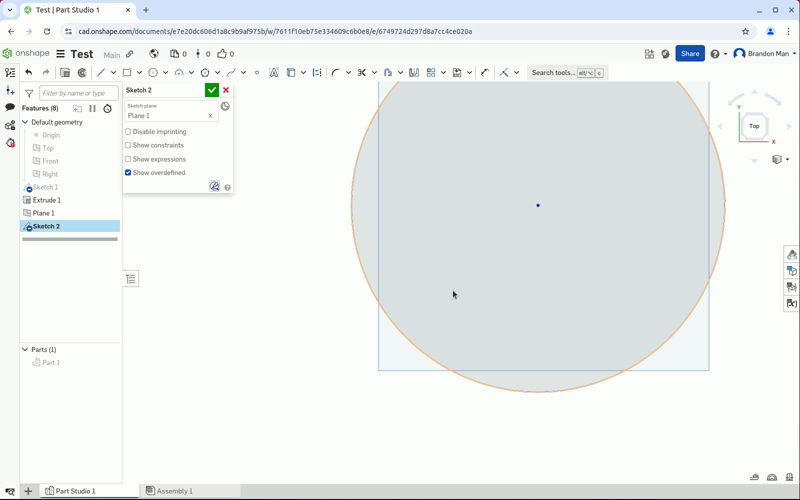
scroll(-6)
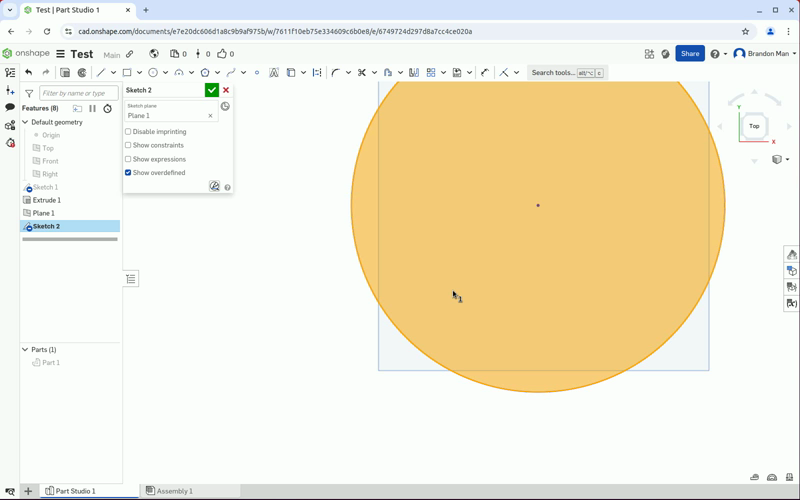
scroll(-6)
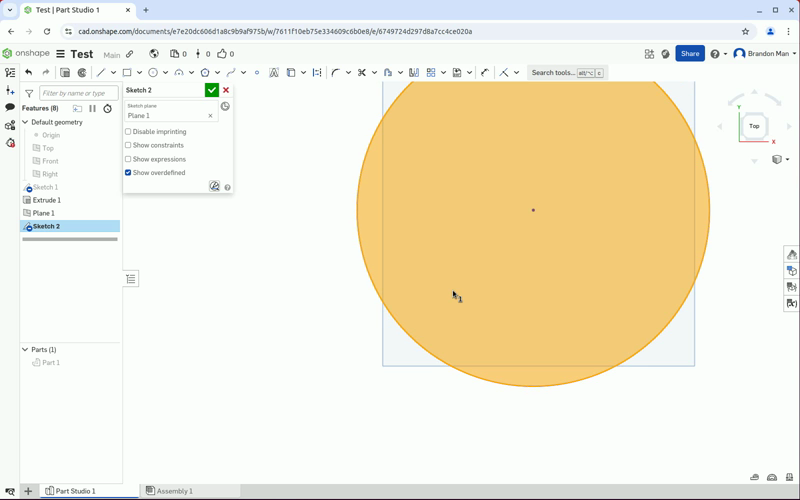
scroll(-6)
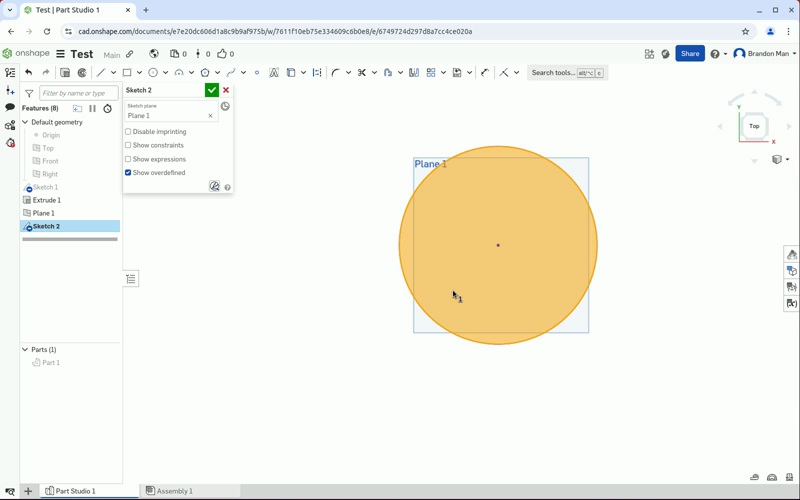
scroll(-6)
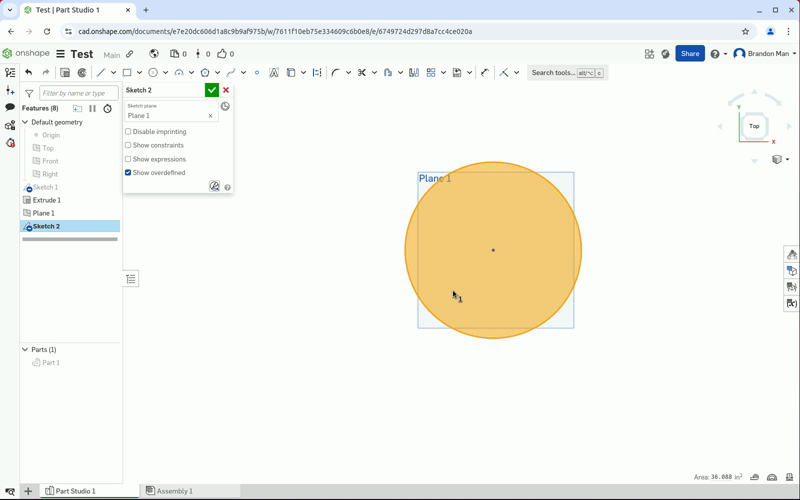
scroll(-6)
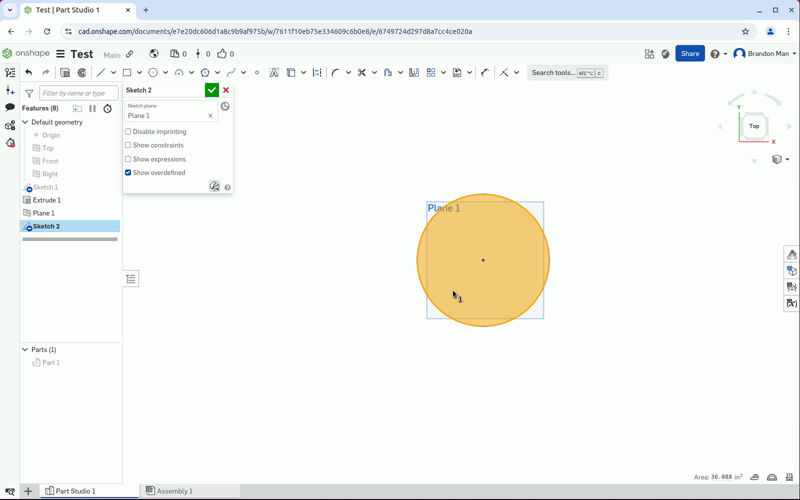
scroll(-6)
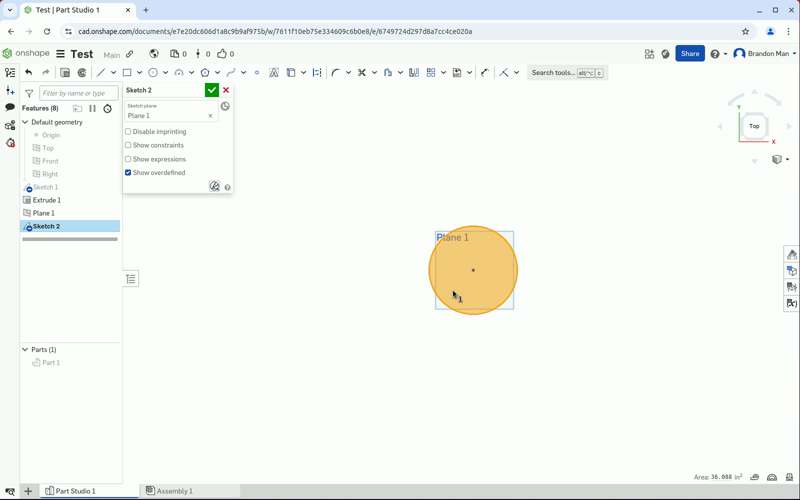
scroll(-6)
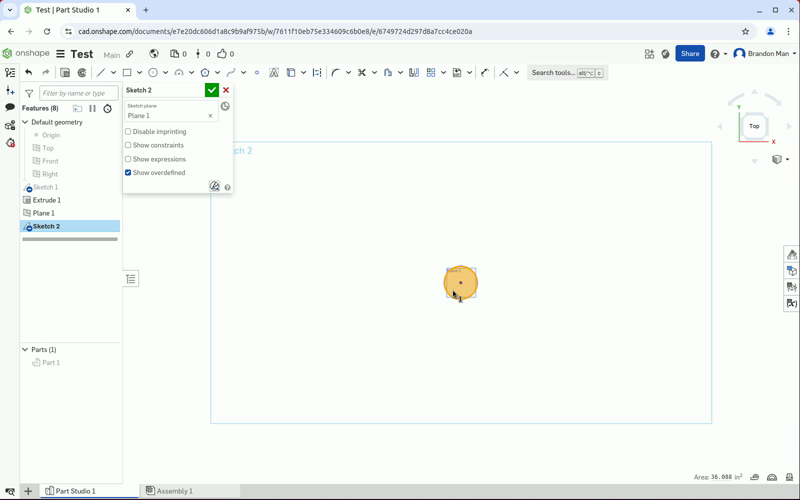
mouse_move(73, 352)
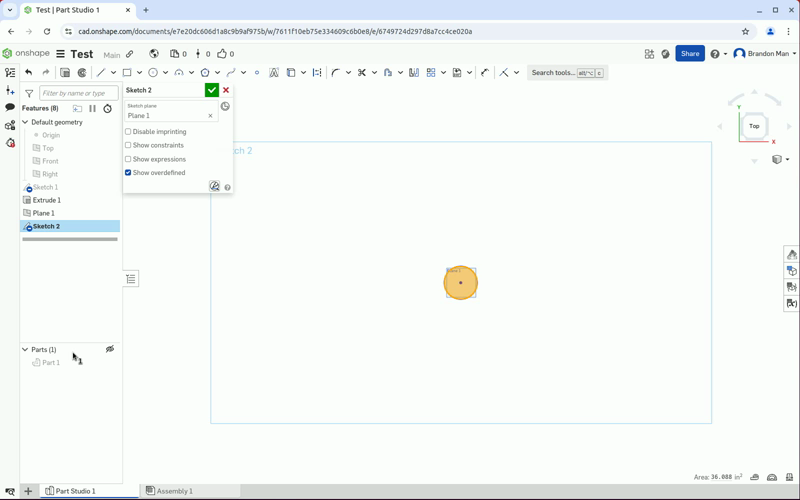
key(shift+y)
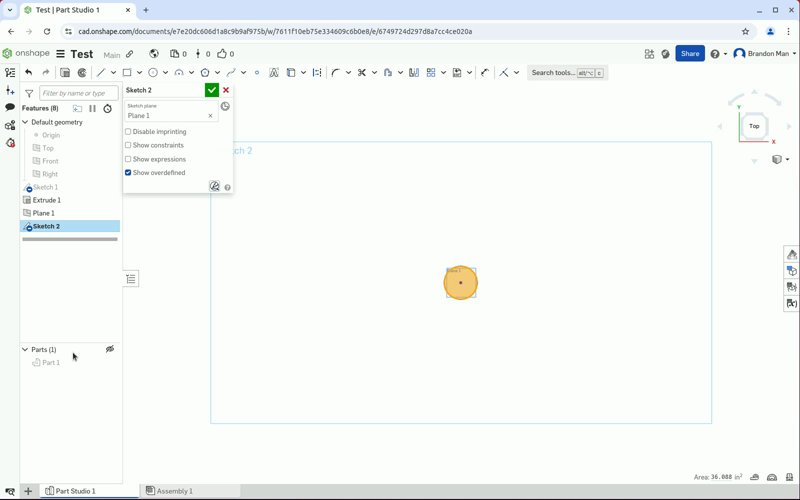
key(shift+e)
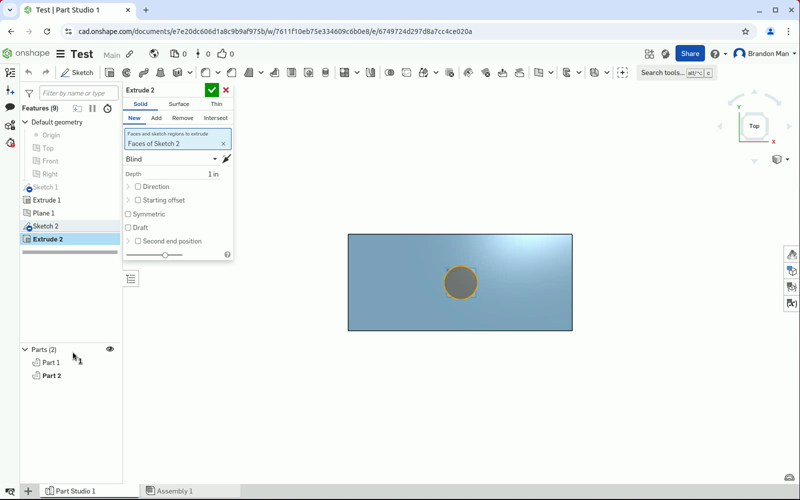
mouse_move(143, 106)
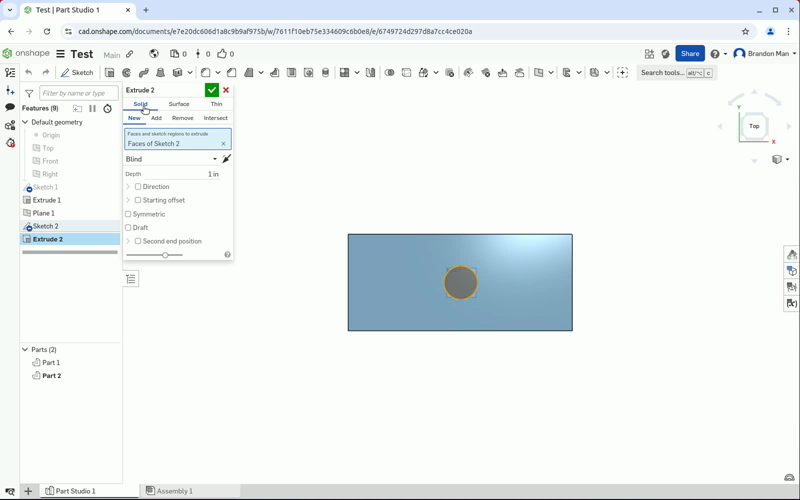
click(143, 106)
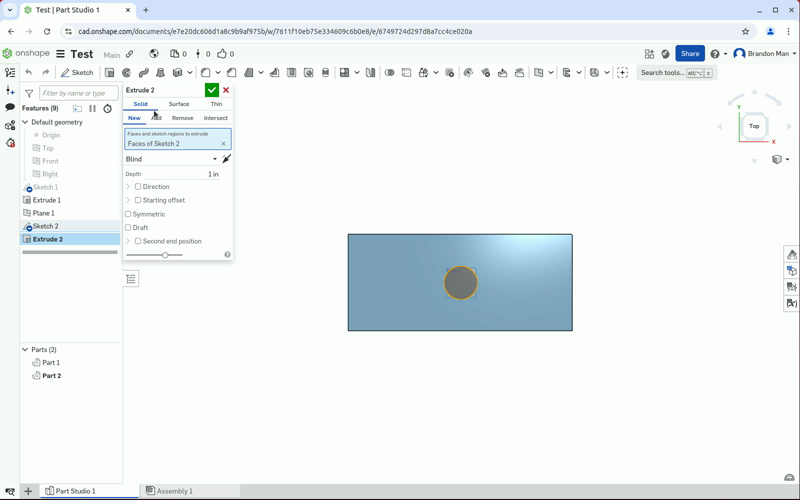
mouse_move(186, 120)
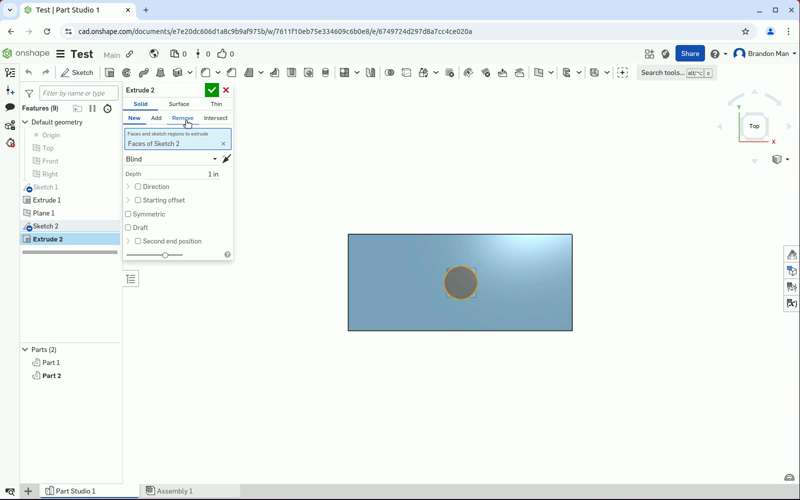
click(186, 120)
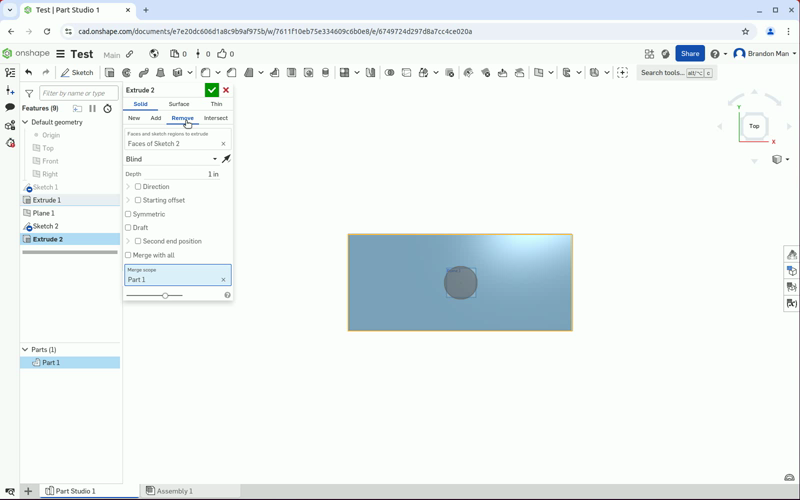
key(tab, 4)
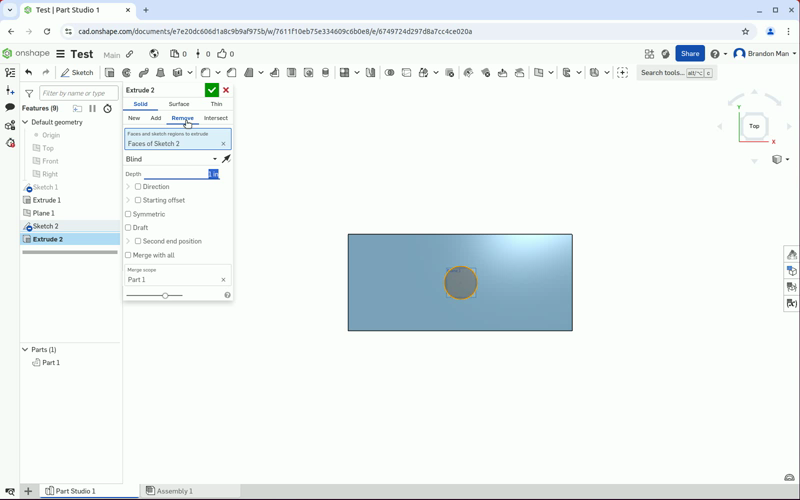
text(3.37)
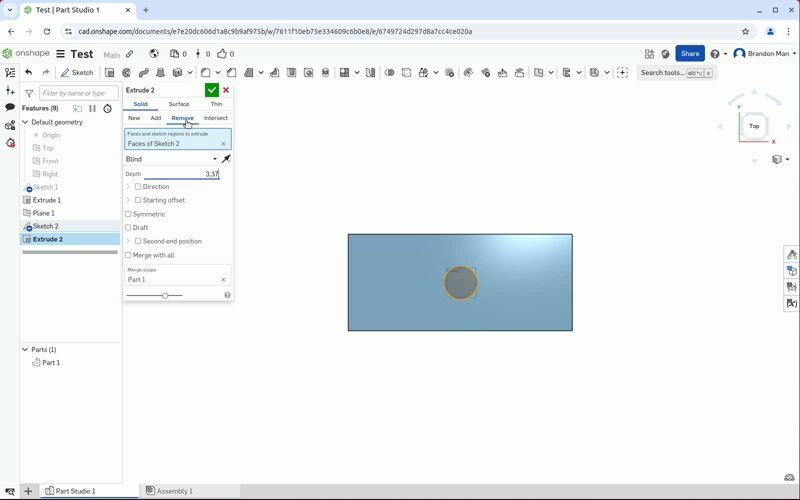
key(tab, 6)
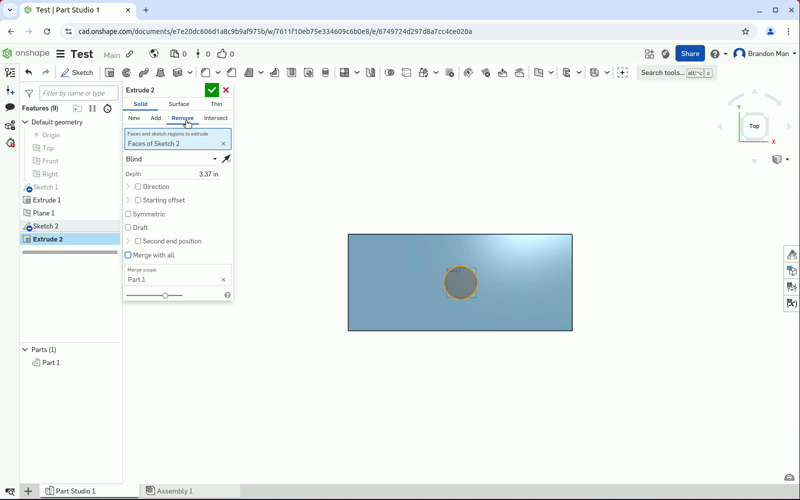
key(space)
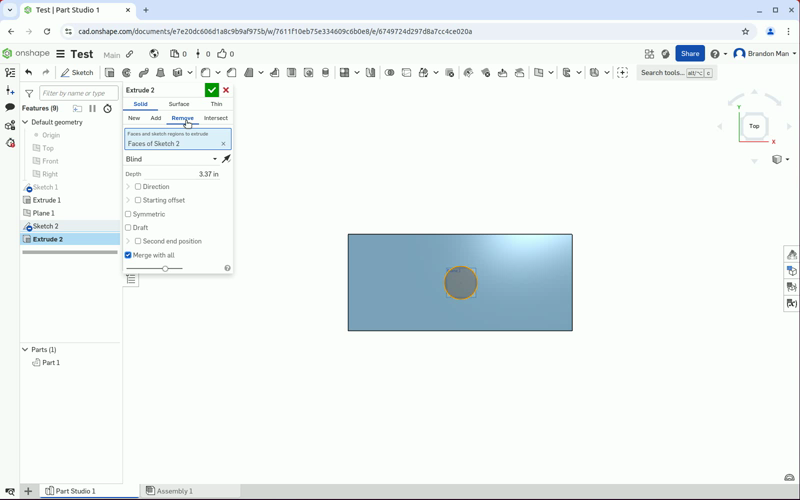
key(enter)
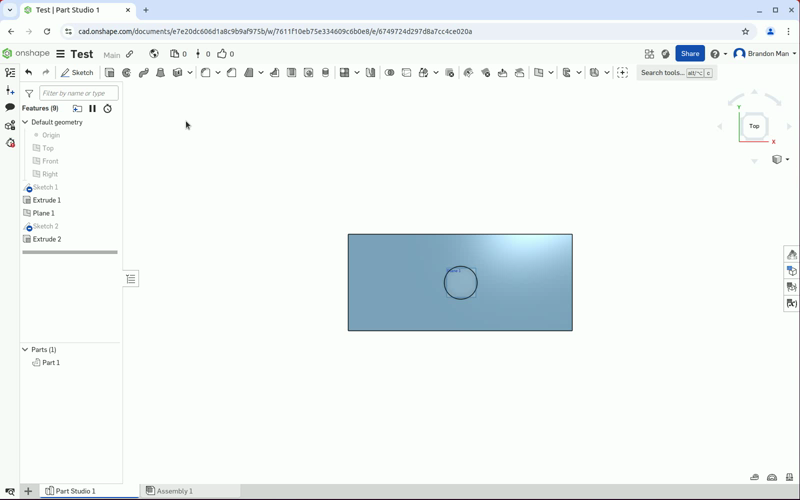
key(shift+h)
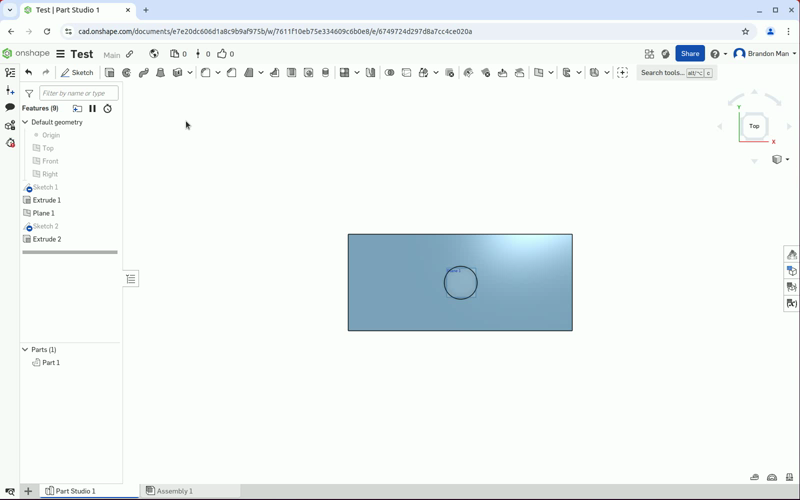
key(shift+h)
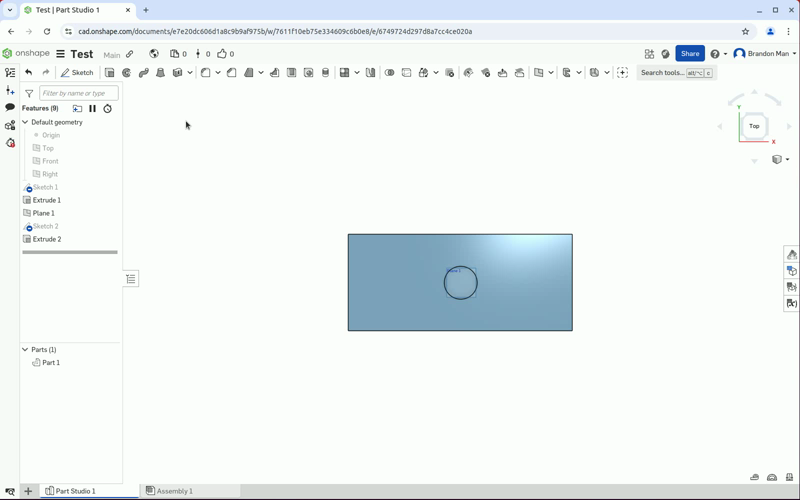
mouse_move(73, 189)
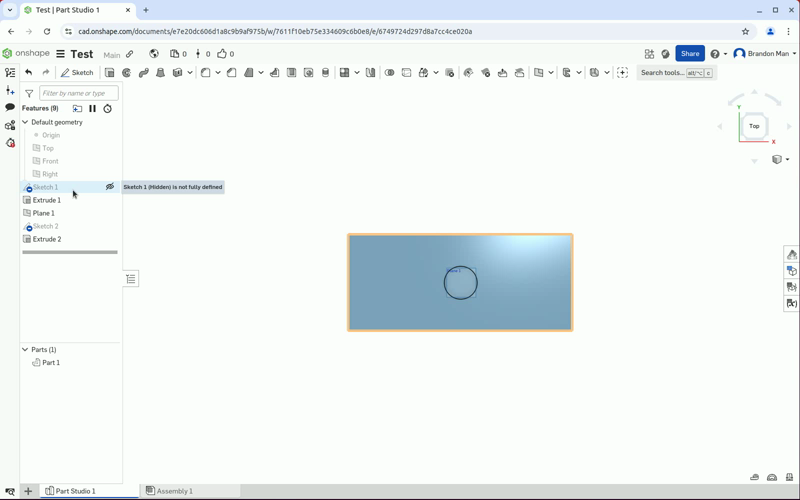
click(73, 189)
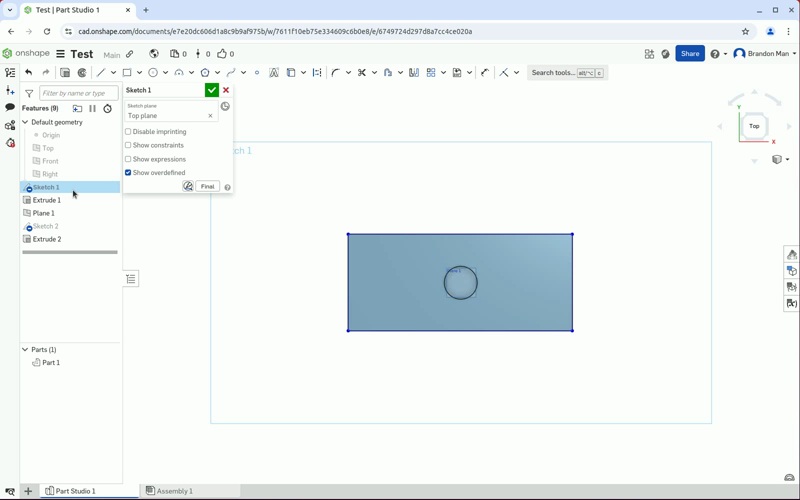
mouse_move(229, 92)
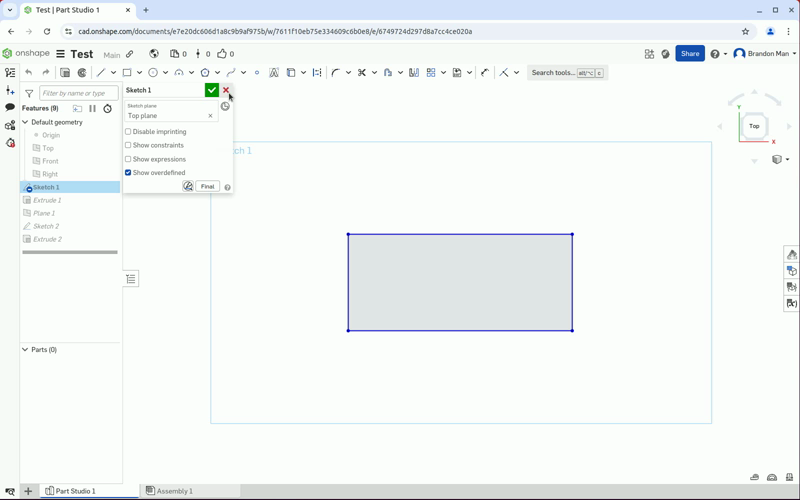
click(229, 92)
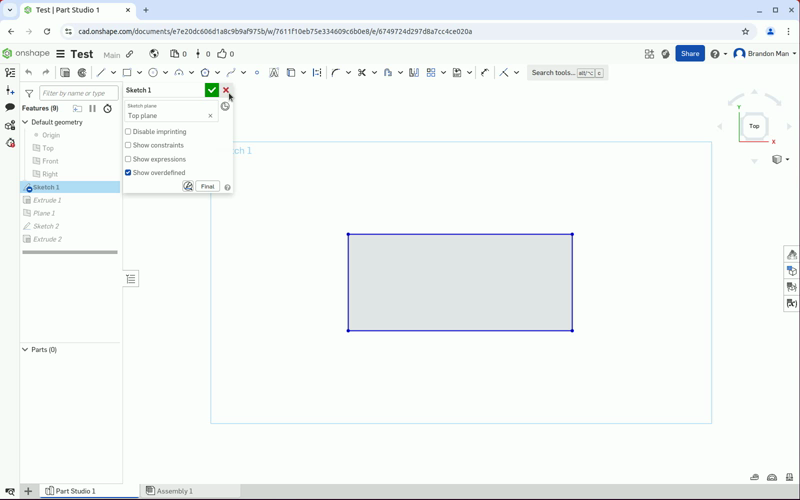
key(shift+s)
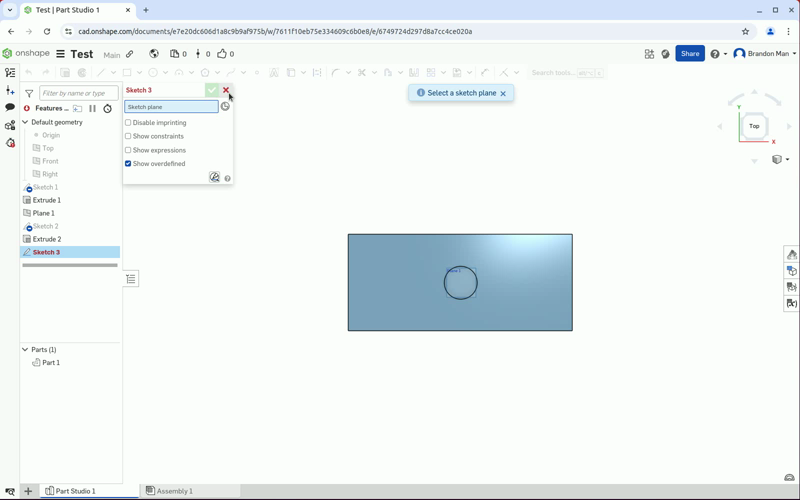
mouse_move(73, 215)
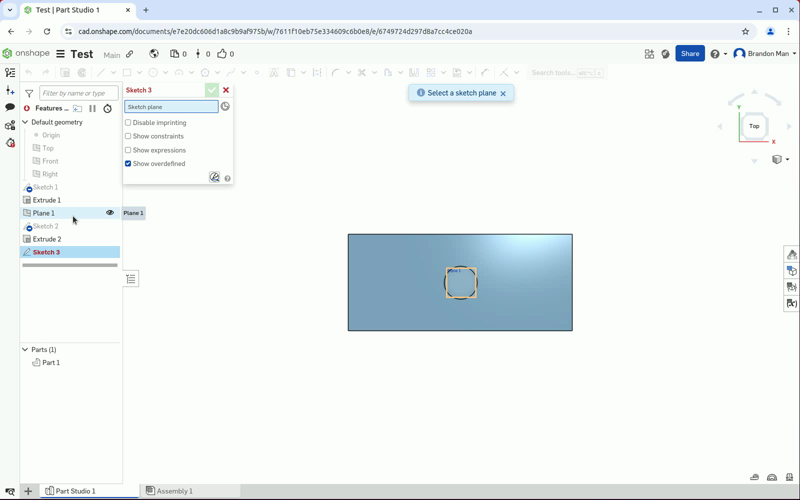
click(73, 215)
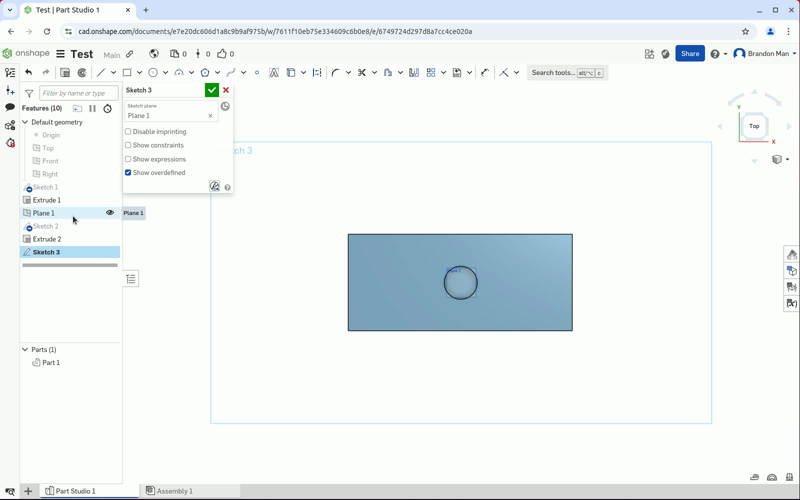
mouse_move(73, 352)
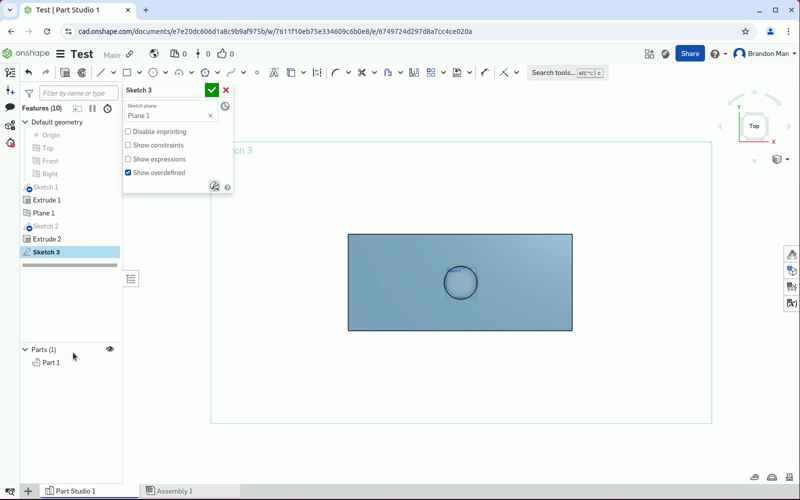
key(y)
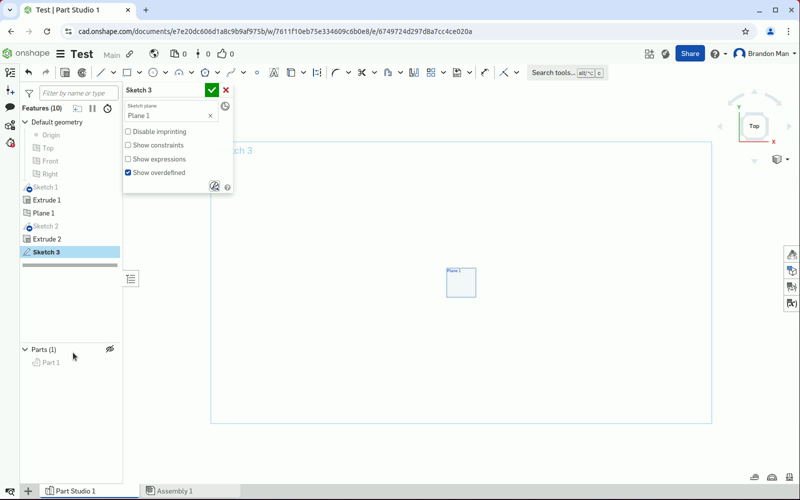
key(c)
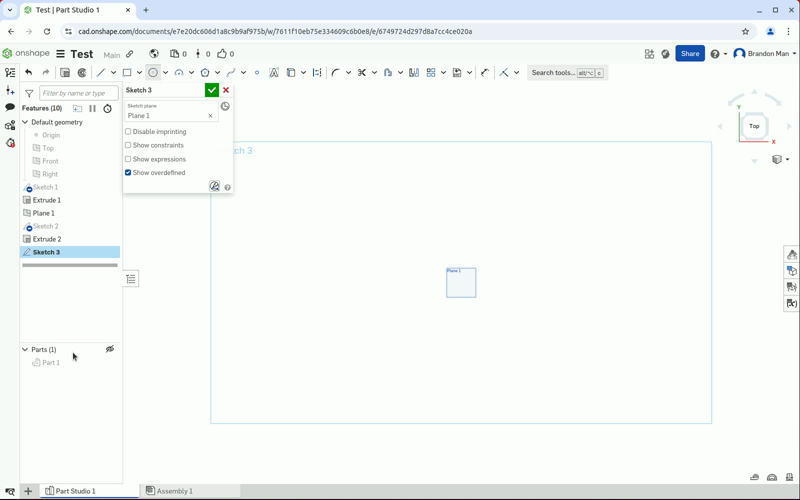
key_down(shift)
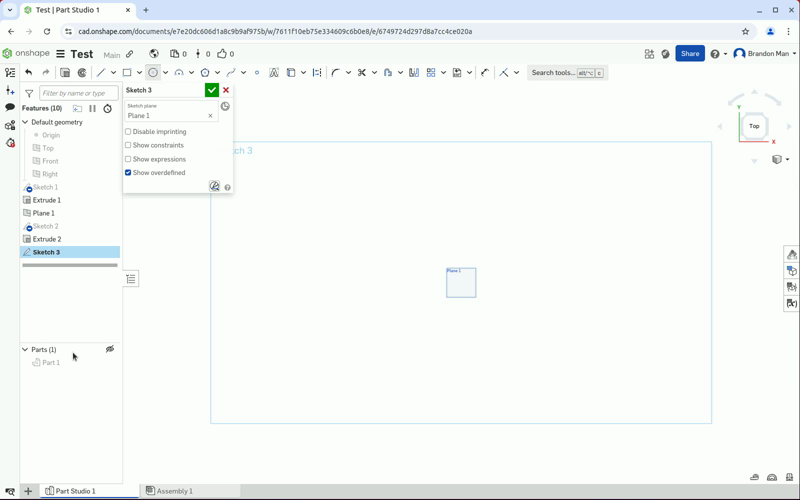
mouse_move(398, 282)
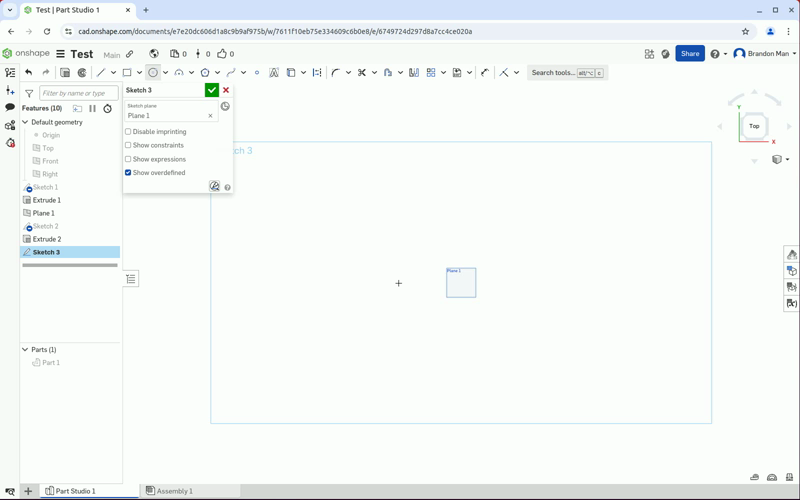
click(398, 282)
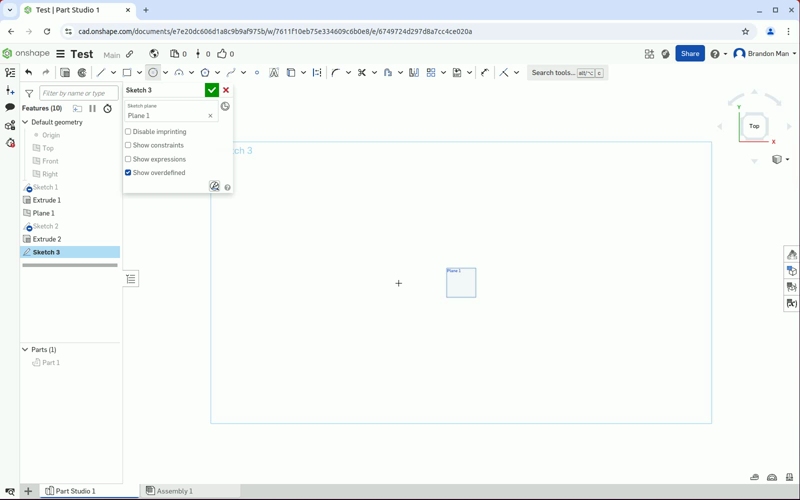
key_up(shift)
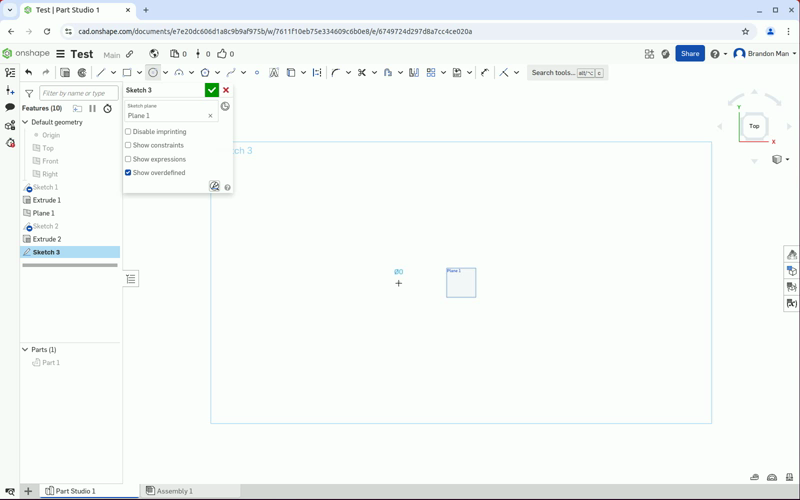
mouse_move(414, 282)
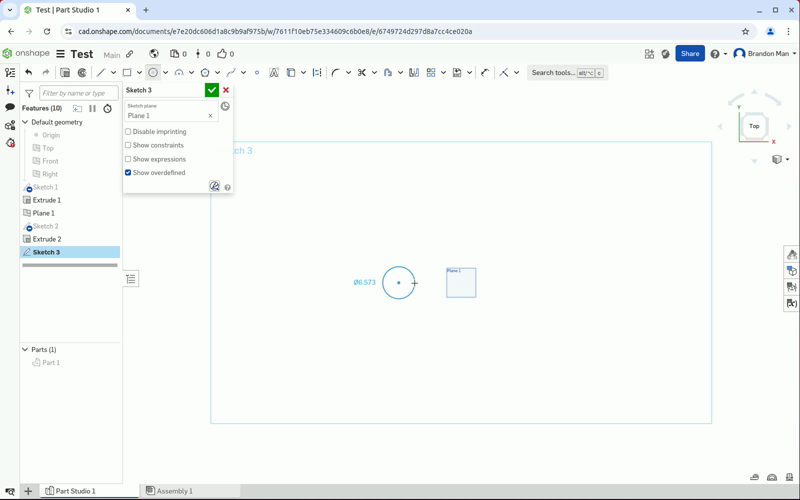
click(414, 282)
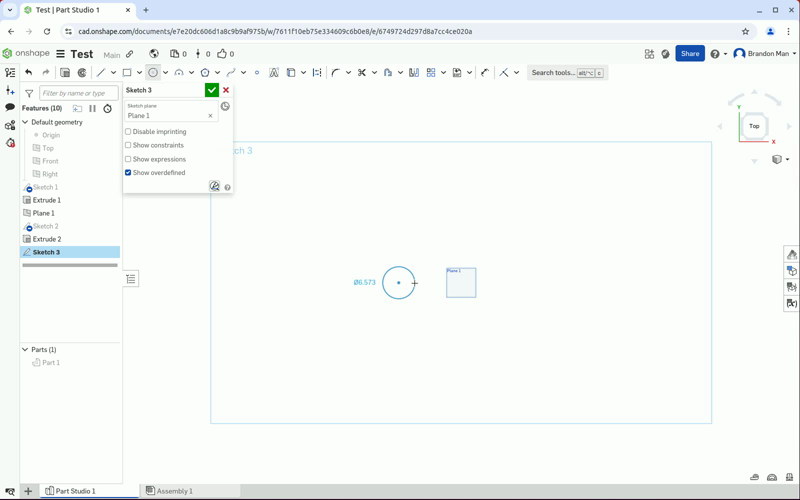
key(esc)
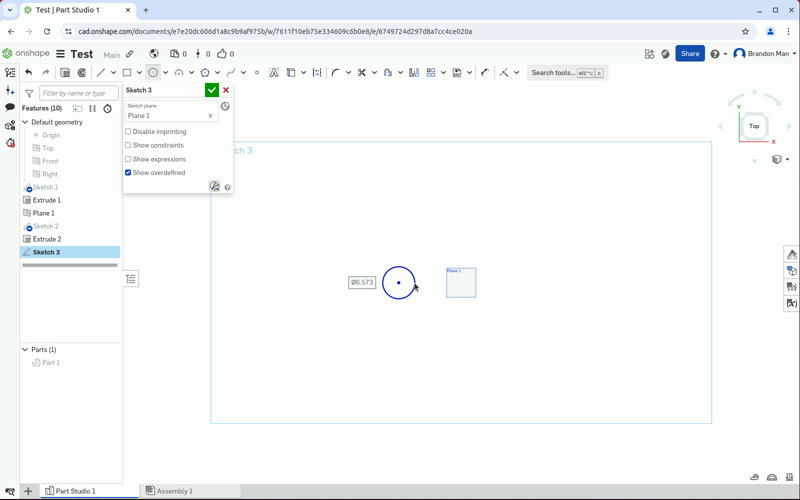
mouse_move(395, 272)
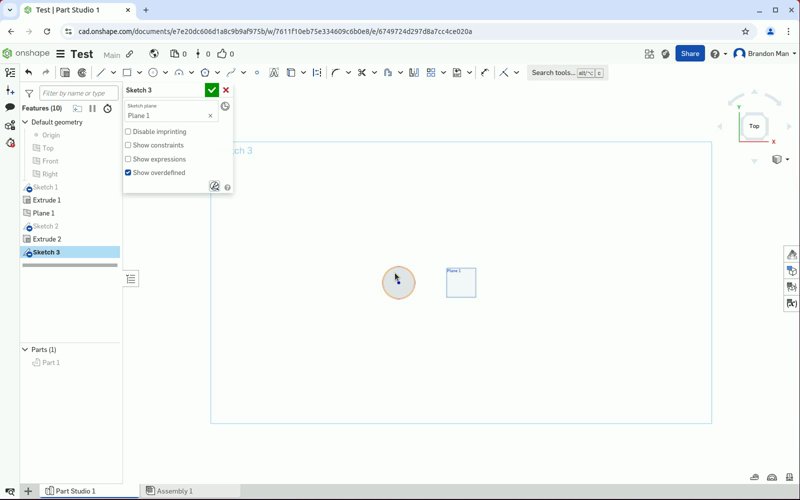
scroll(6)
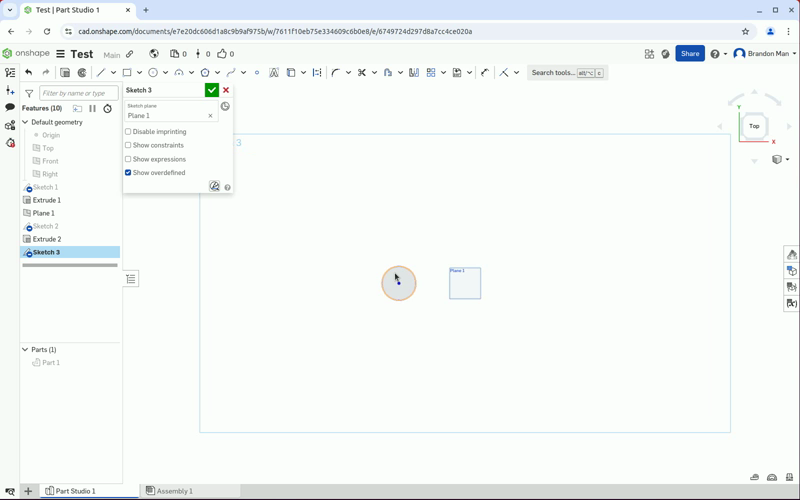
scroll(6)
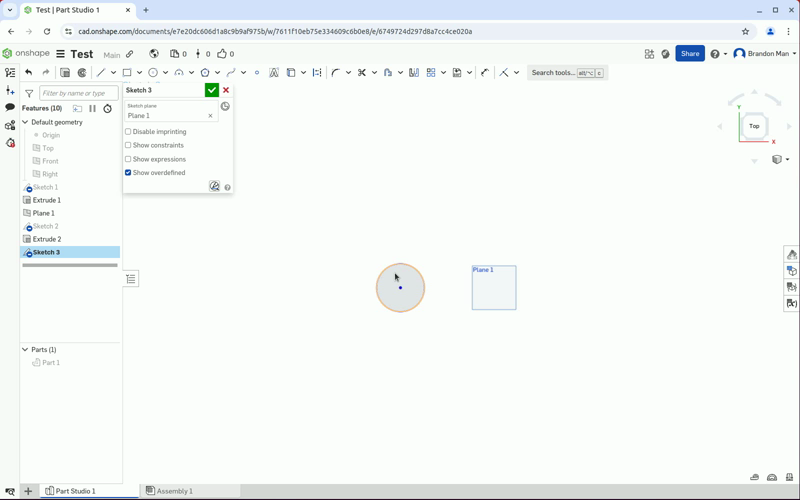
scroll(6)
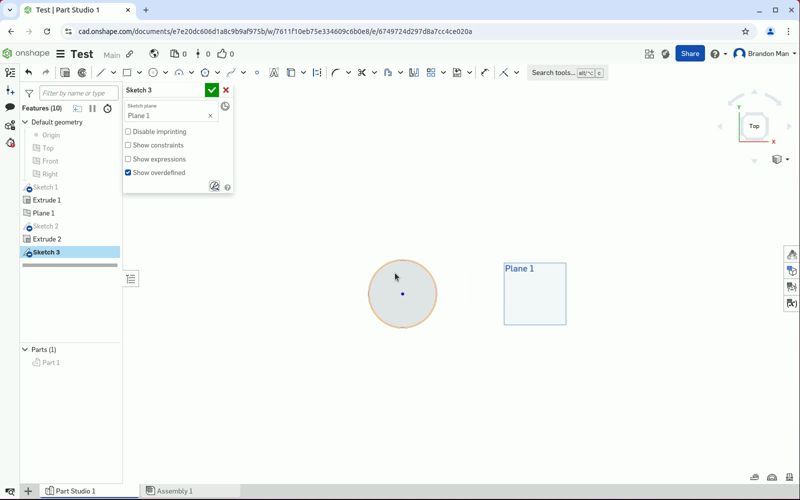
scroll(6)
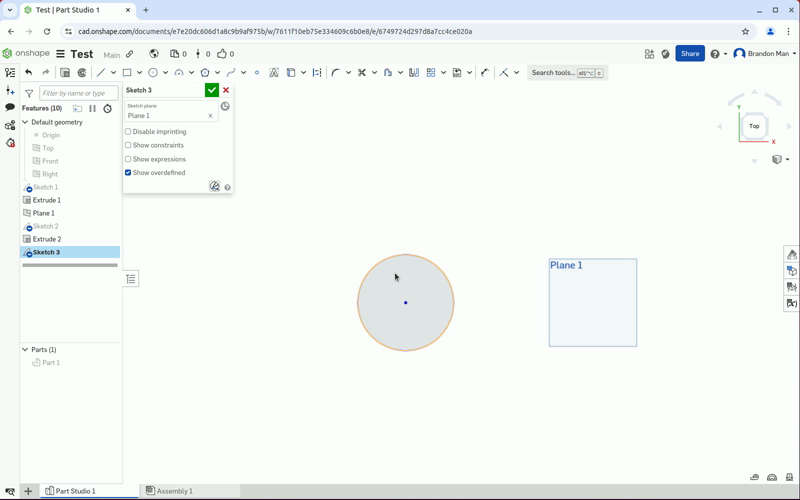
scroll(6)
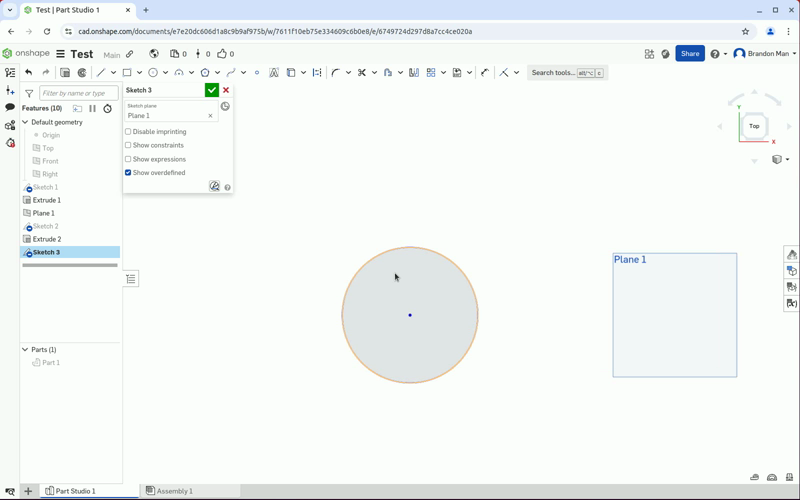
scroll(6)
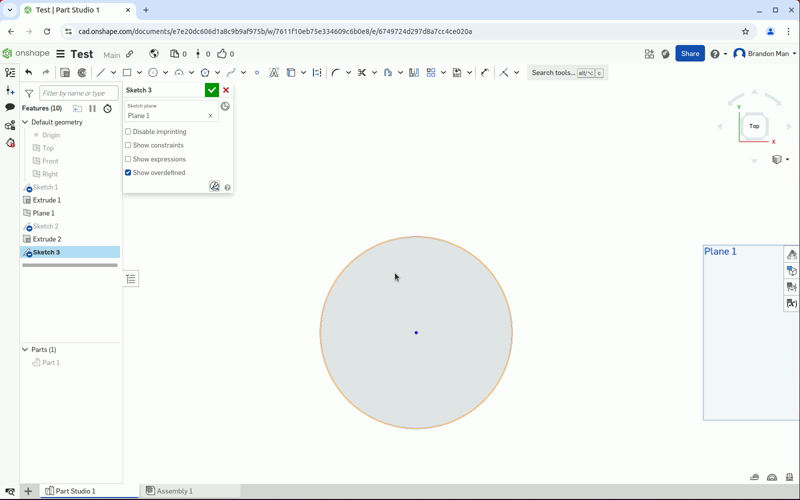
scroll(6)
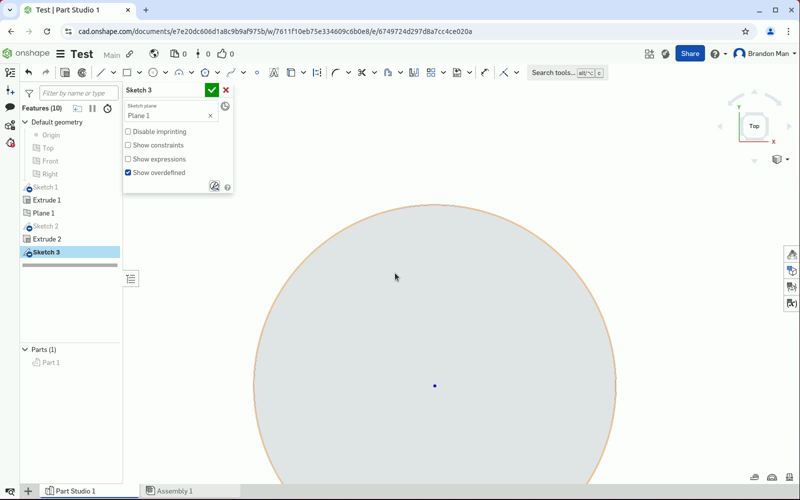
click(395, 272)
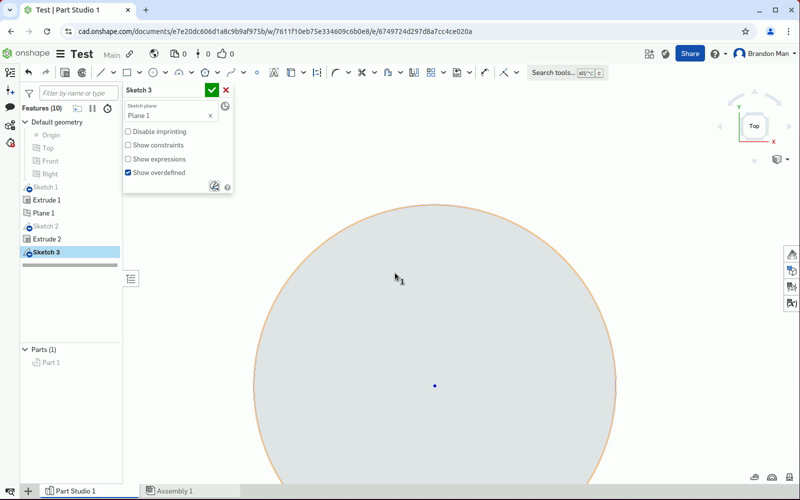
scroll(-6)
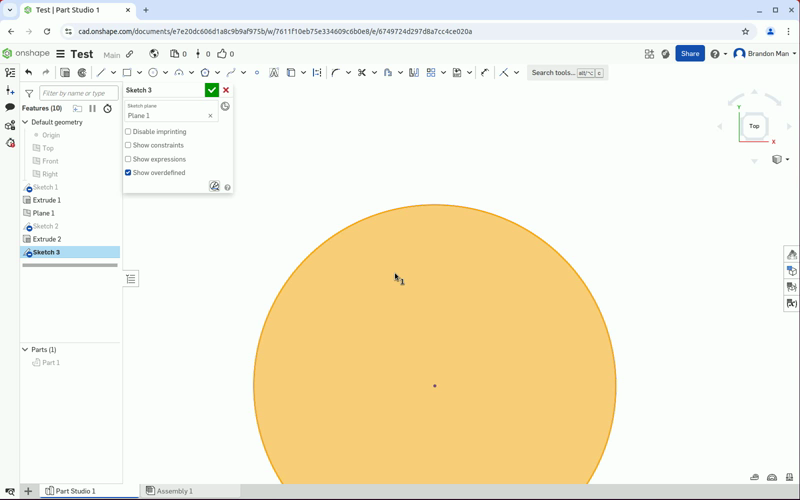
scroll(-6)
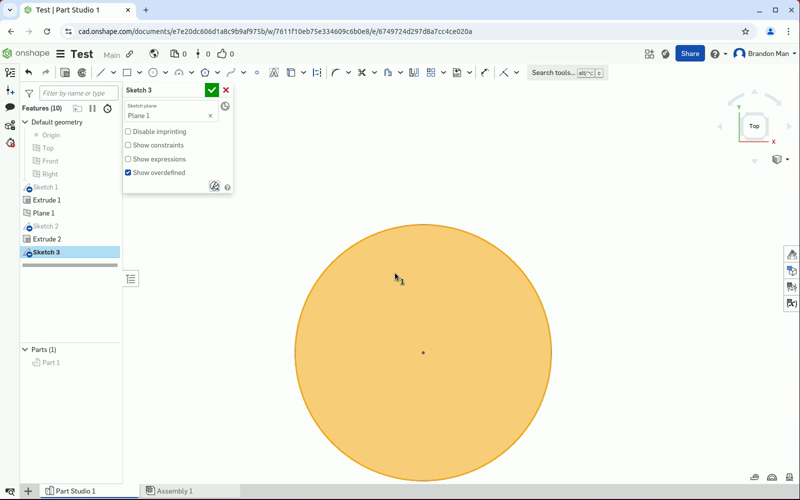
scroll(-6)
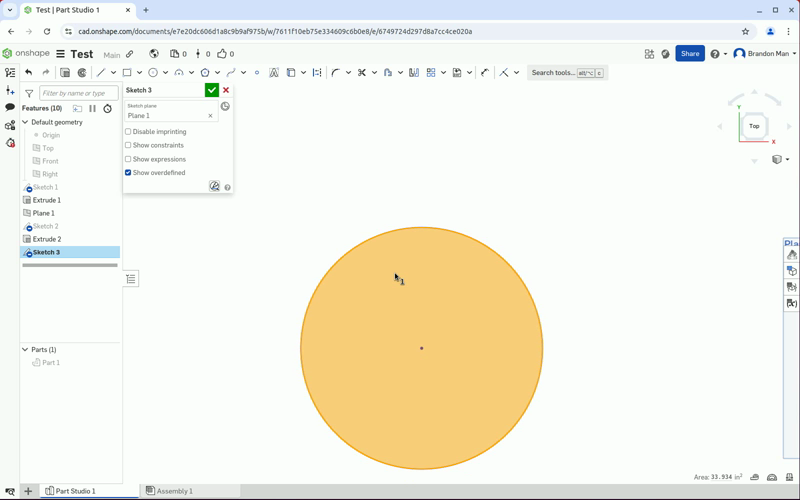
scroll(-6)
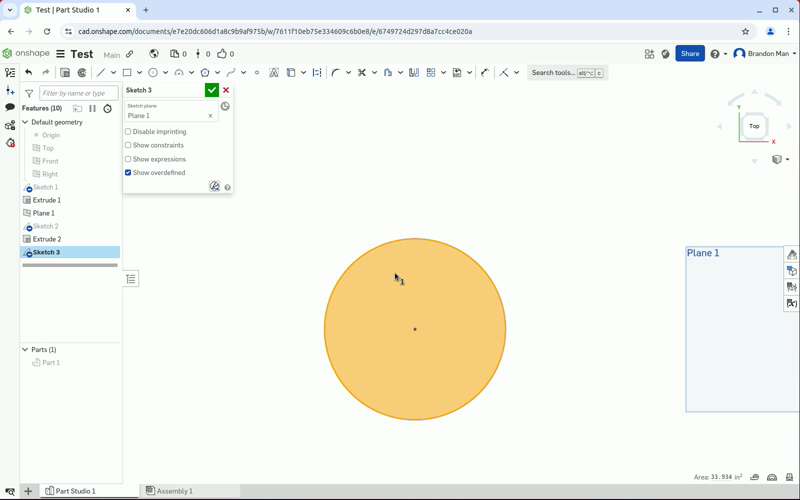
scroll(-6)
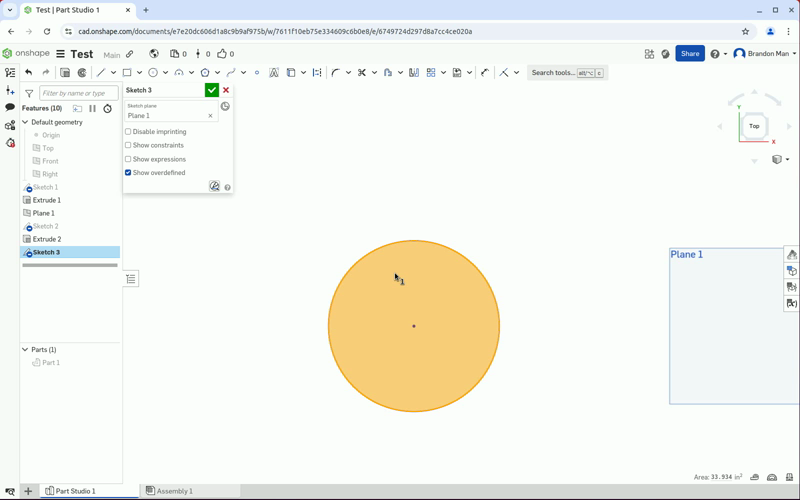
scroll(-6)
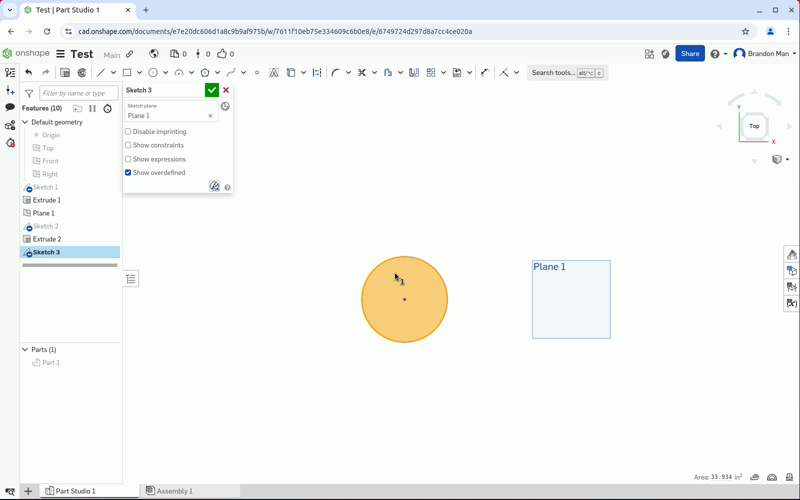
scroll(-6)
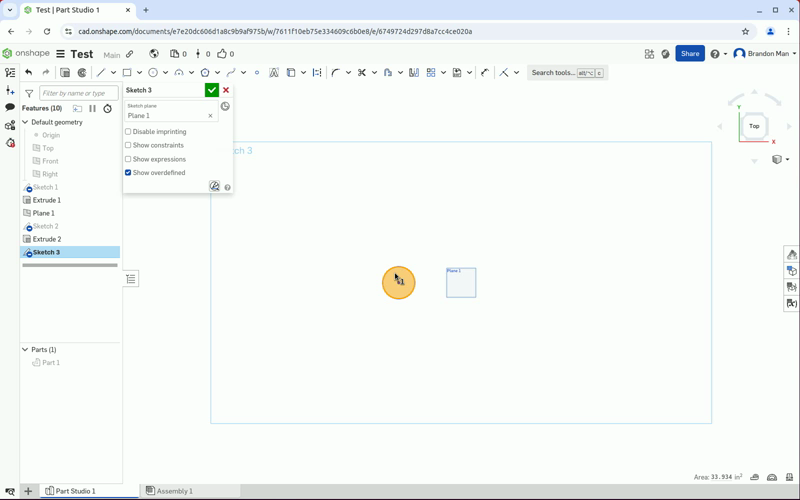
mouse_move(73, 352)
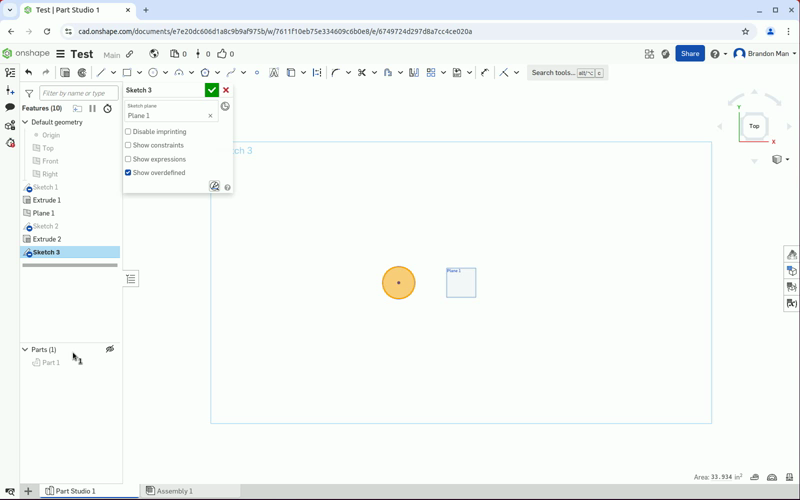
key(shift+y)
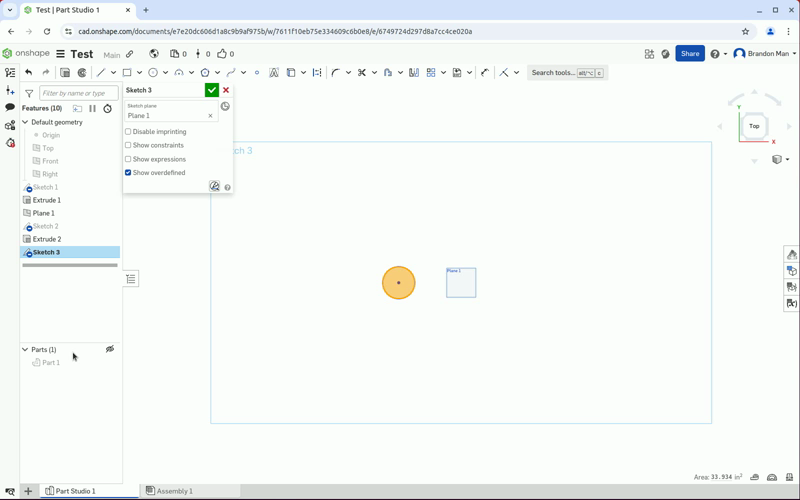
key(shift+e)
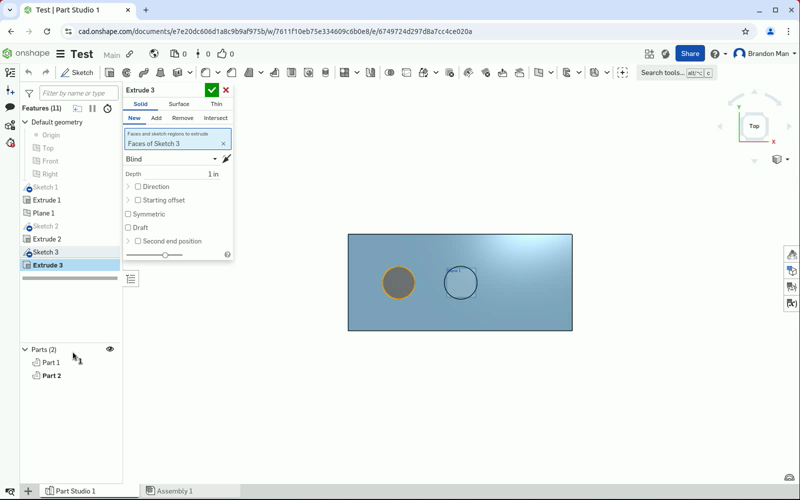
mouse_move(143, 106)
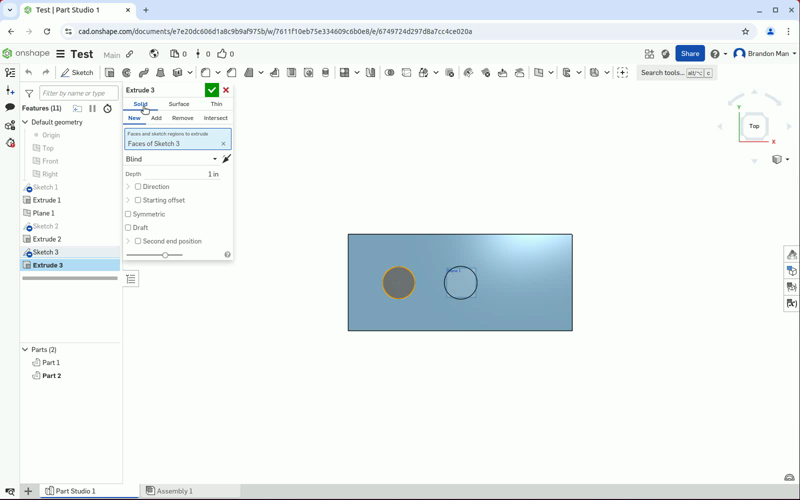
click(143, 106)
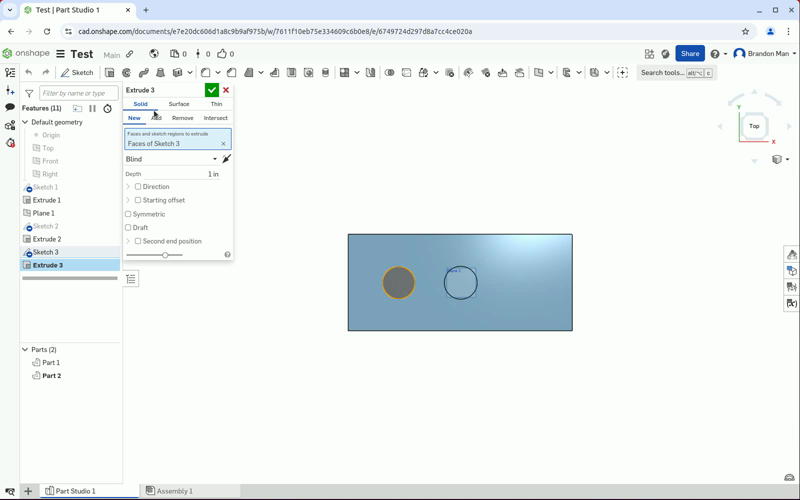
mouse_move(186, 120)
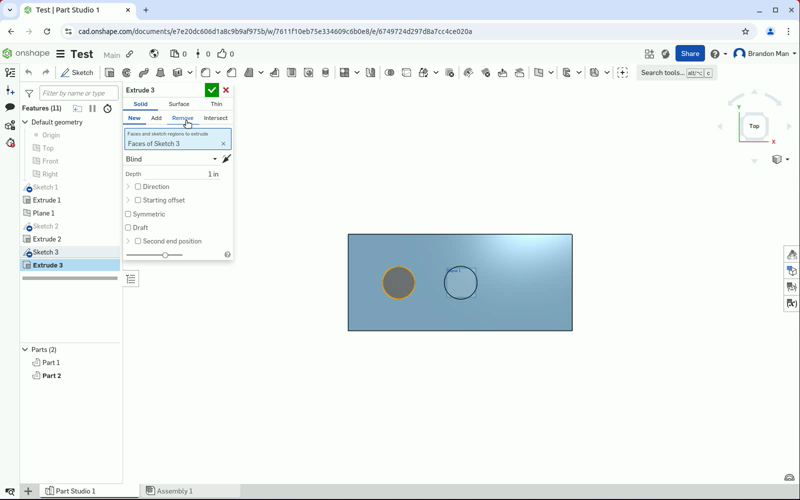
click(186, 120)
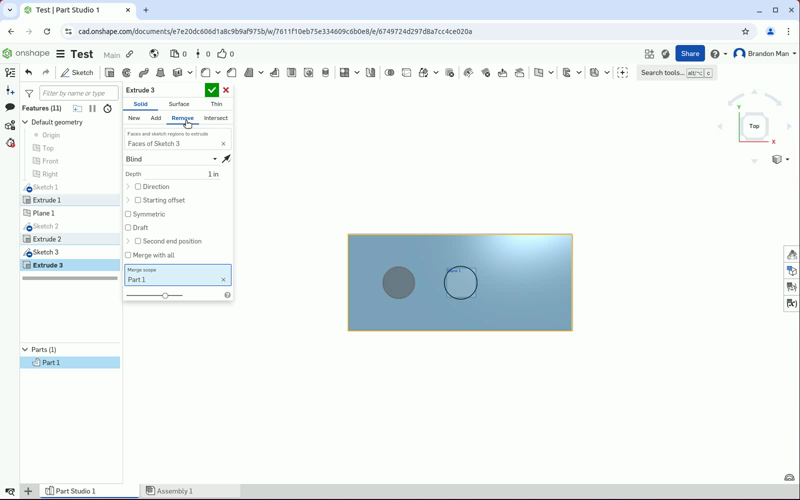
key(tab, 4)
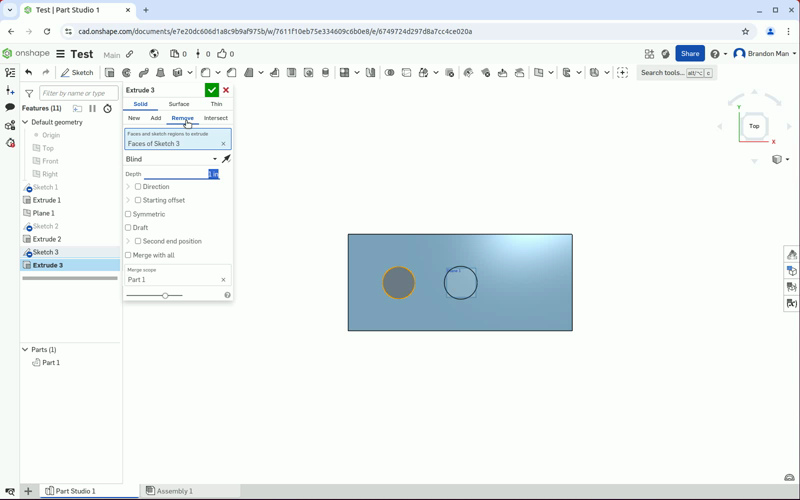
text(25.515)
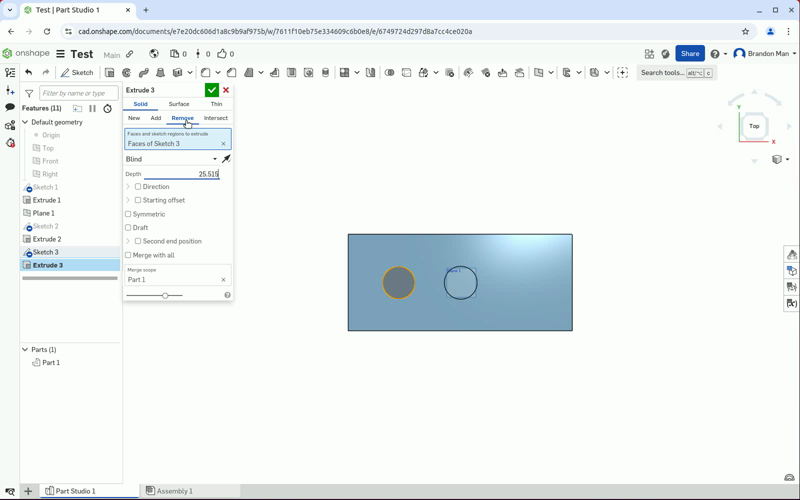
key(tab, 6)
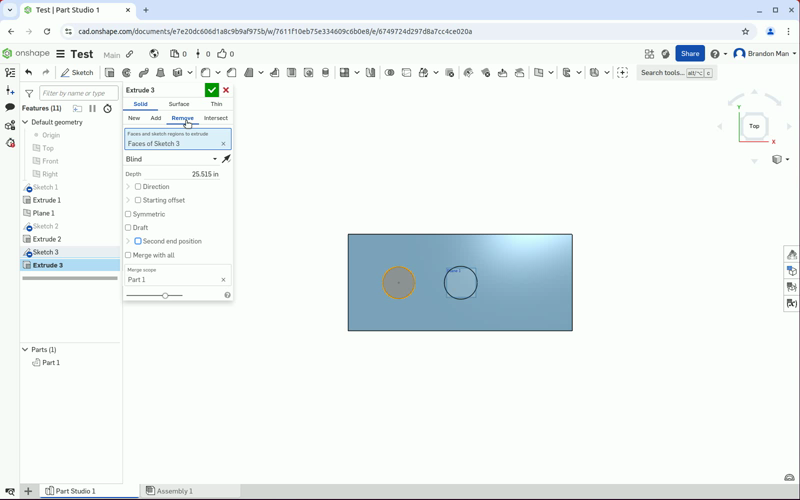
key(space)
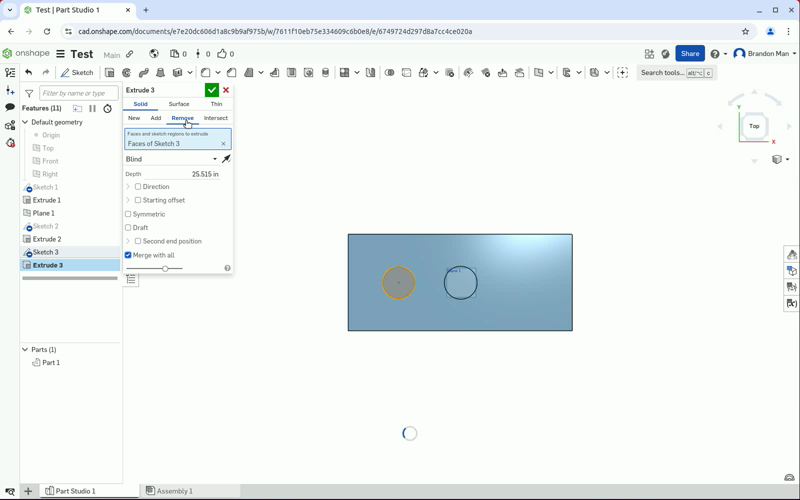
key(enter)
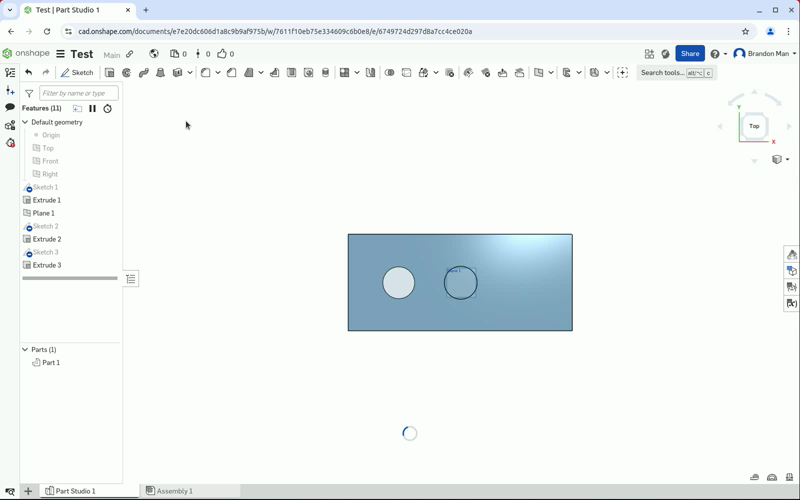
key(shift+h)
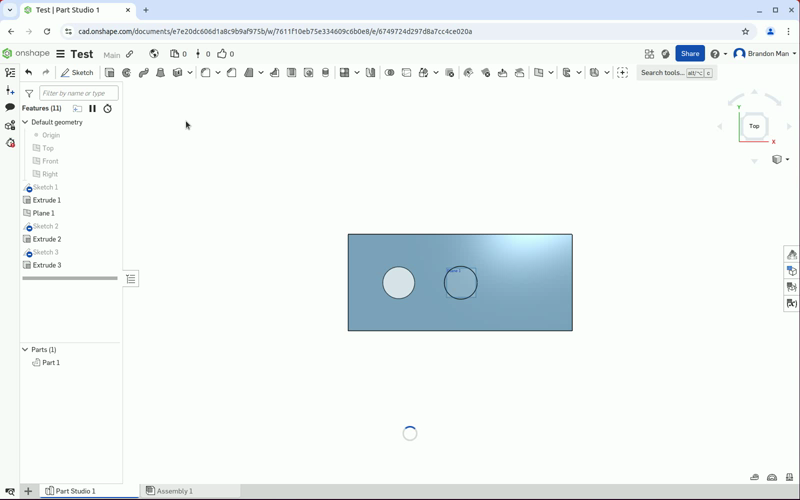
key(shift+h)
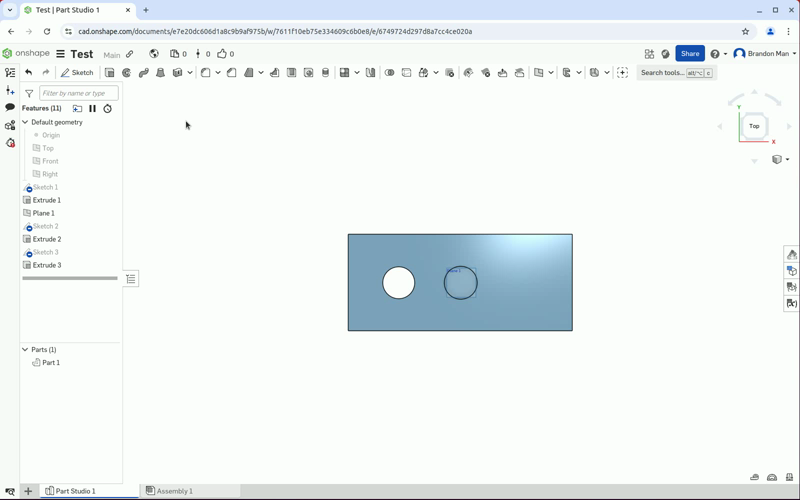
mouse_move(73, 189)
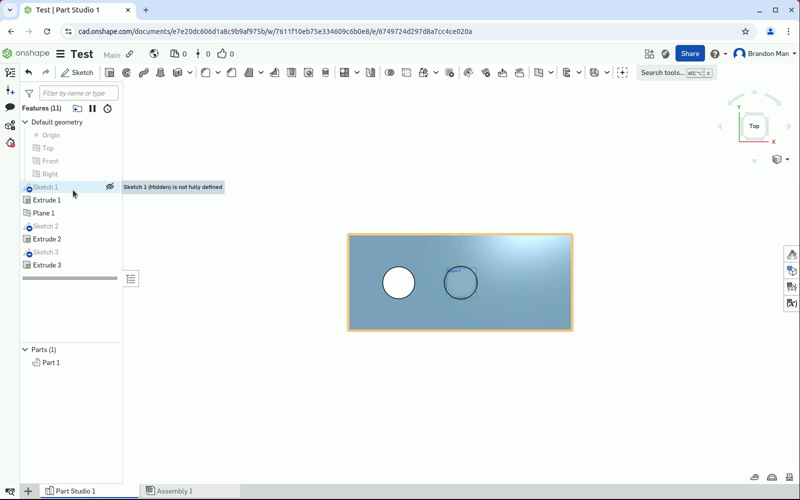
click(73, 189)
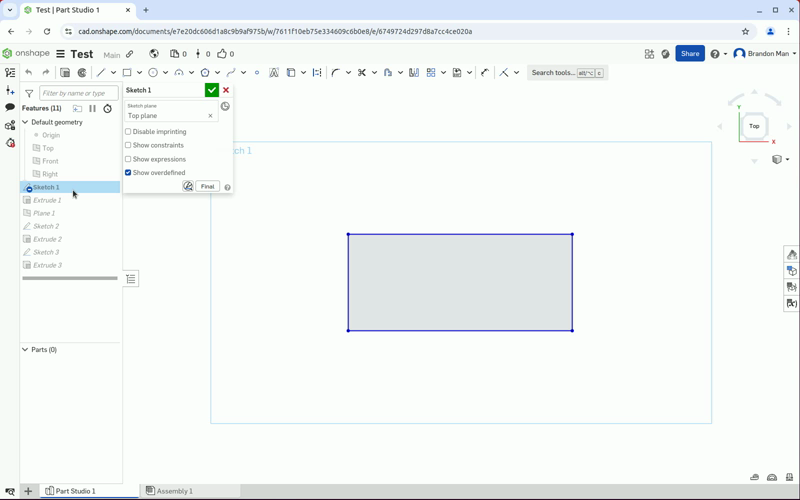
mouse_move(229, 92)
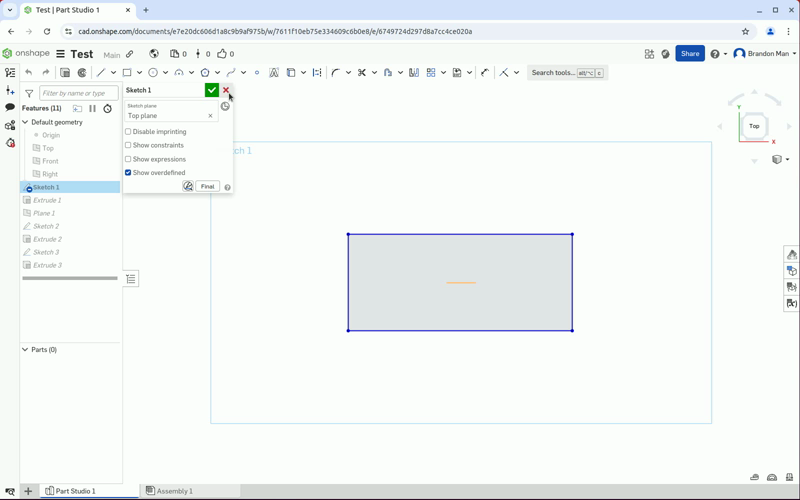
click(229, 92)
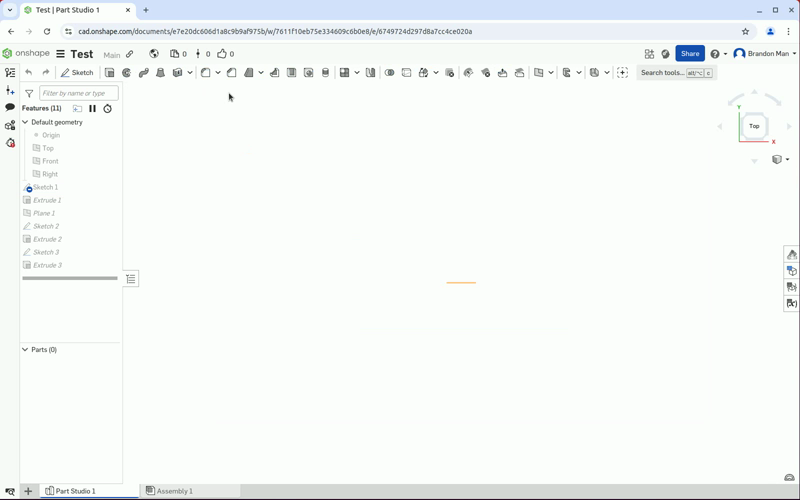
key(shift+s)
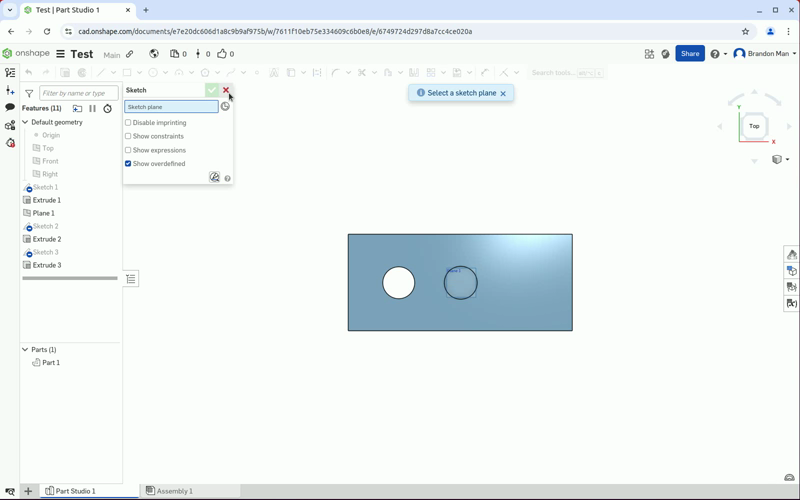
mouse_move(73, 215)
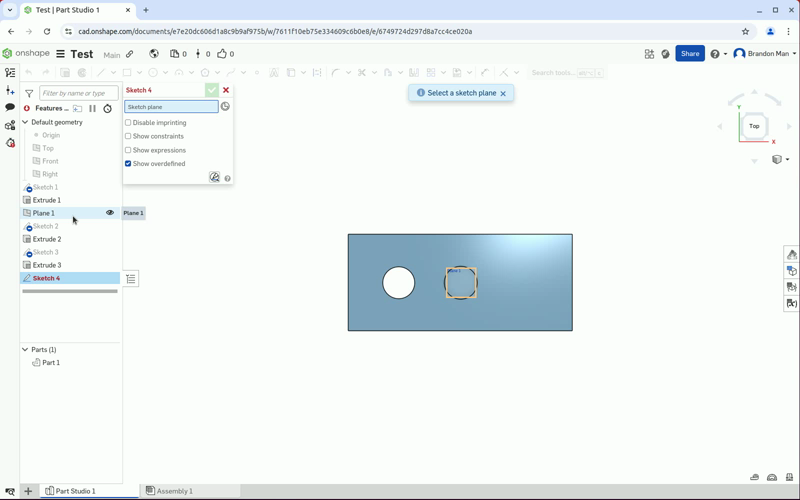
click(73, 215)
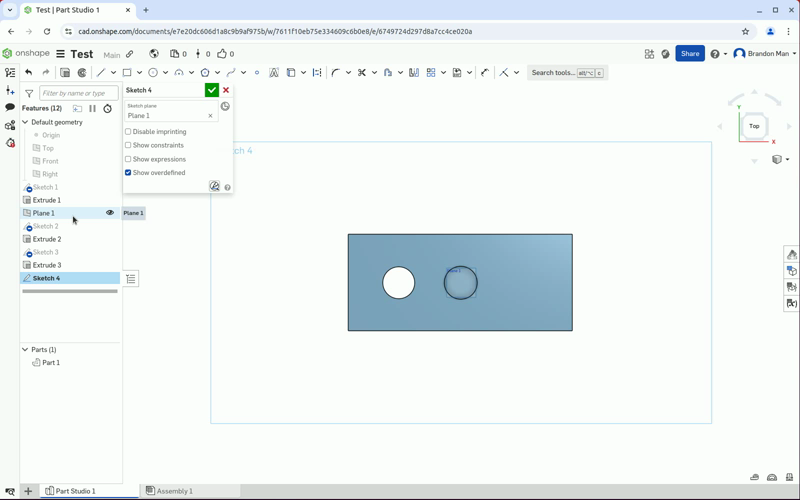
mouse_move(73, 352)
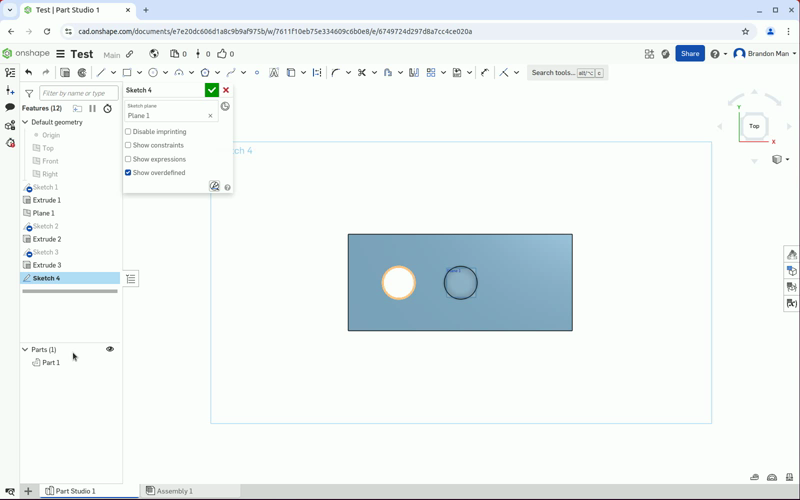
key(y)
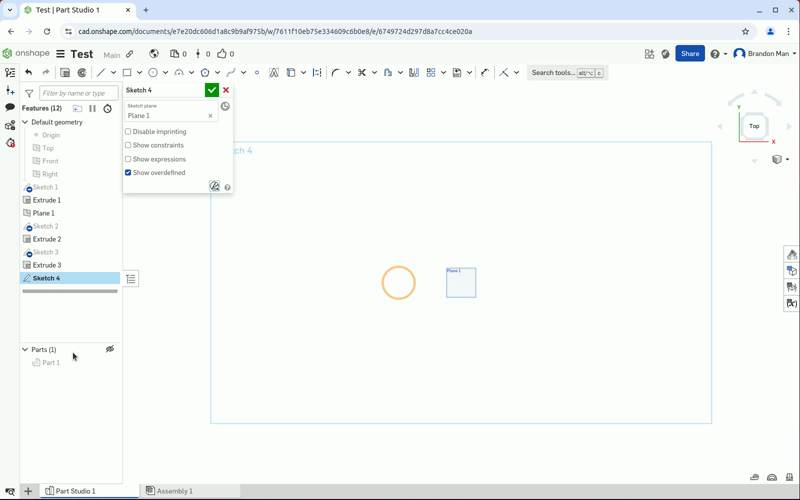
key(c)
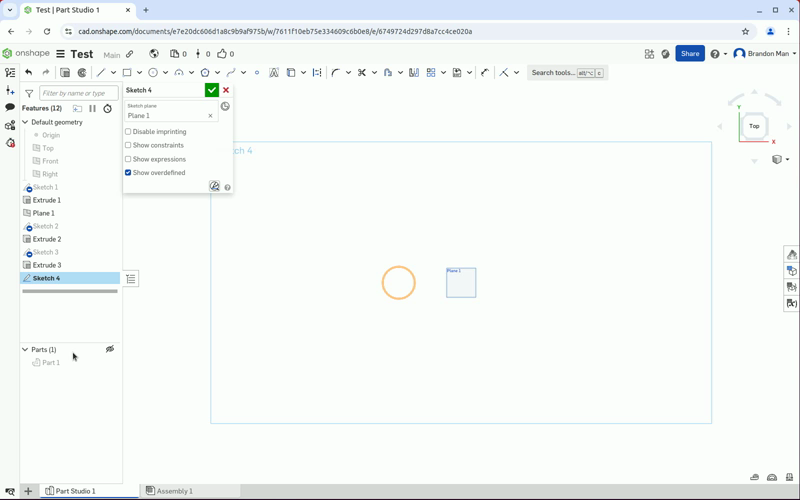
key_down(shift)
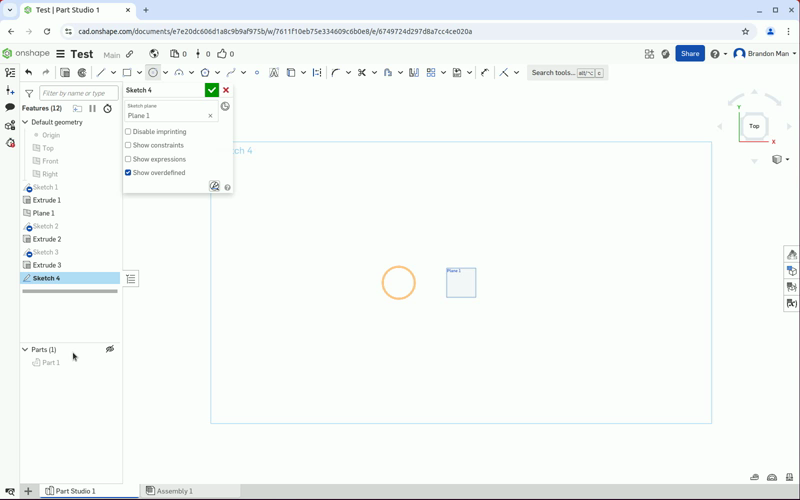
mouse_move(522, 282)
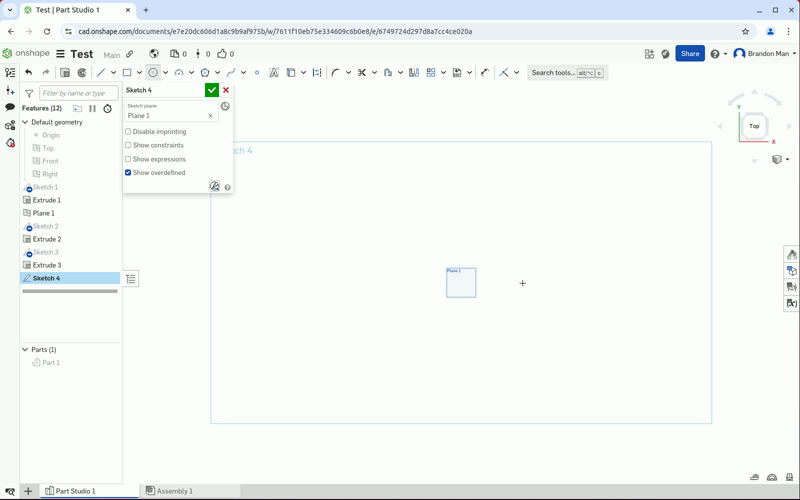
click(522, 282)
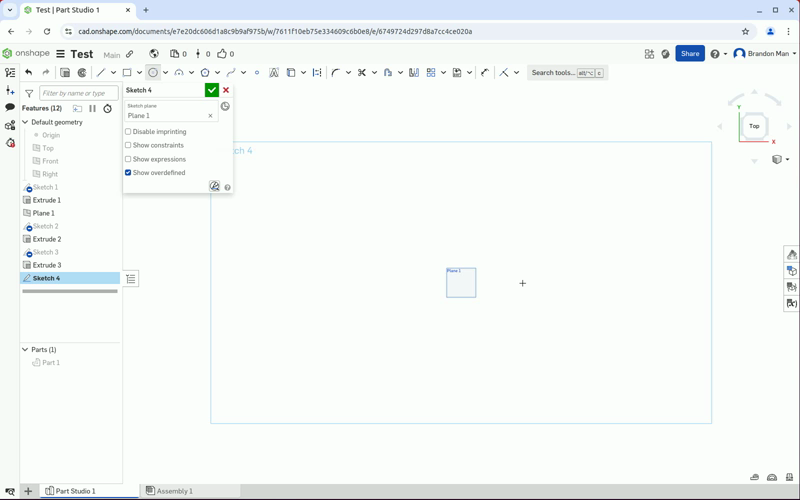
key_up(shift)
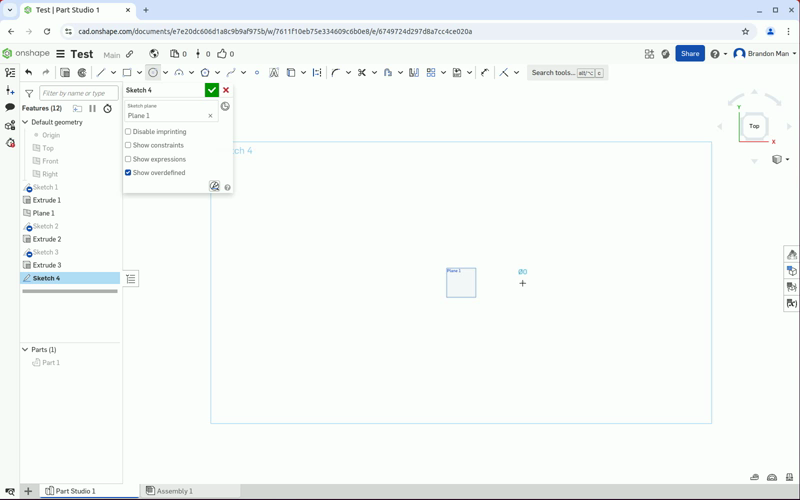
mouse_move(539, 282)
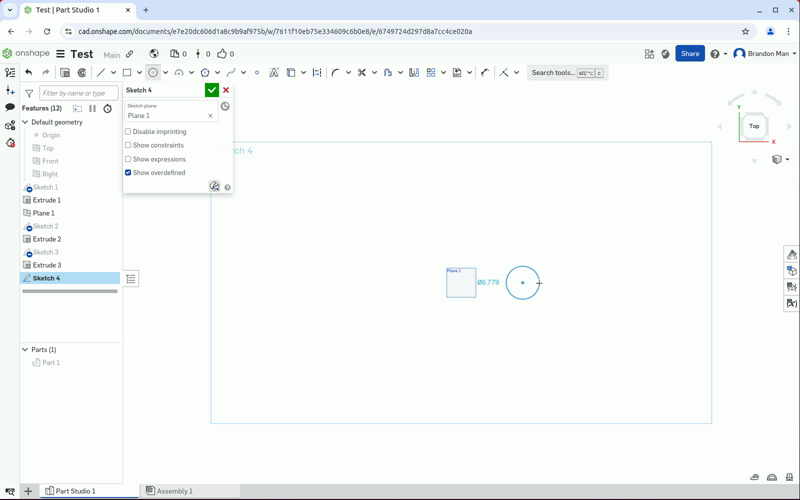
click(539, 282)
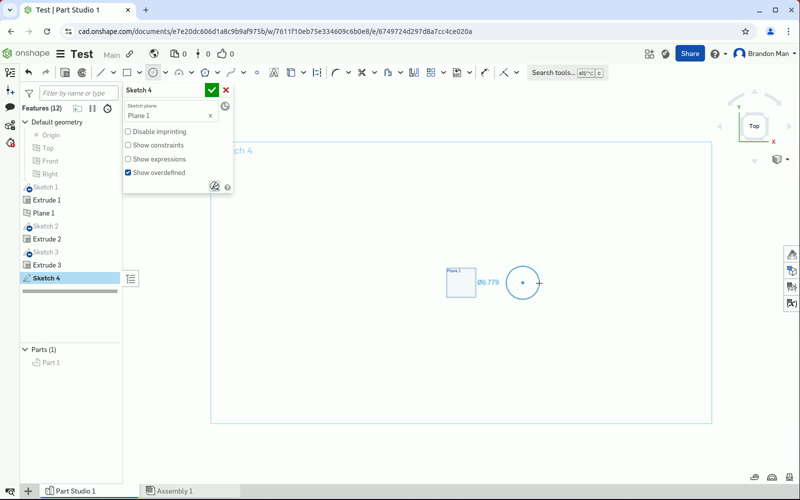
key(esc)
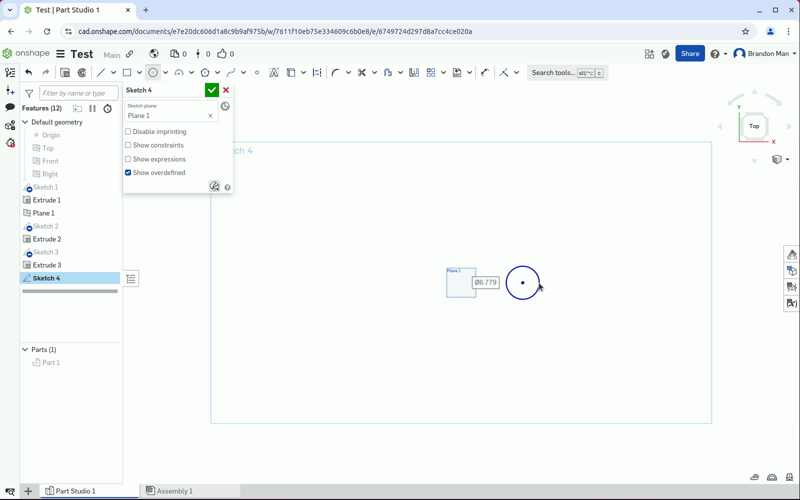
mouse_move(520, 283)
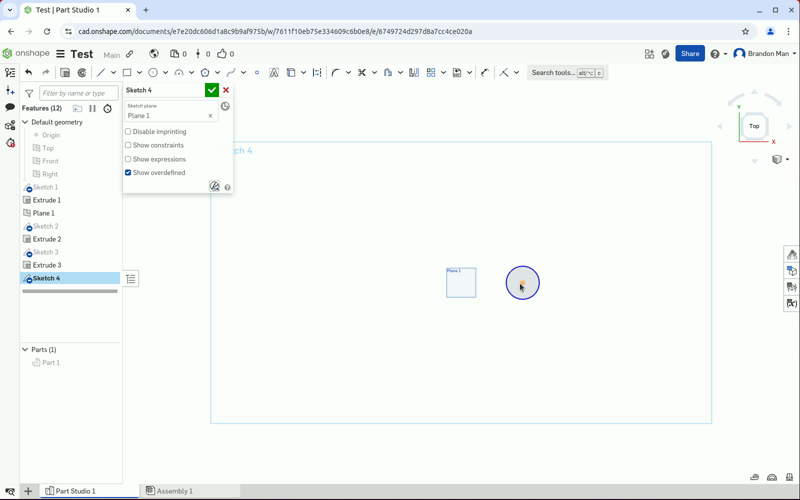
scroll(6)
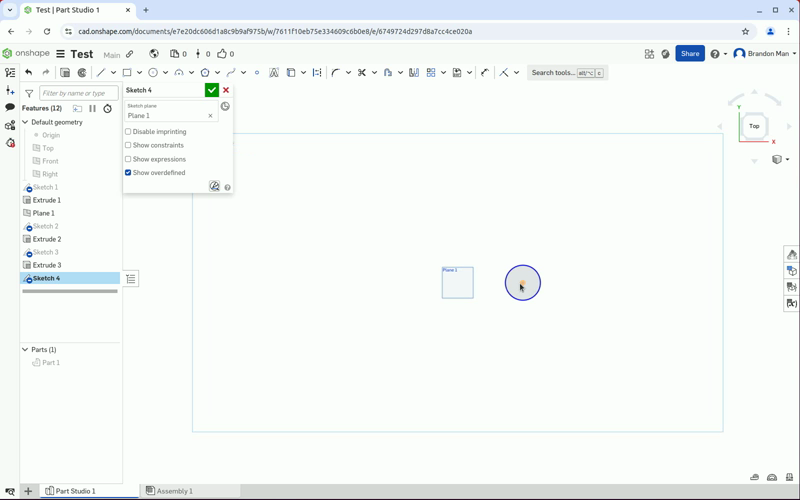
scroll(6)
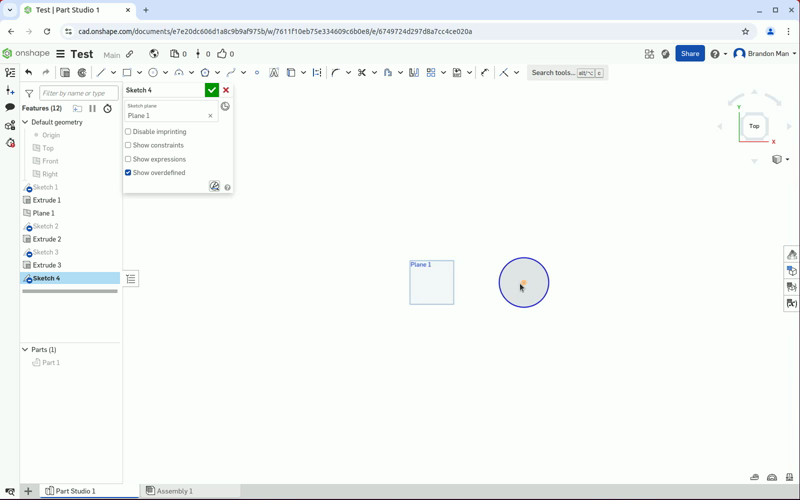
scroll(6)
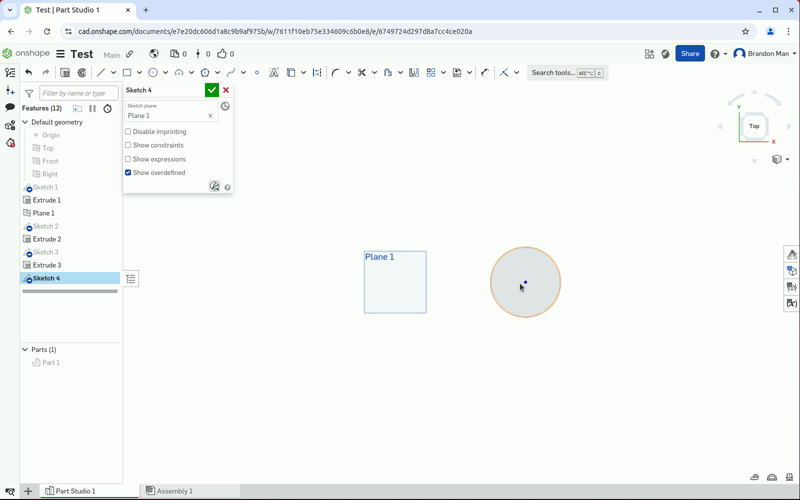
scroll(6)
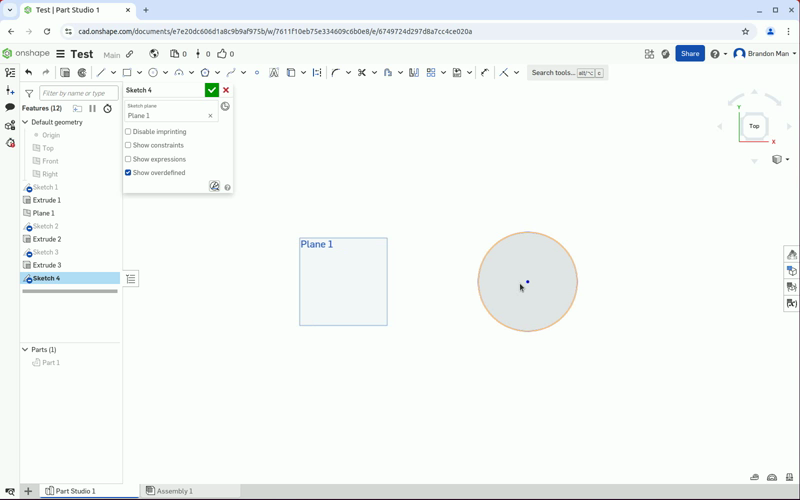
scroll(6)
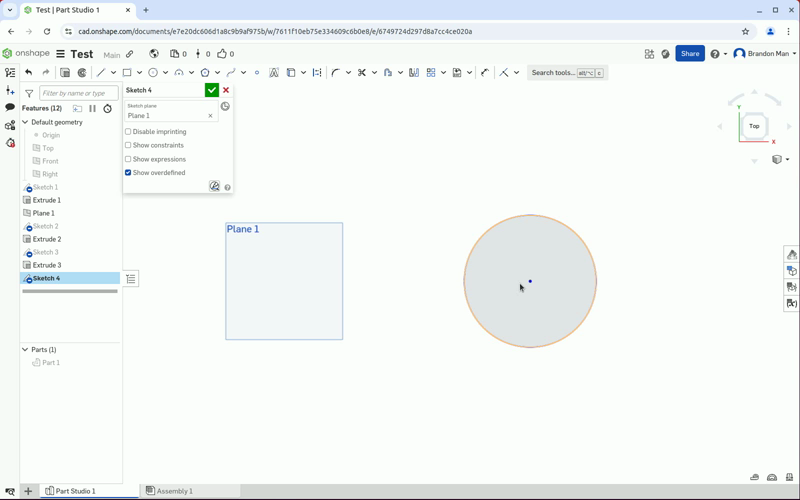
scroll(6)
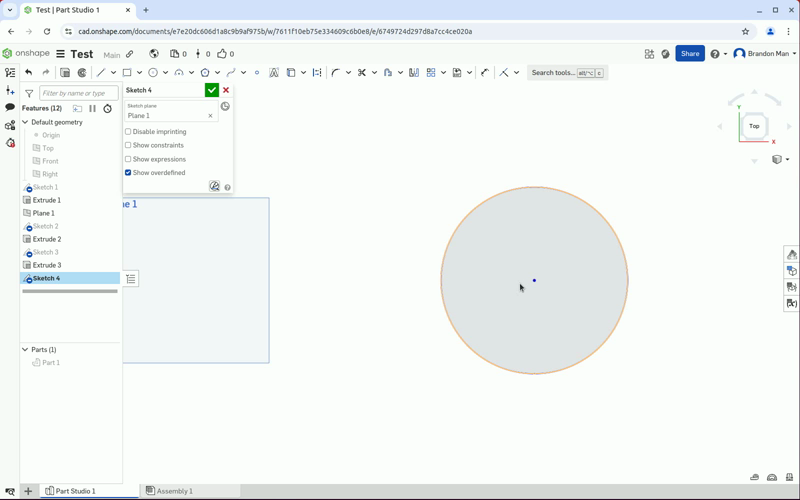
scroll(6)
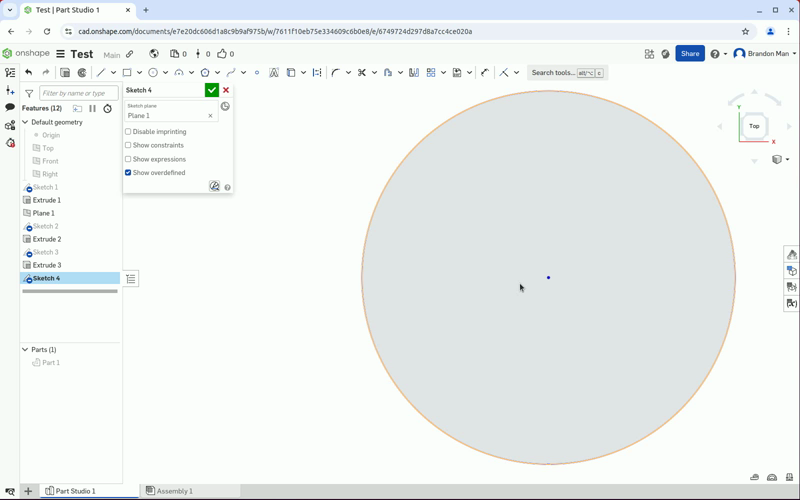
click(520, 283)
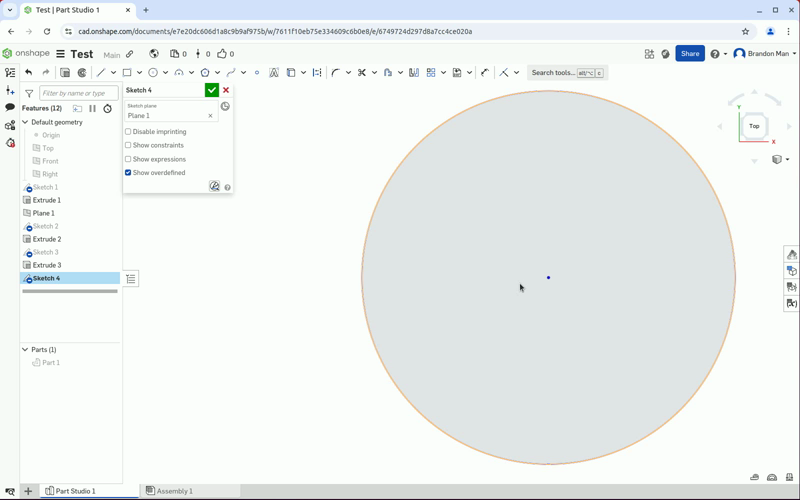
scroll(-6)
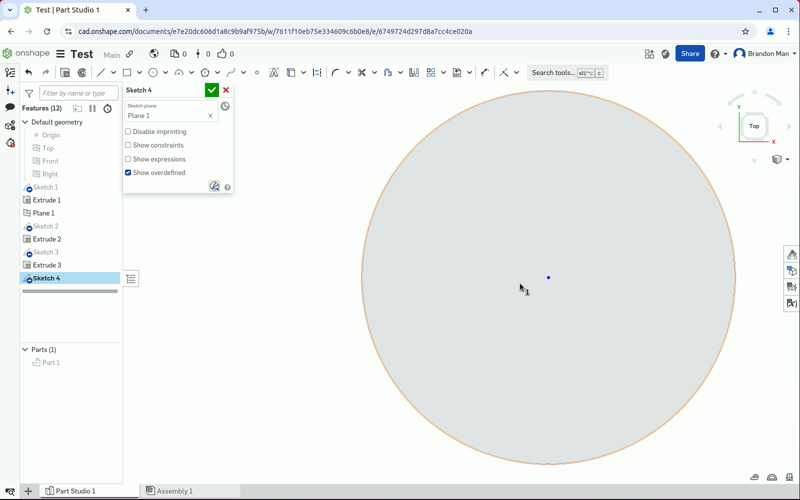
scroll(-6)
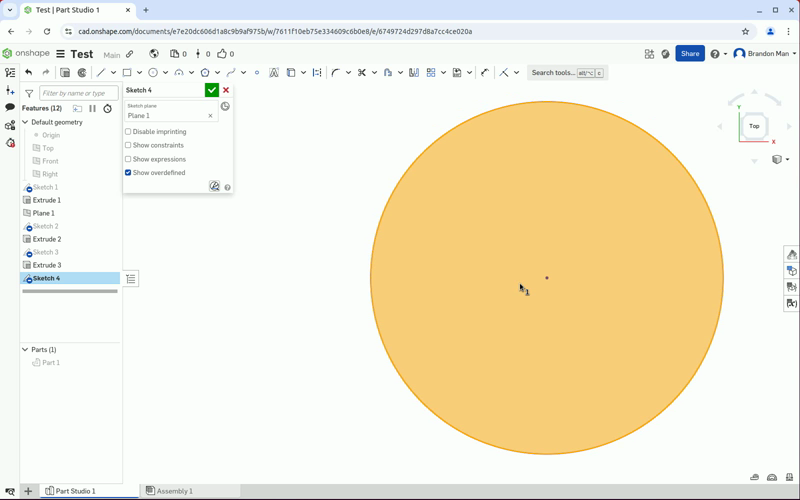
scroll(-6)
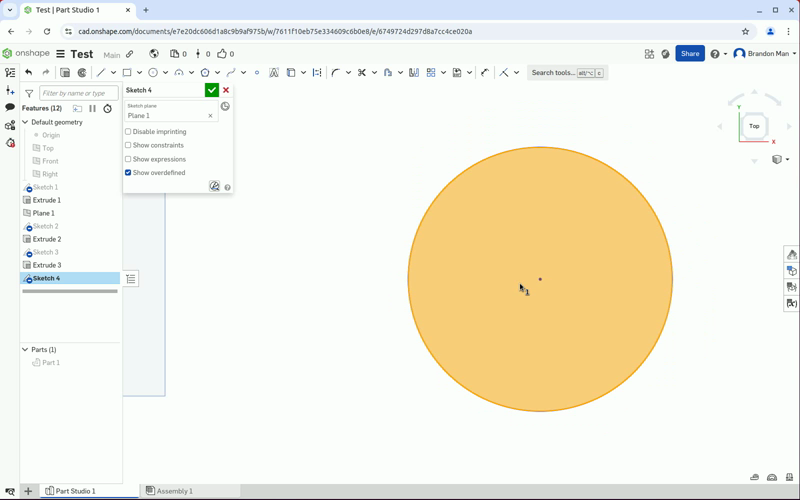
scroll(-6)
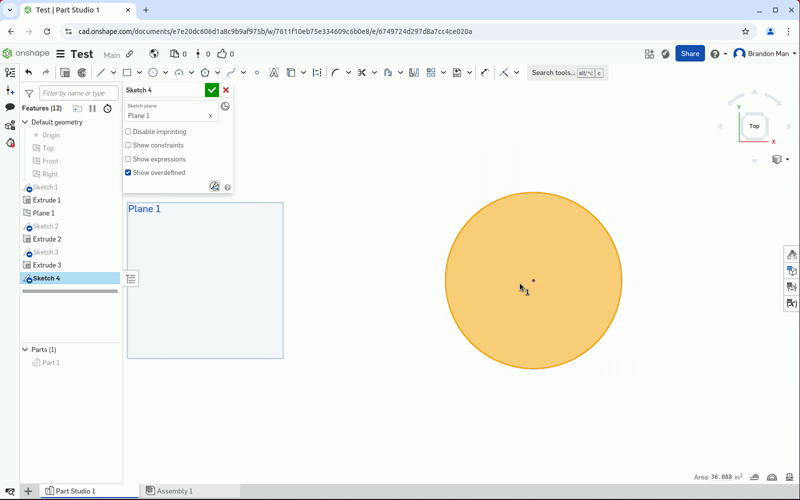
scroll(-6)
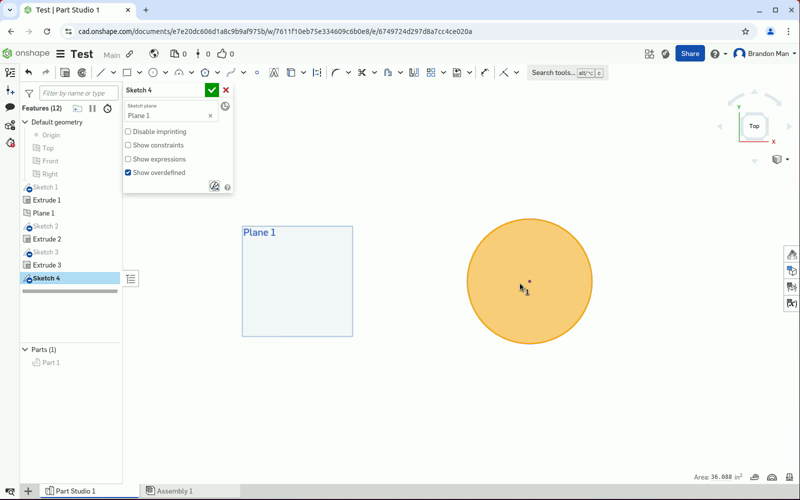
scroll(-6)
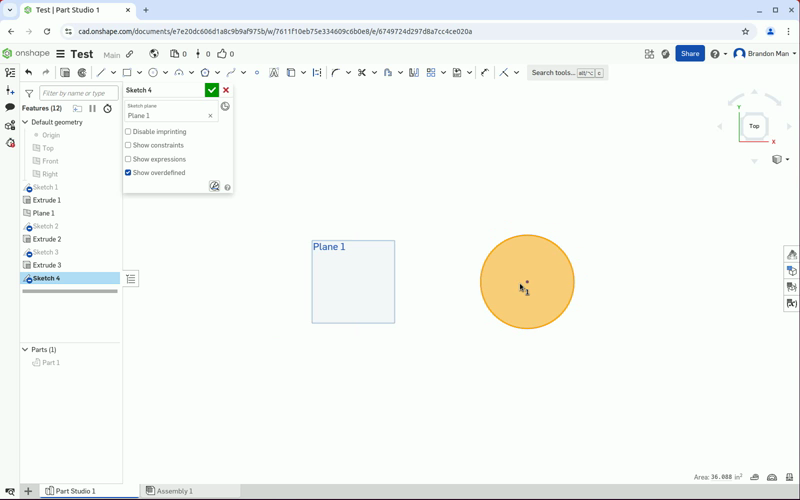
scroll(-6)
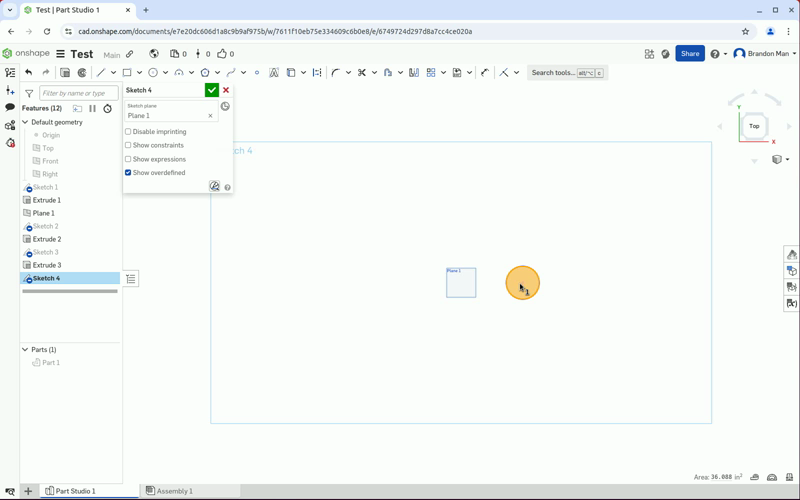
mouse_move(73, 352)
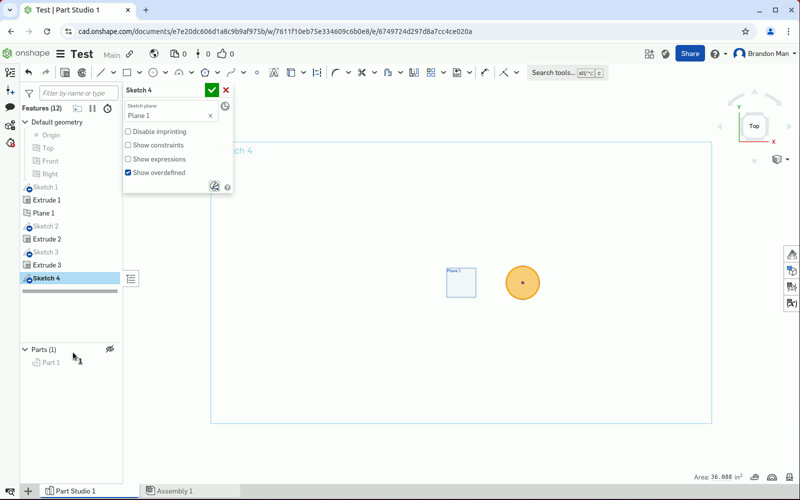
key(shift+y)
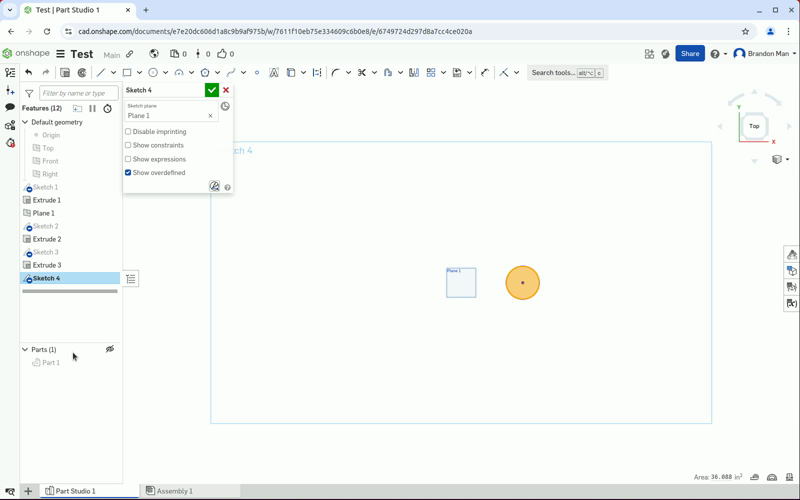
key(shift+e)
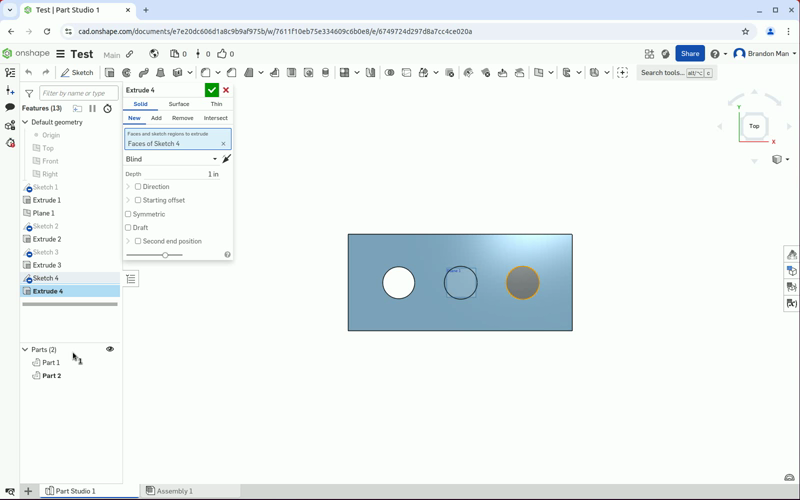
mouse_move(143, 106)
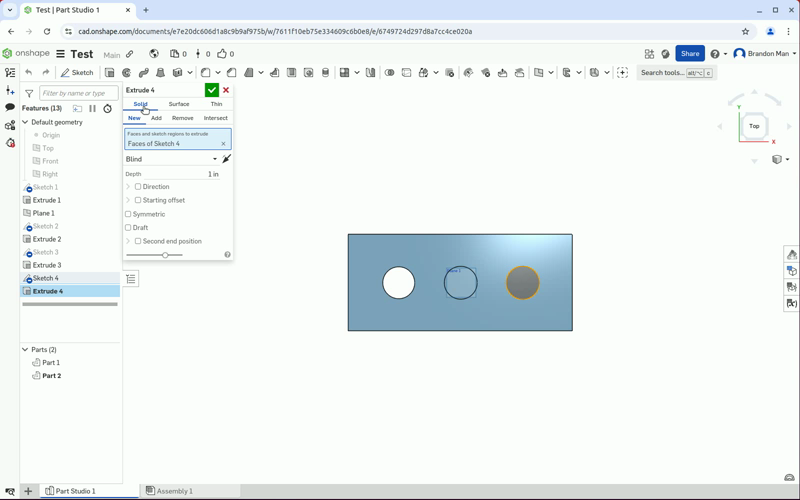
click(143, 106)
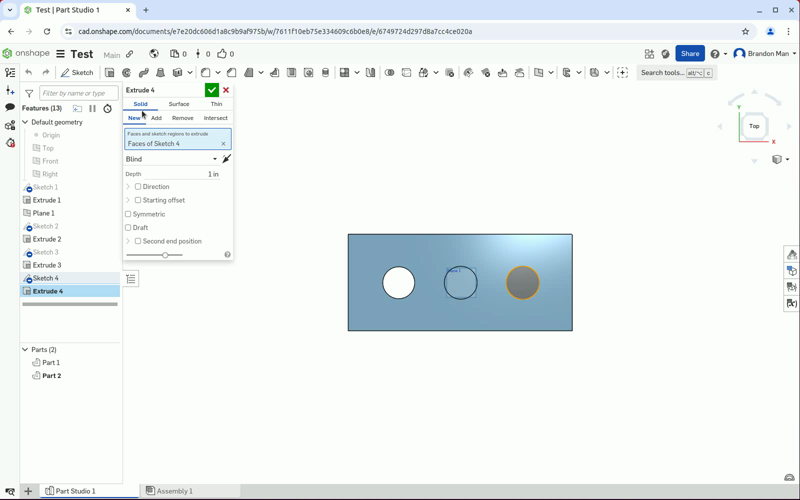
mouse_move(137, 120)
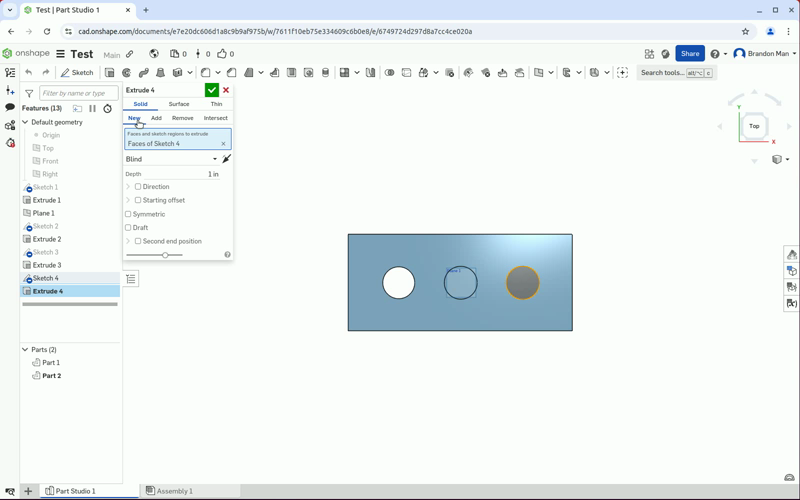
click(137, 120)
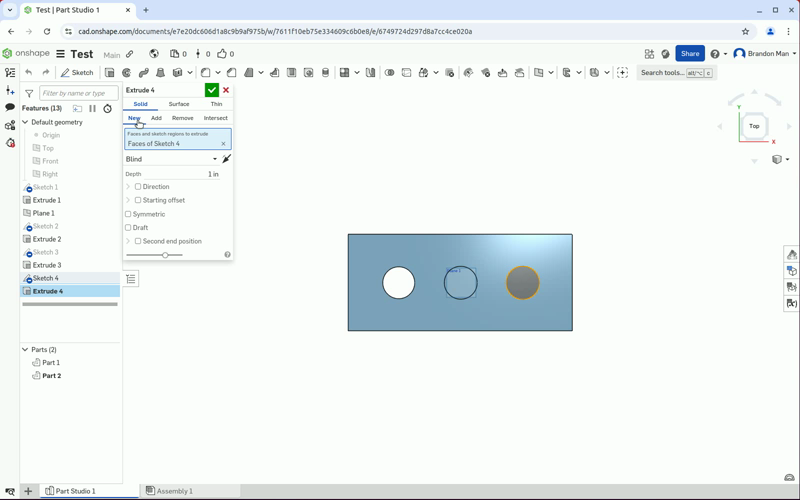
key(tab, 4)
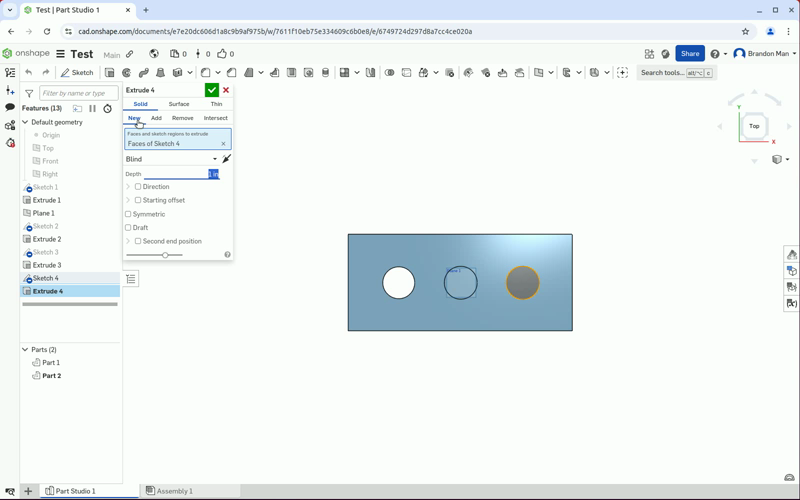
text(3.37)
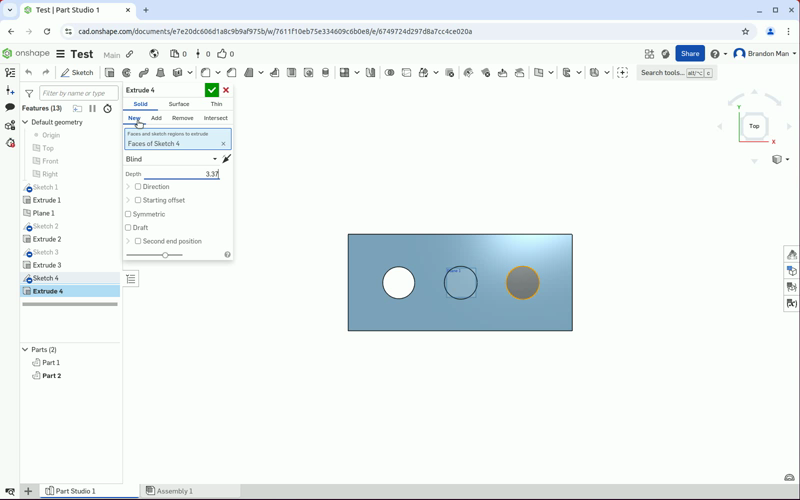
key(enter)
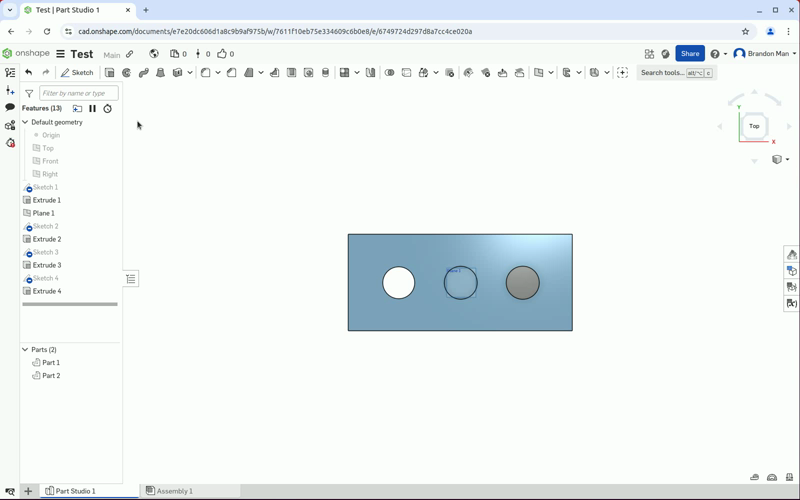
key(shift+h)
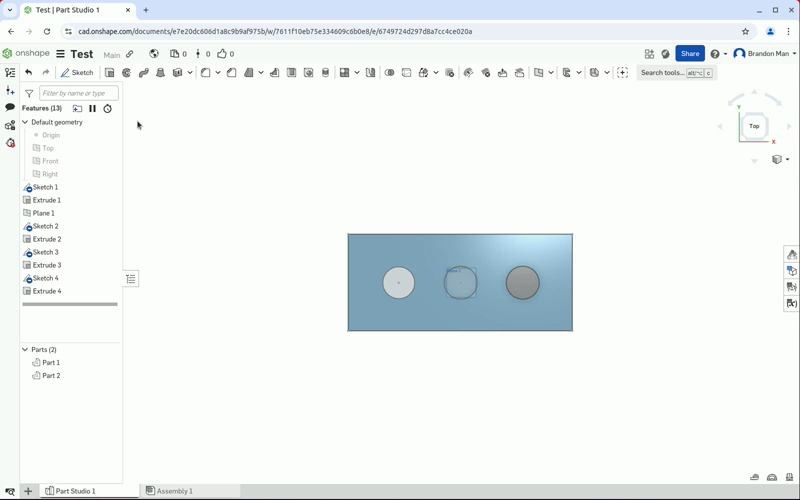
key(shift+h)
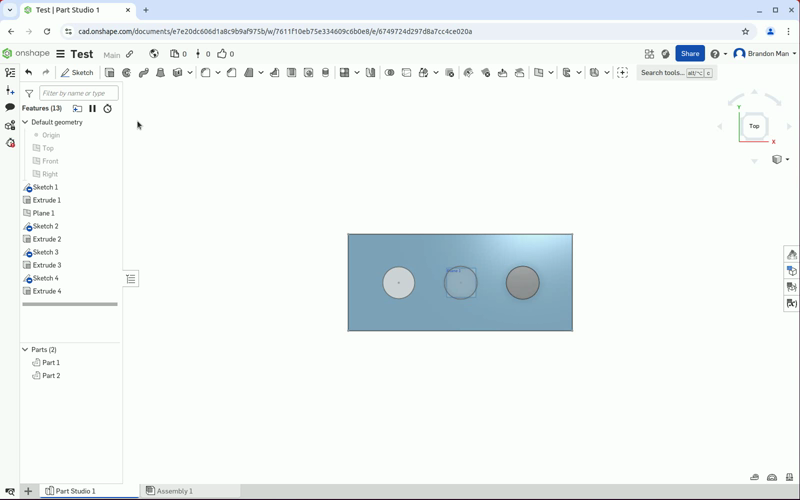
key(shift+7)
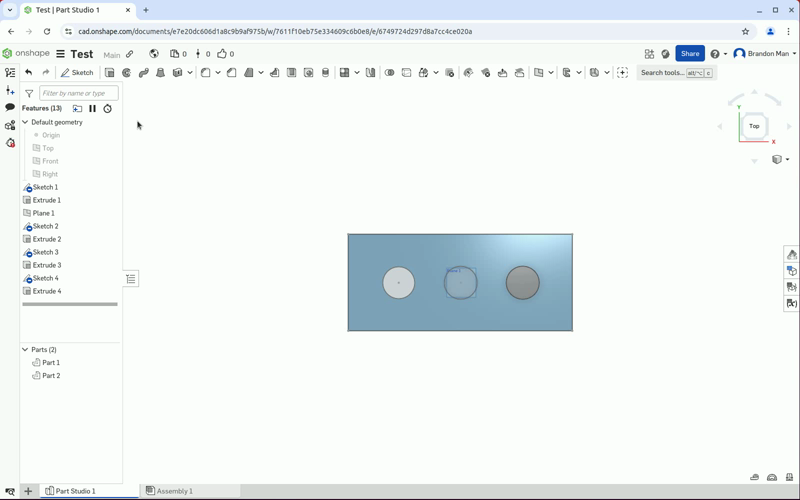
key(up, 3)
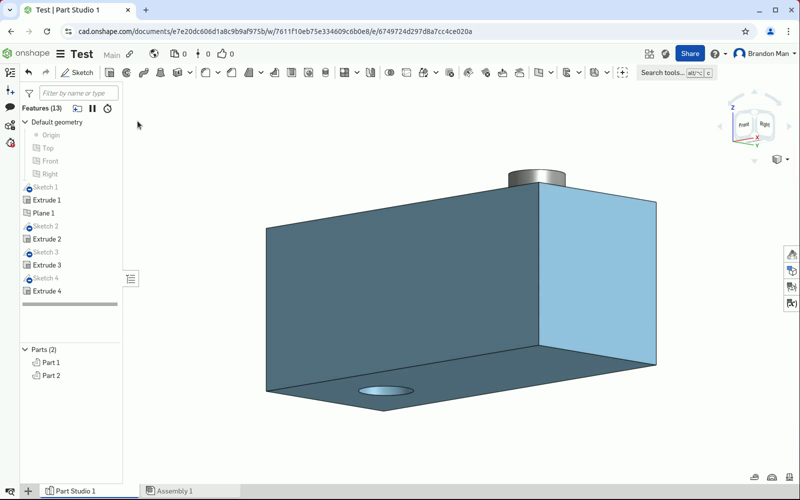
key(left, 3)
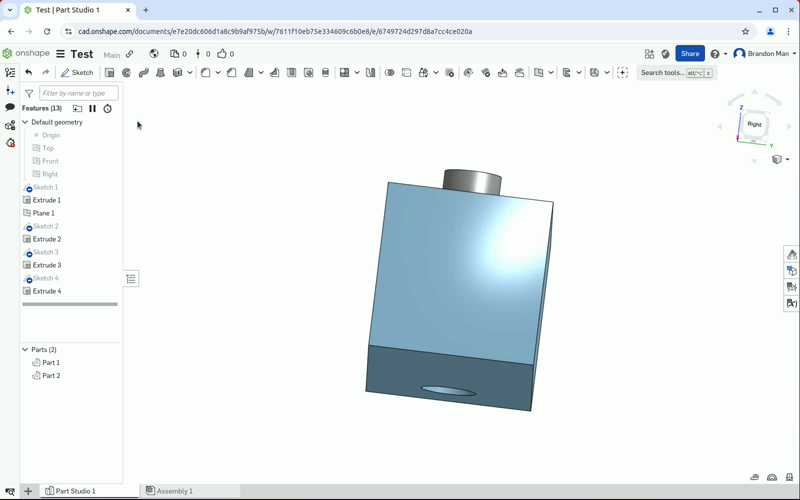
key(right, 3)
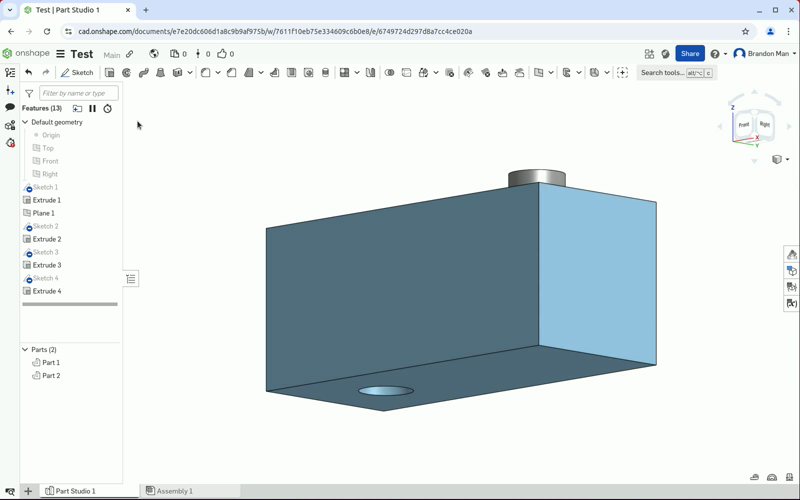
key(down, 3)
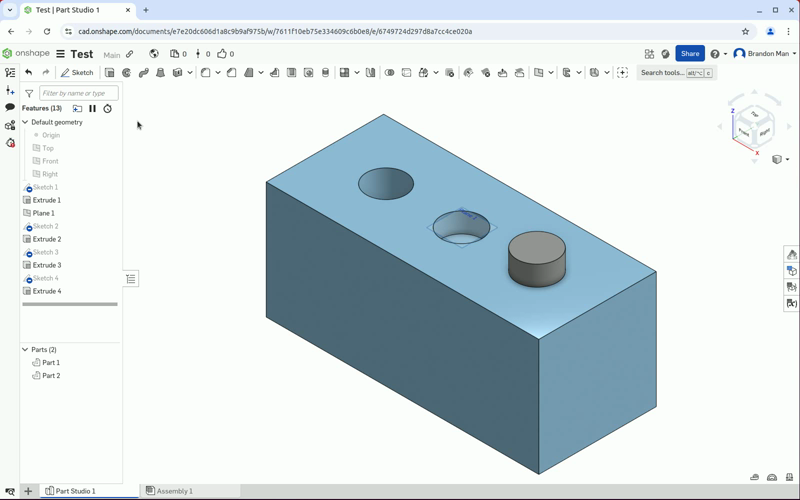
mouse_move(73, 189)
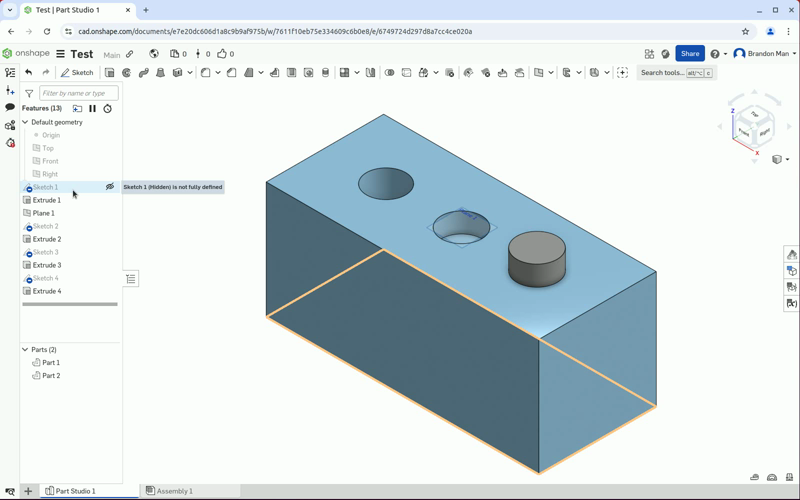
click(73, 189)